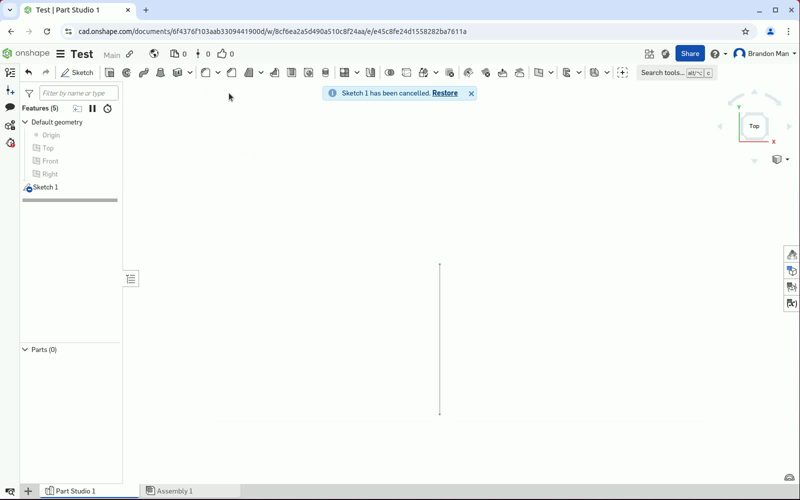
key(shift+h)
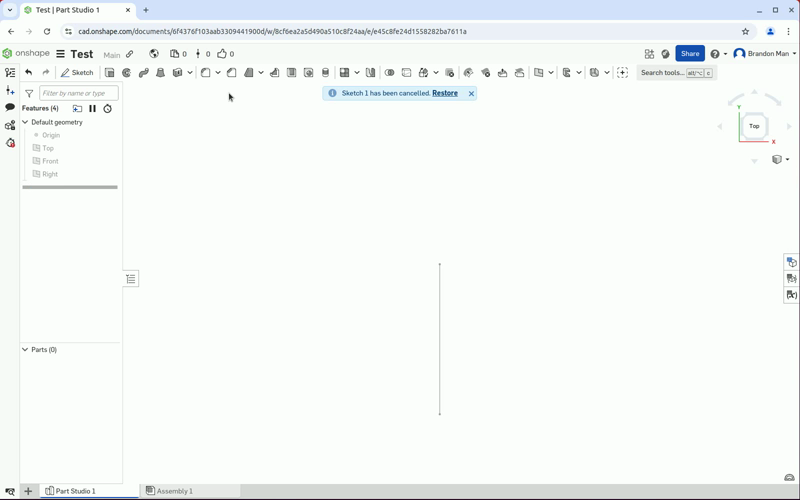
mouse_move(73, 352)
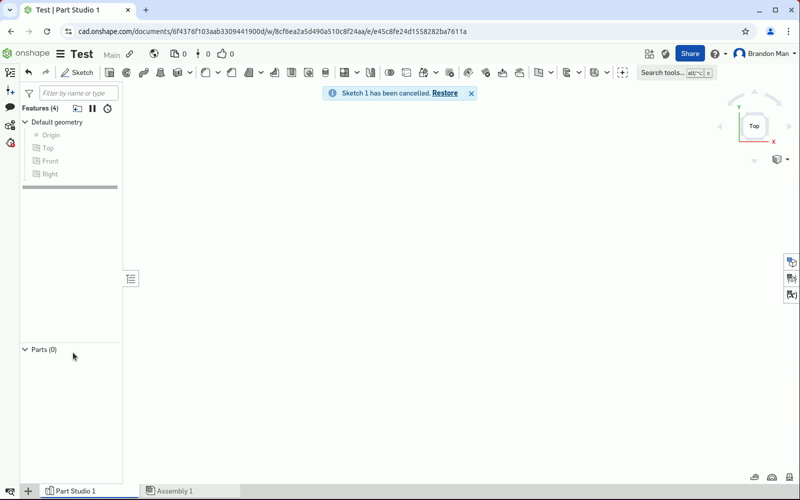
key(y)
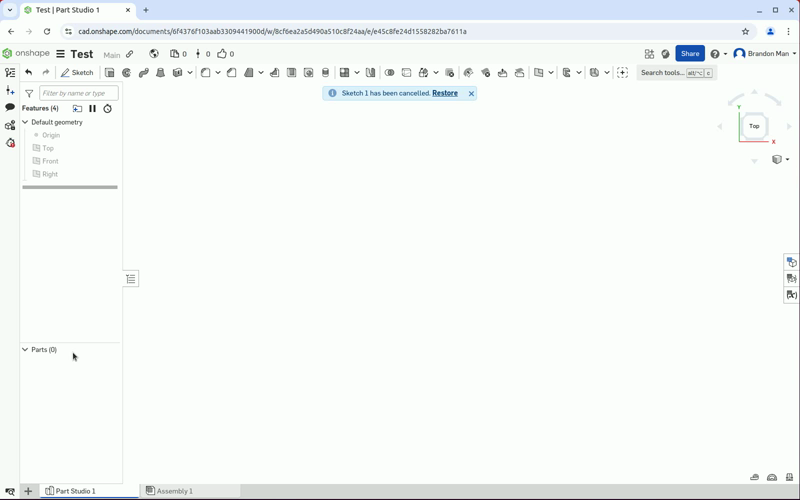
key(shift+p)
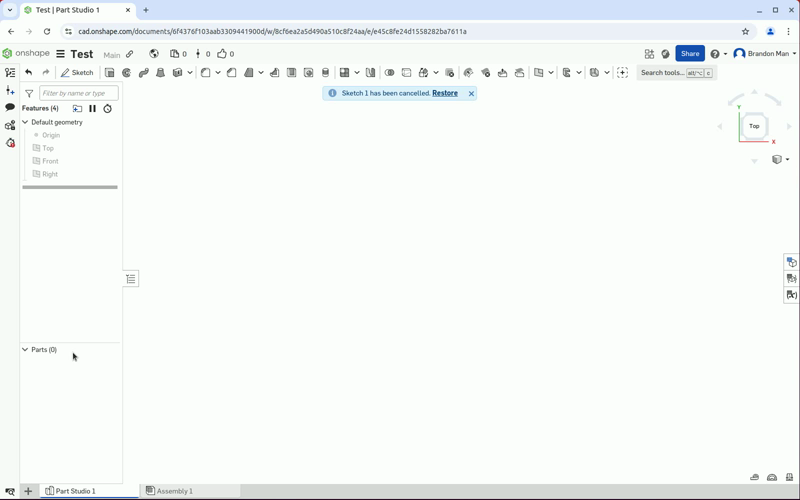
key(space)
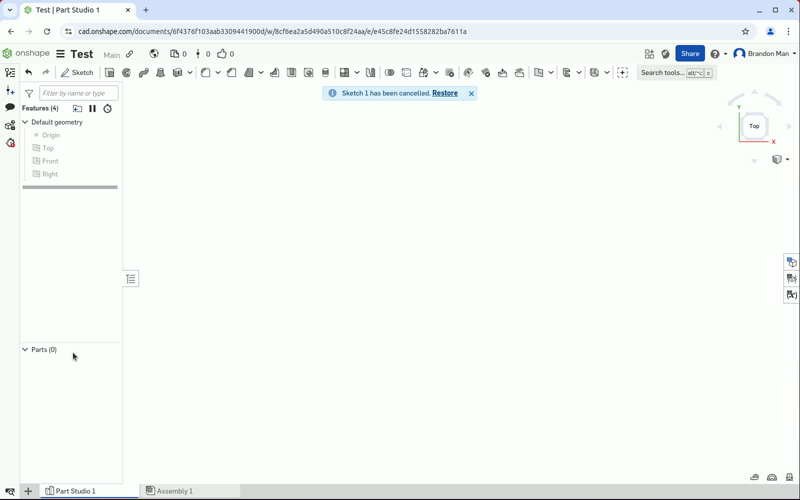
key_down(shift)
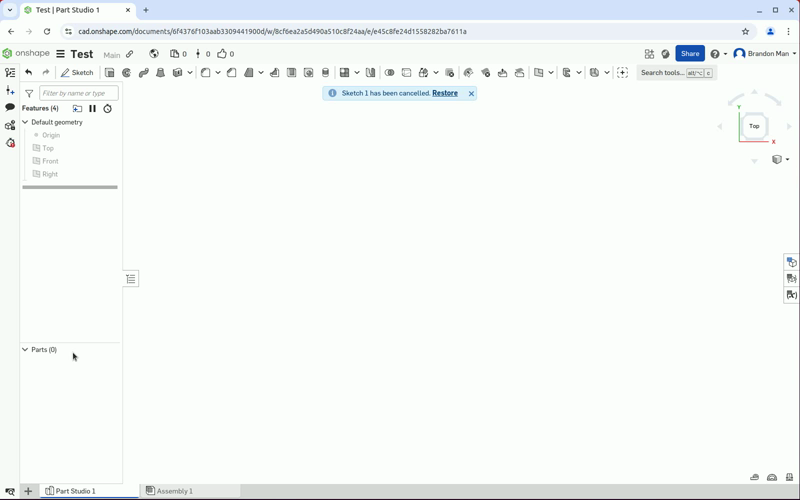
key(up)
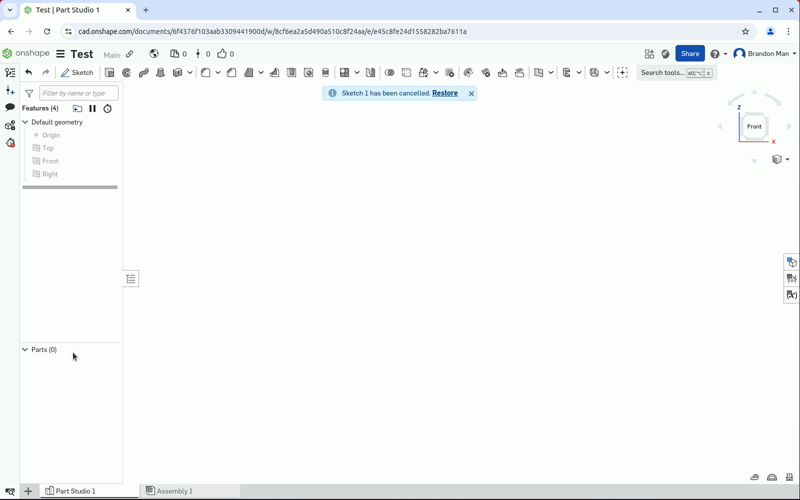
key_up(shift)
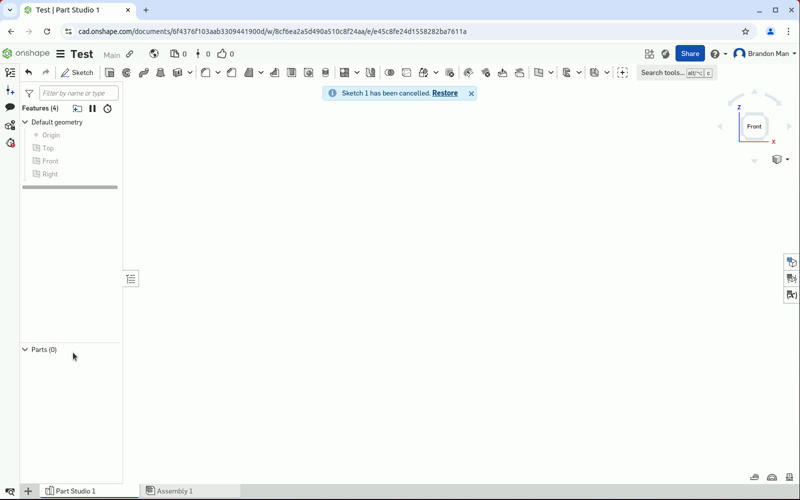
mouse_move(73, 352)
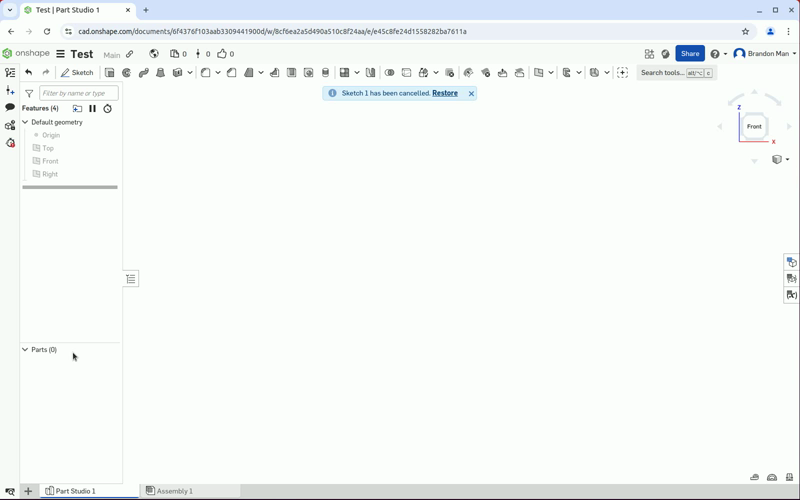
key(shift+y)
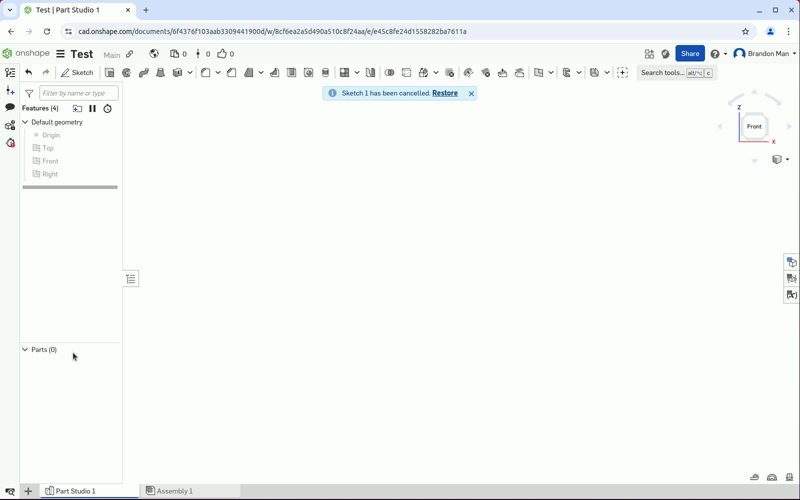
key(shift+s)
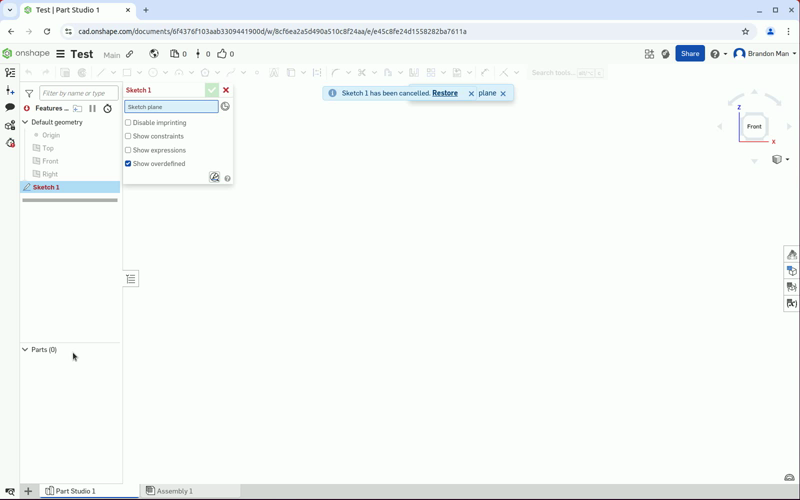
mouse_move(73, 163)
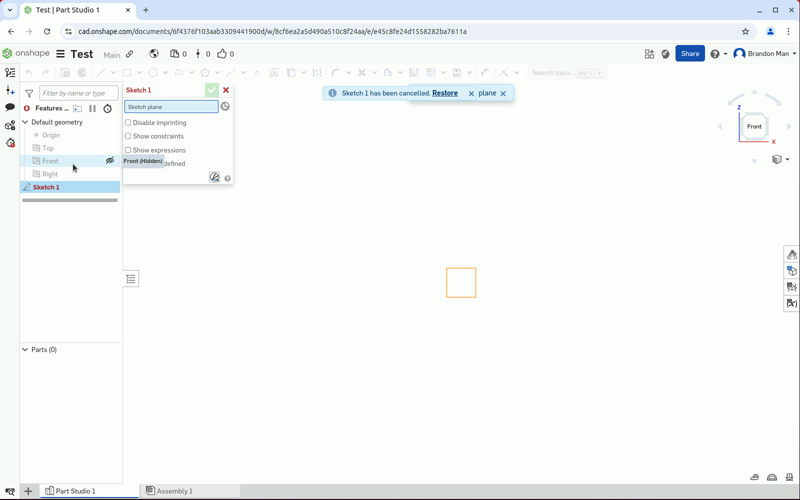
click(73, 163)
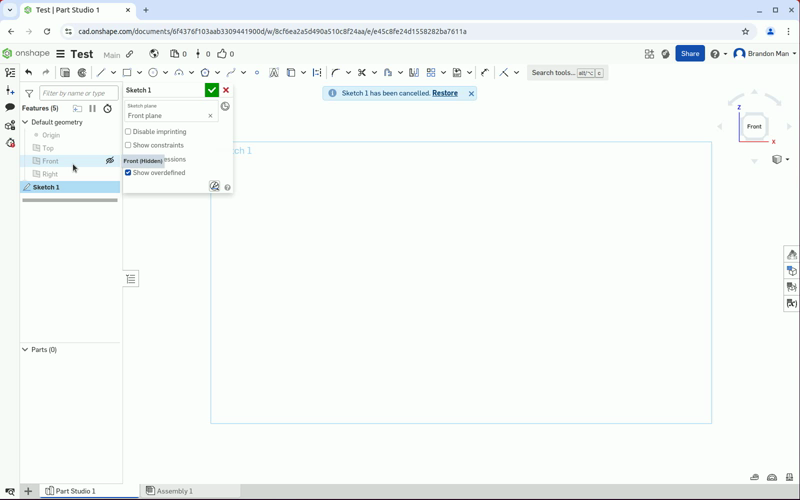
mouse_move(73, 352)
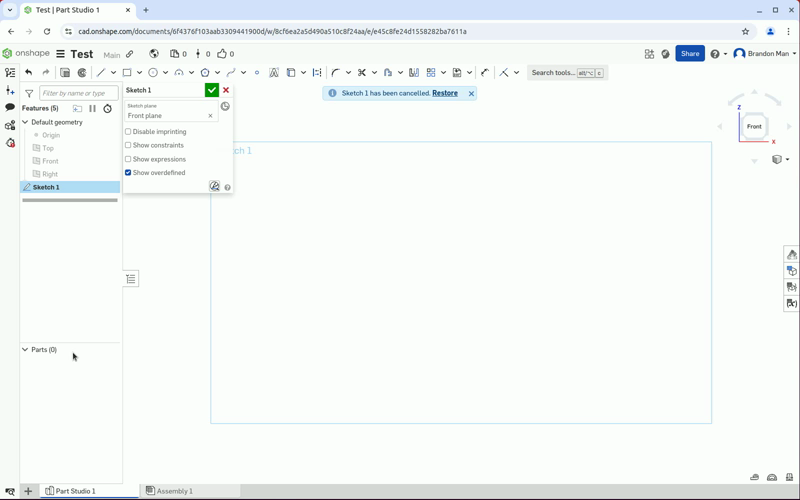
key(y)
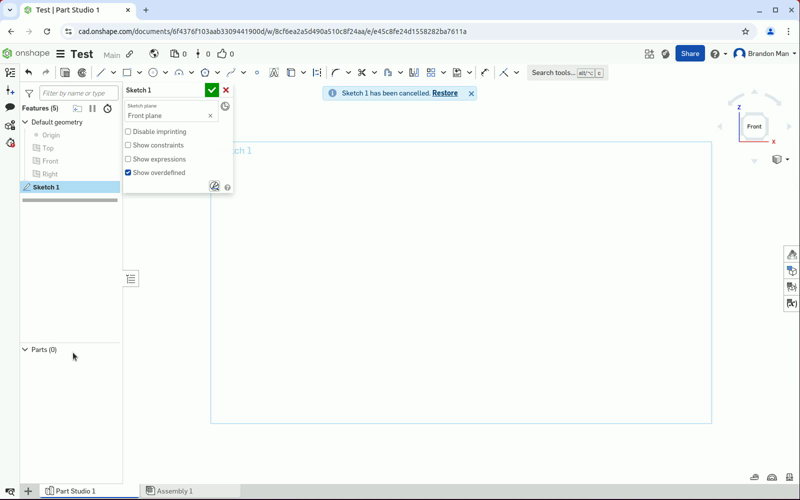
key(l)
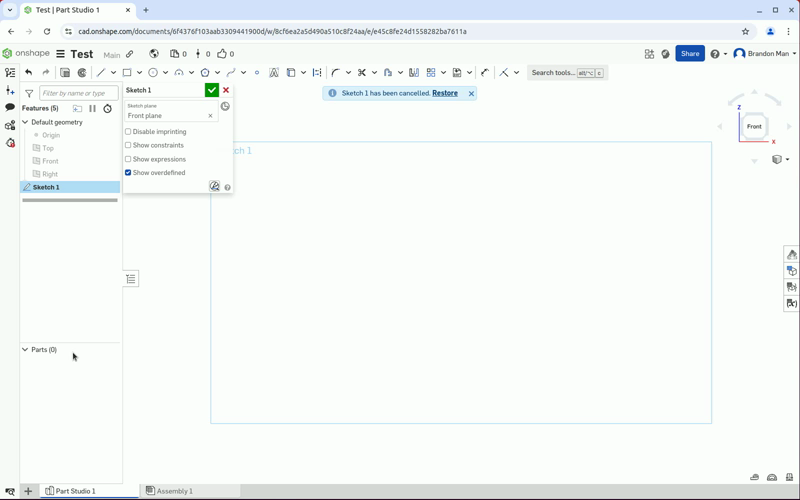
key_down(shift)
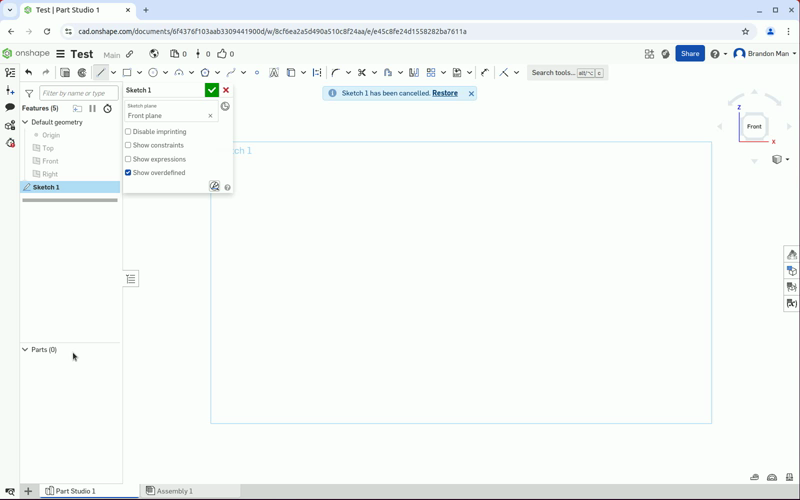
mouse_move(371, 345)
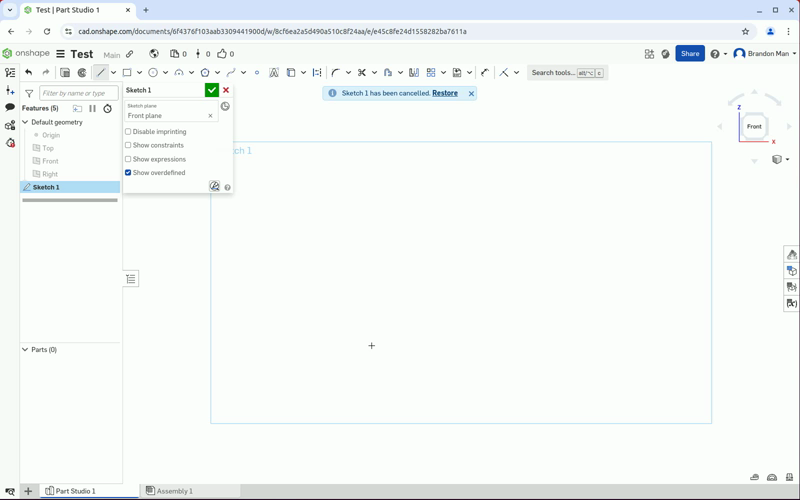
click(371, 345)
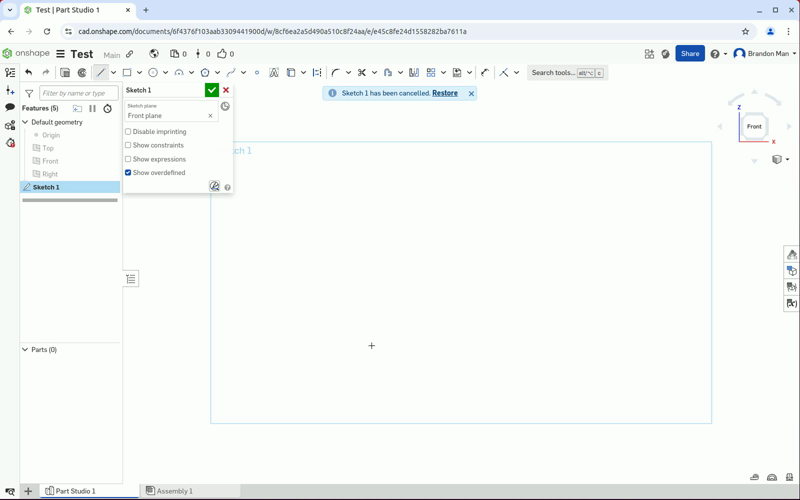
key_up(shift)
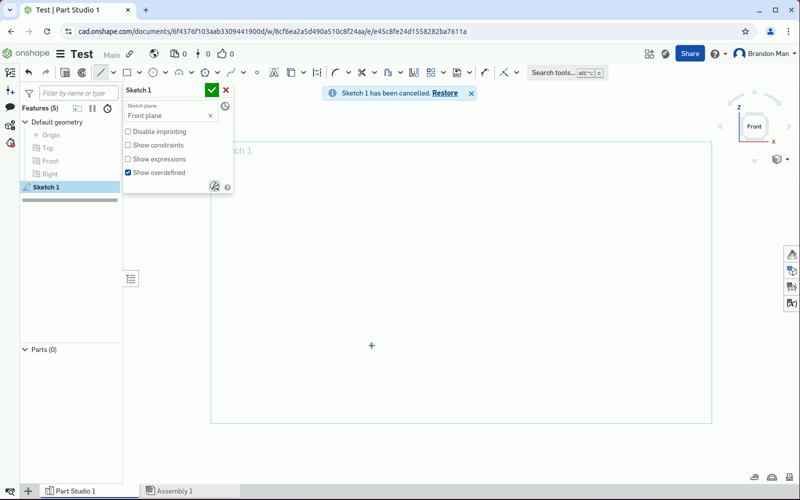
key_down(shift)
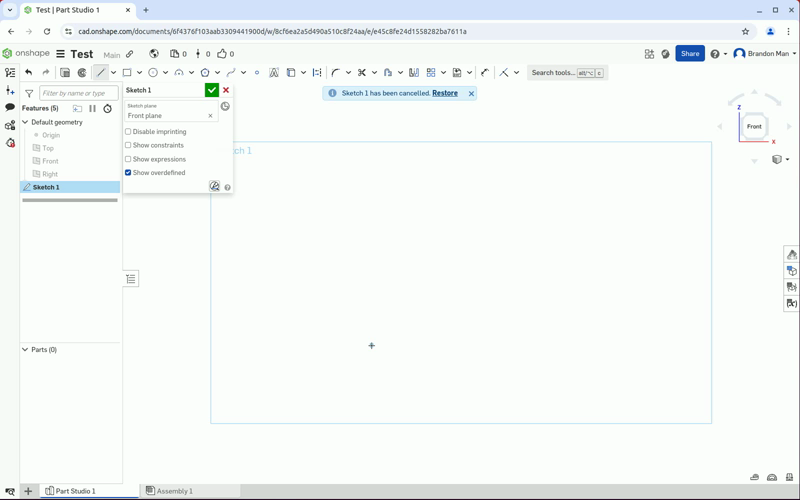
mouse_move(540, 345)
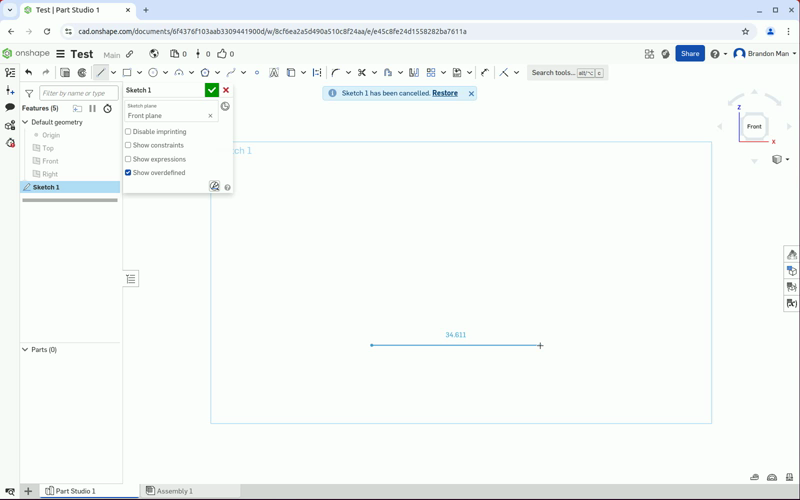
click(540, 345)
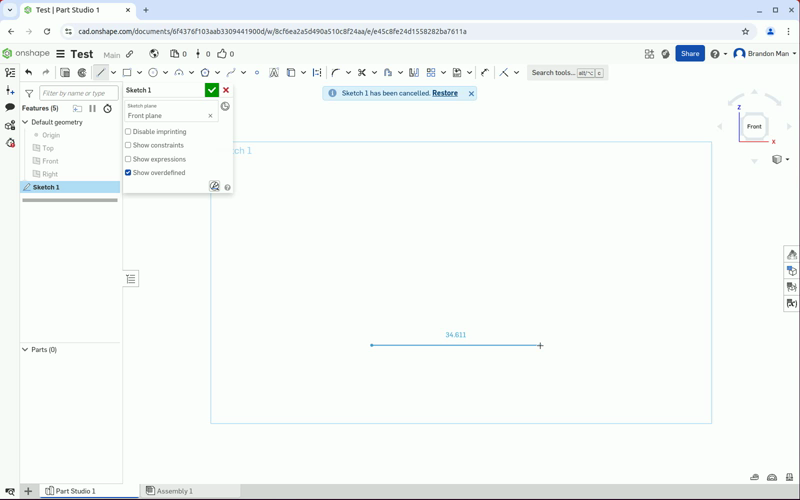
key_up(shift)
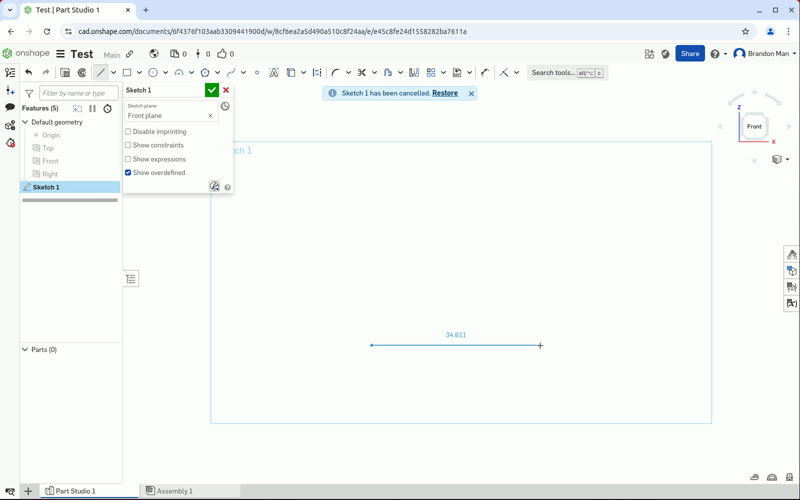
key_down(shift)
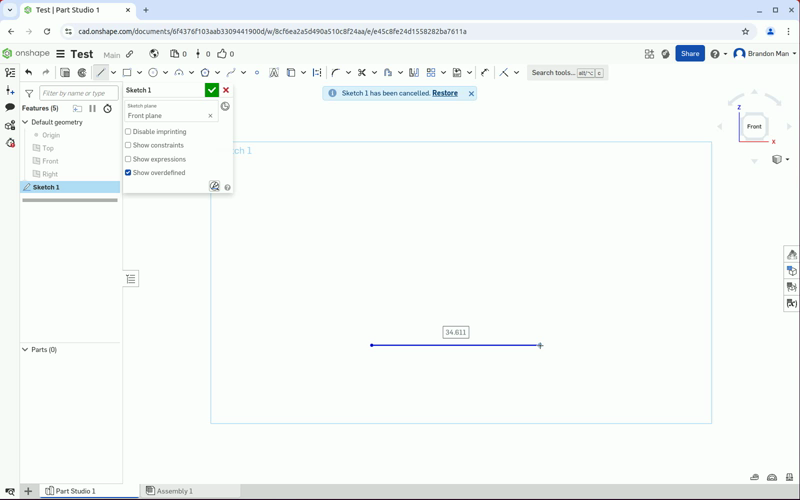
mouse_move(570, 345)
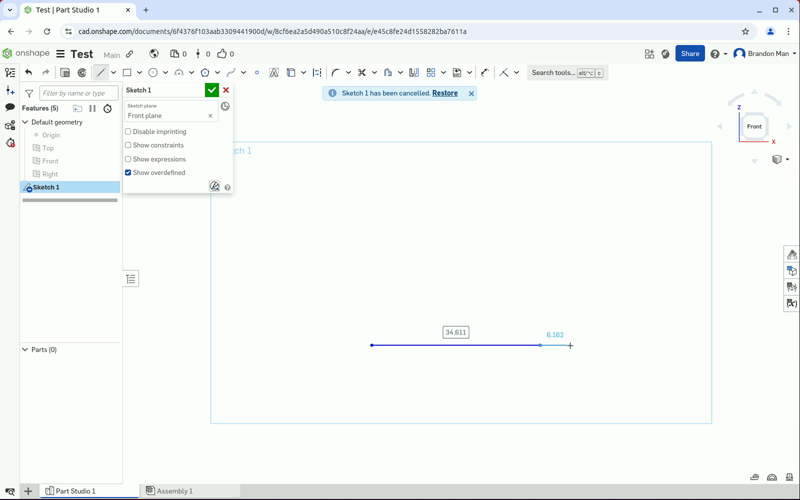
mouse_move(540, 288)
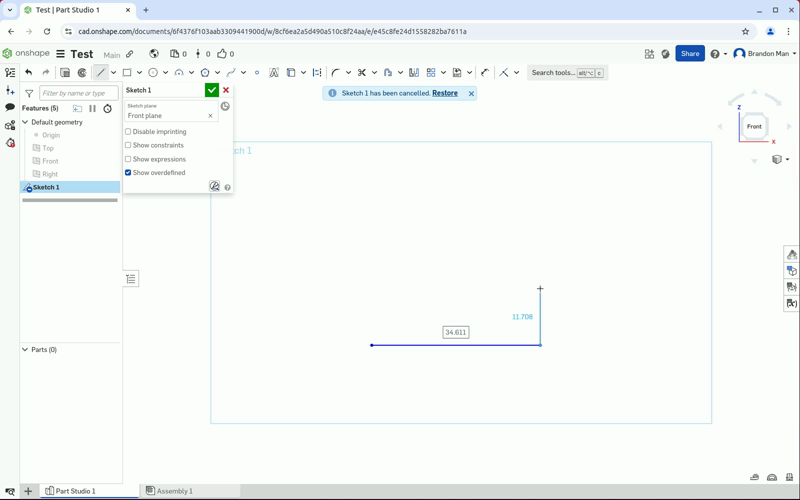
click(540, 288)
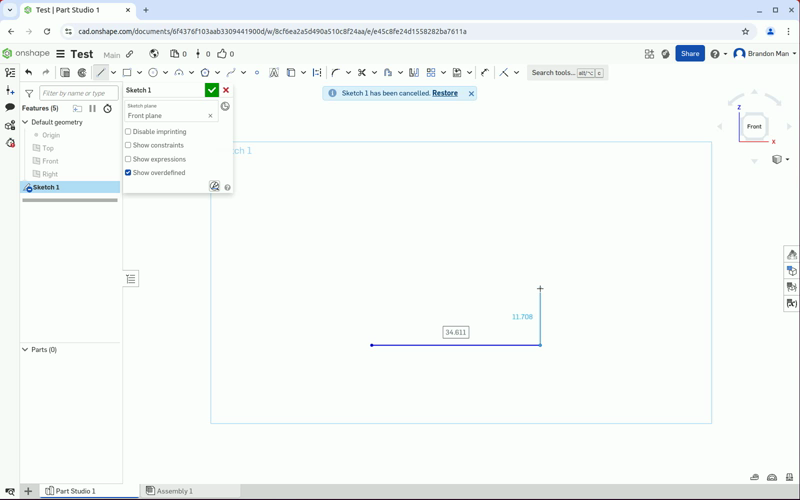
key_up(shift)
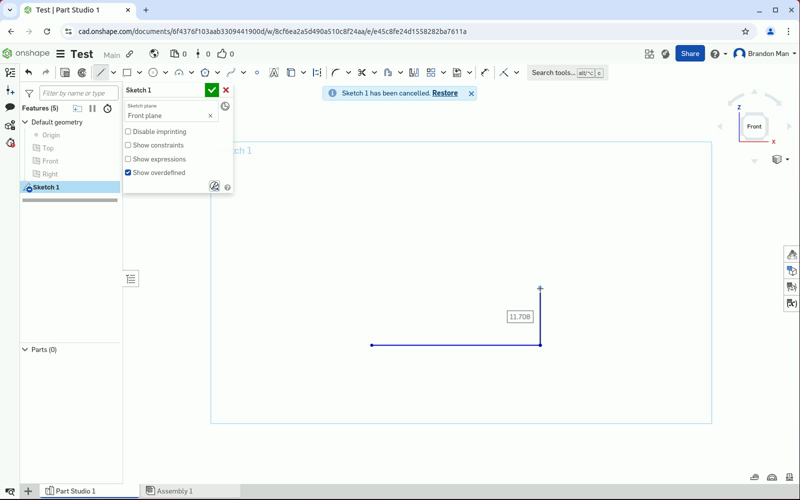
key_down(shift)
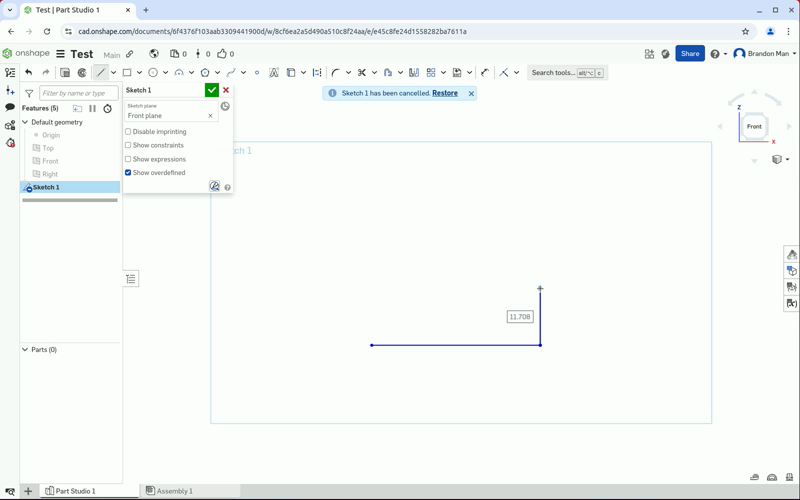
mouse_move(371, 288)
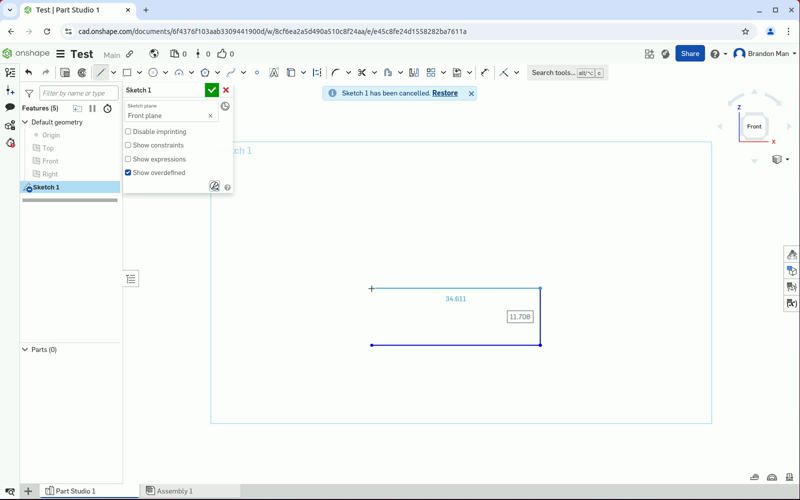
click(371, 288)
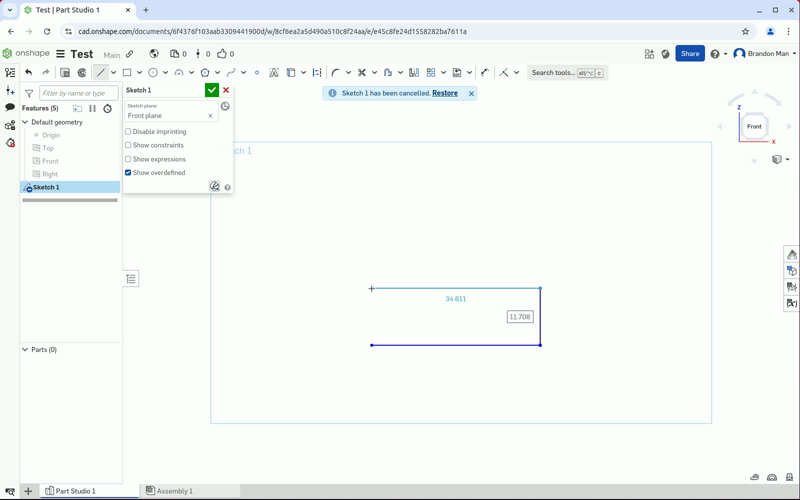
key_up(shift)
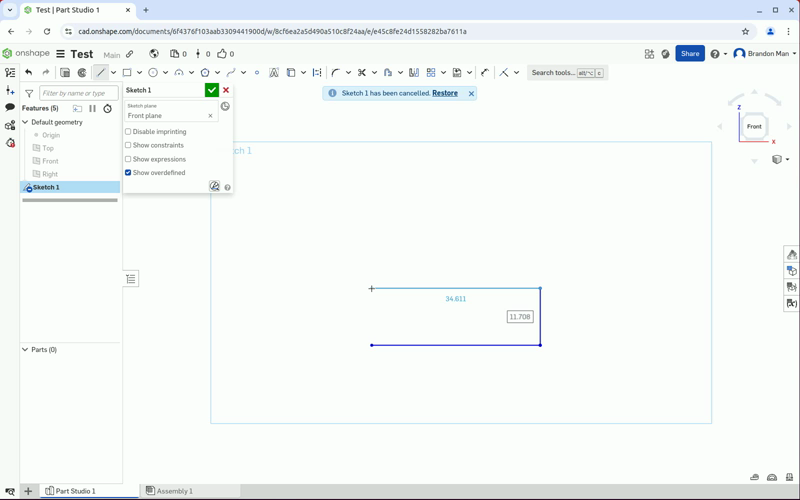
mouse_move(401, 288)
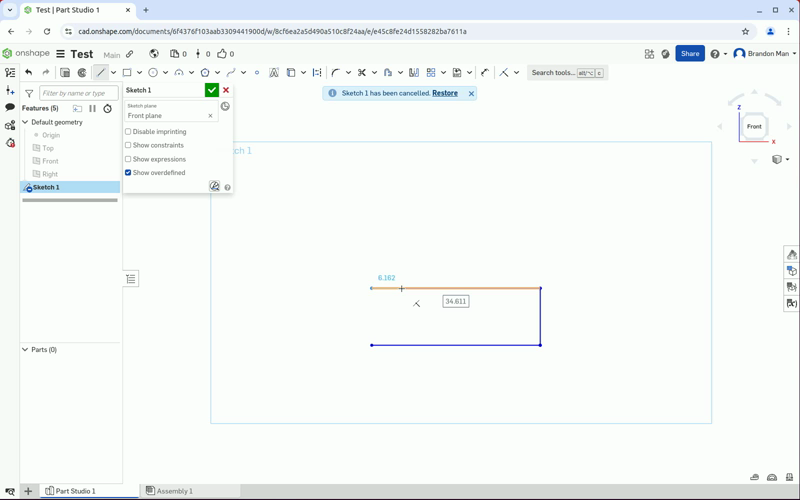
key_down(shift)
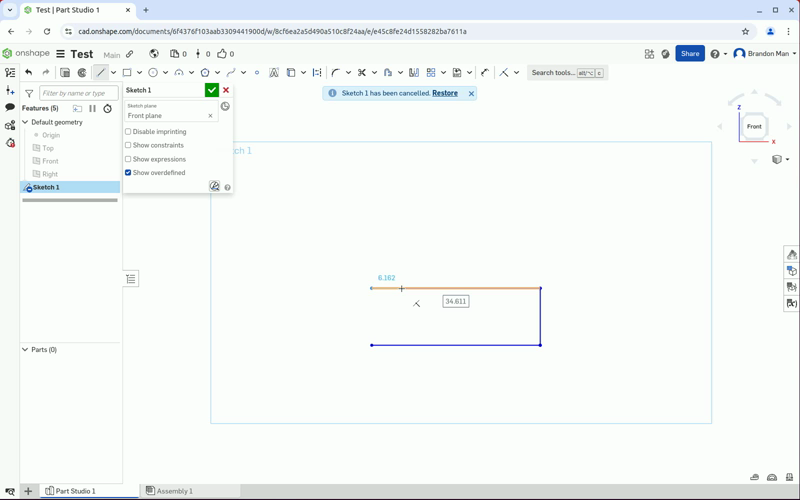
mouse_move(371, 345)
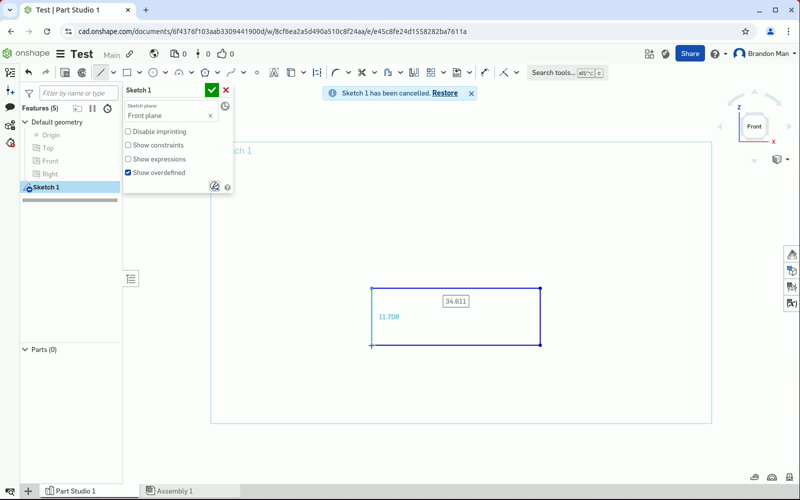
key_up(shift)
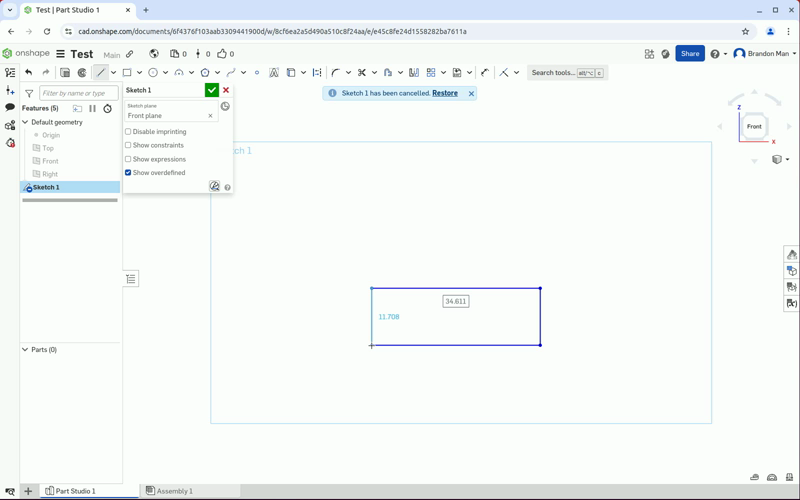
click(371, 345)
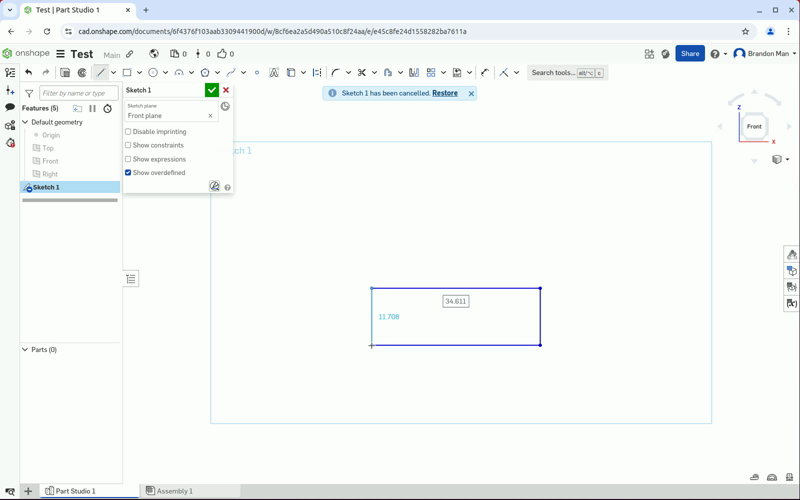
key(esc)
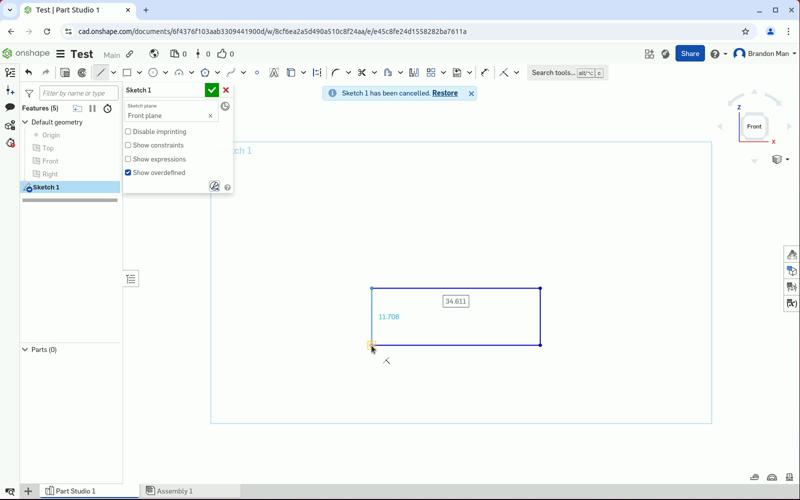
mouse_move(431, 316)
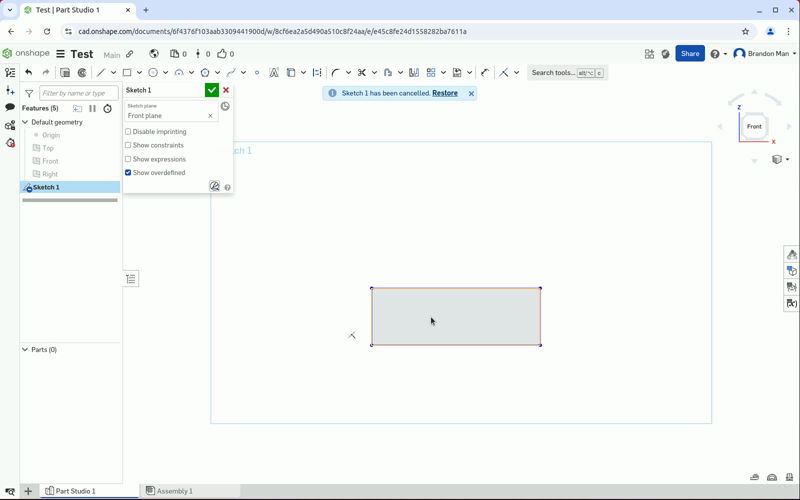
click(431, 316)
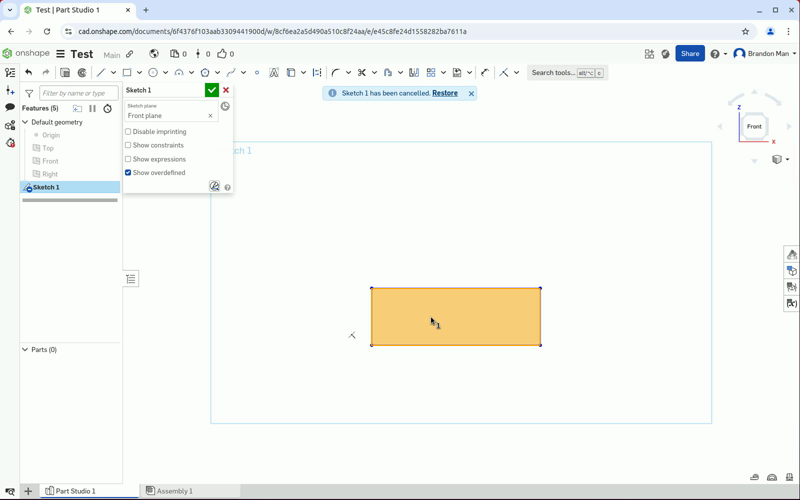
mouse_move(73, 352)
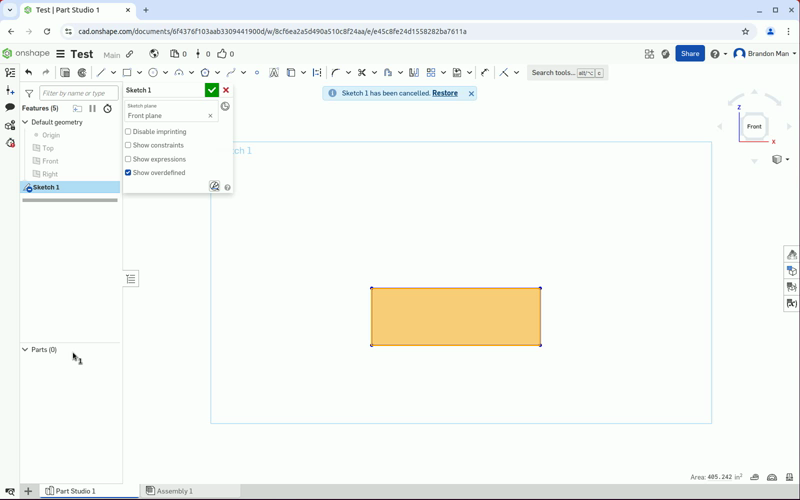
key(shift+y)
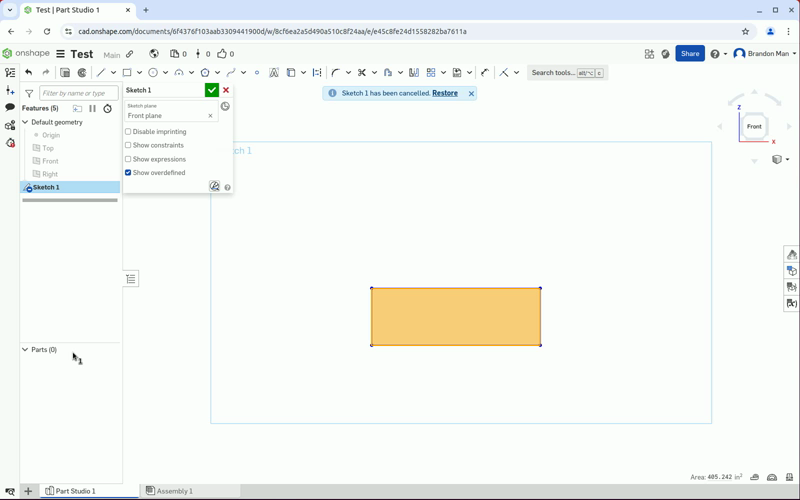
key(shift+e)
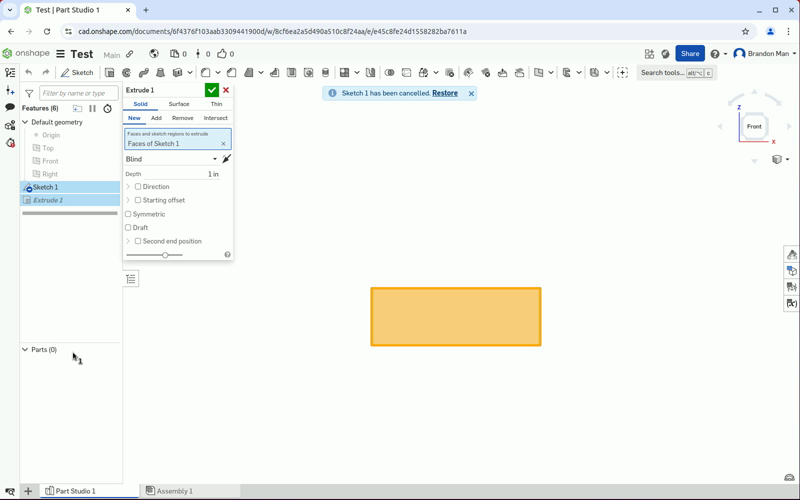
mouse_move(143, 106)
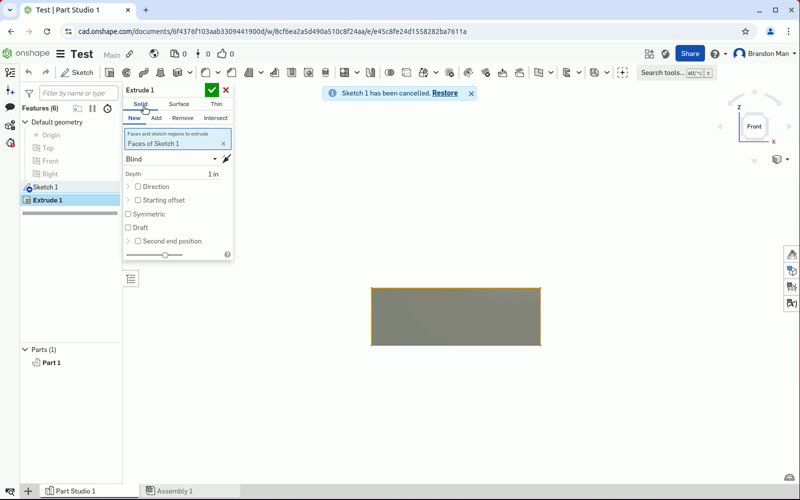
click(143, 106)
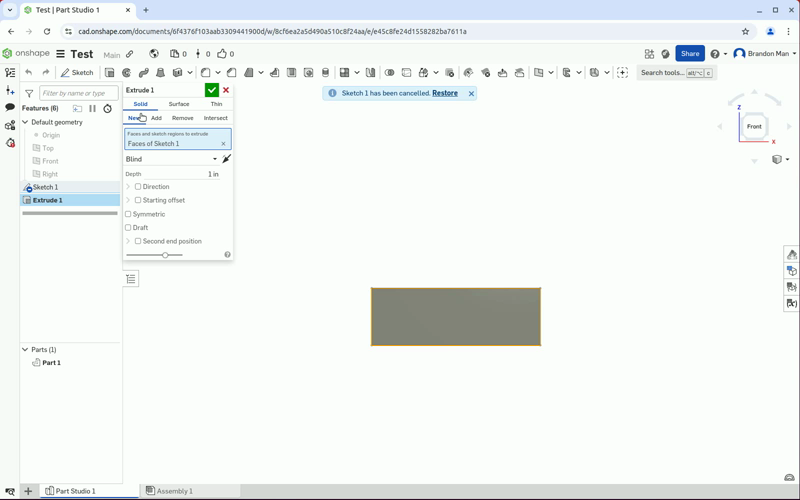
mouse_move(137, 120)
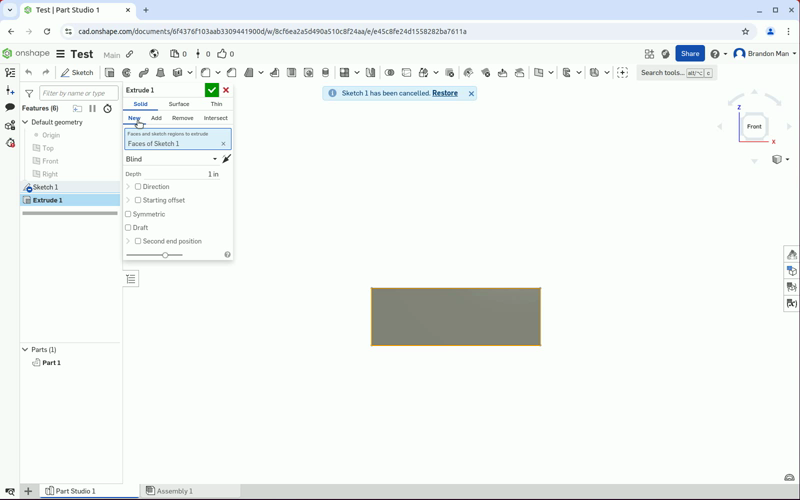
click(137, 120)
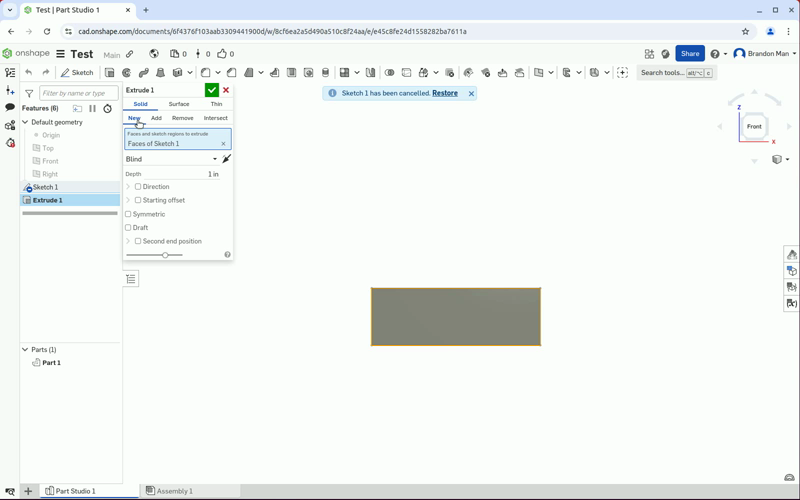
key(tab, 4)
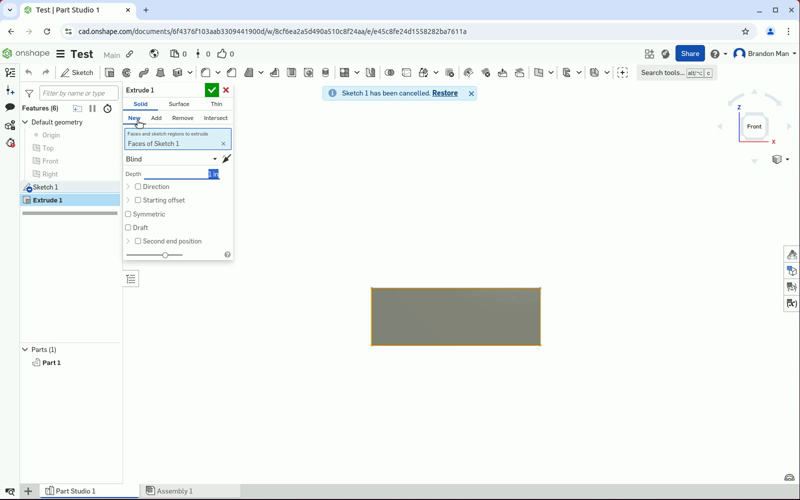
text(-23.108)
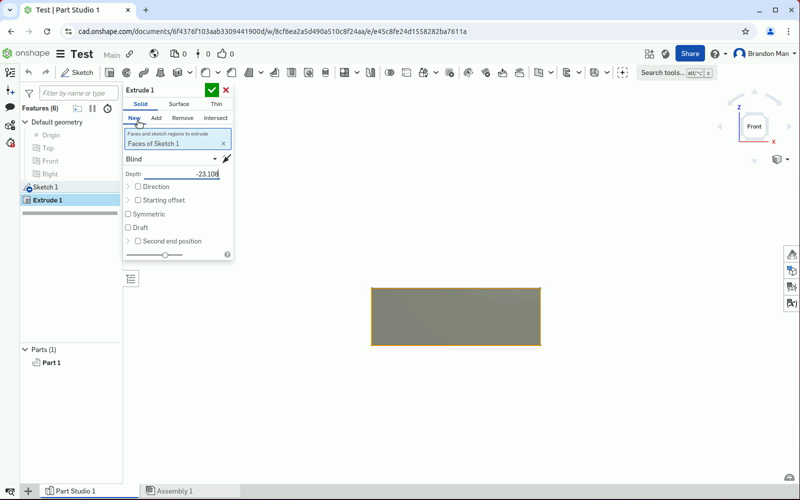
key(enter)
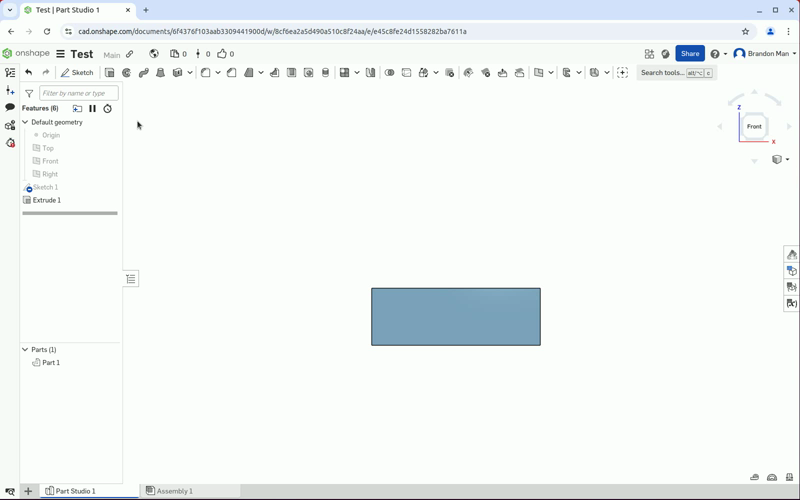
key(shift+h)
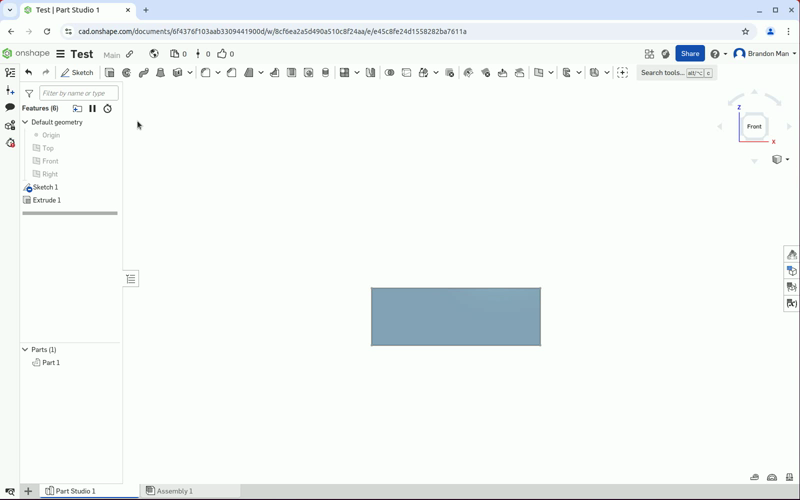
key(shift+h)
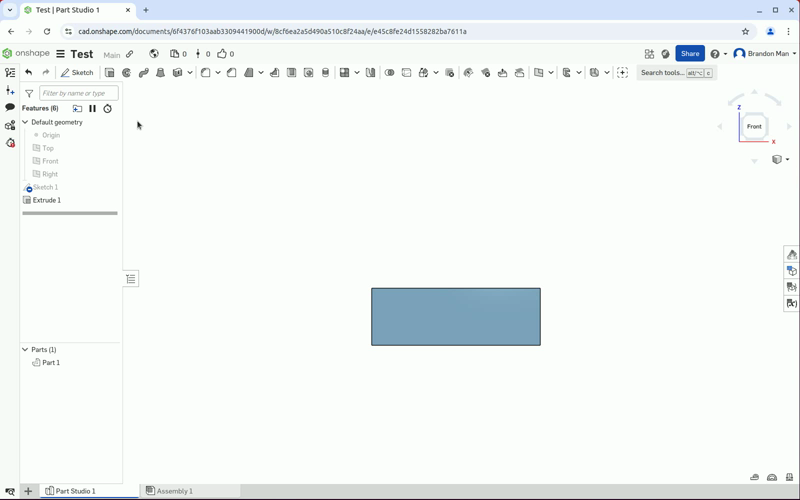
mouse_move(73, 189)
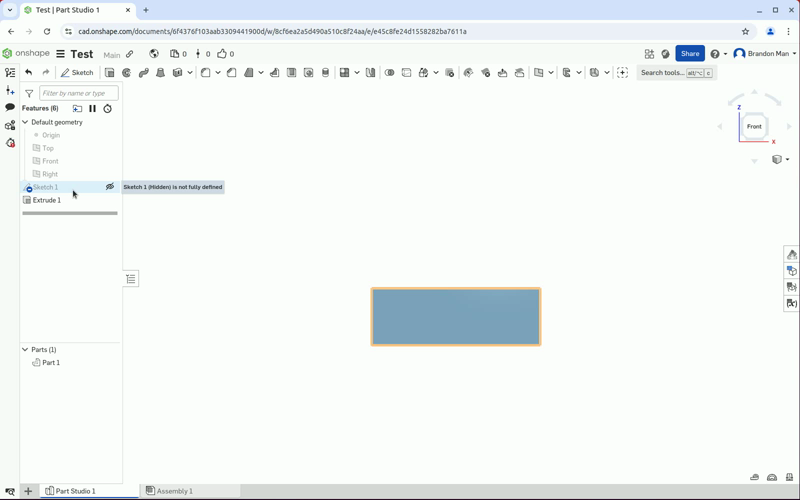
click(73, 189)
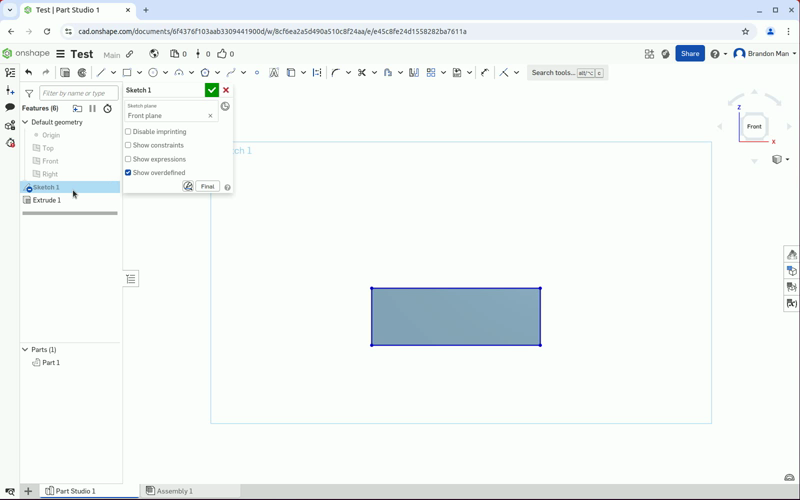
mouse_move(229, 92)
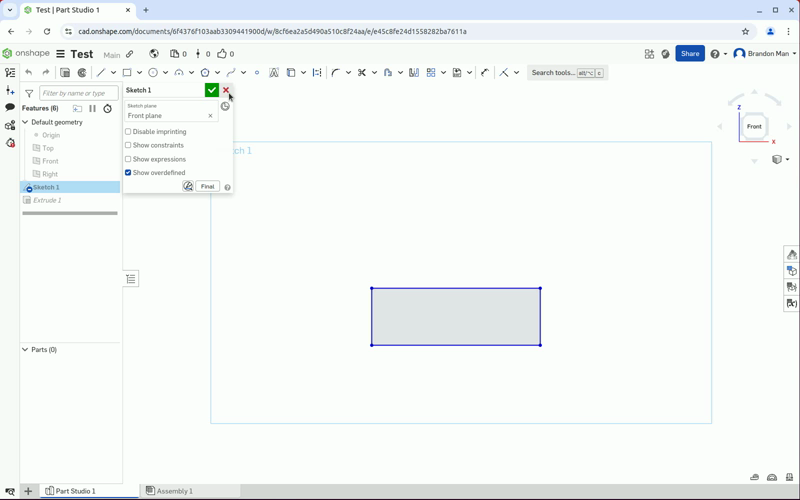
click(229, 92)
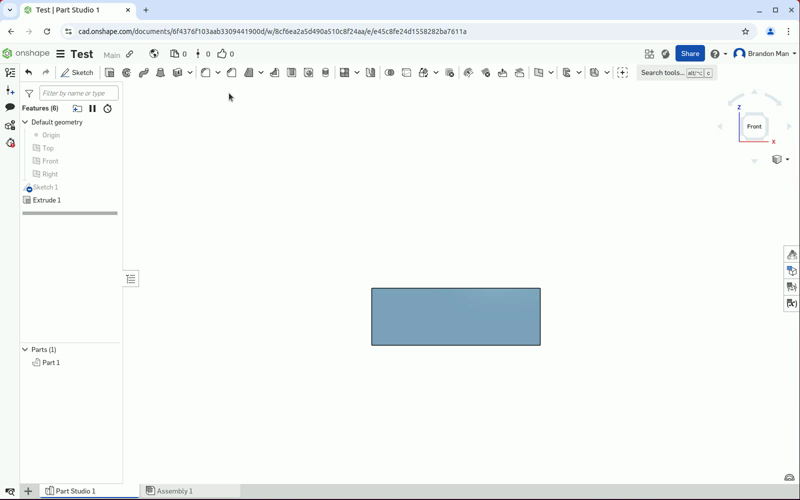
mouse_move(73, 352)
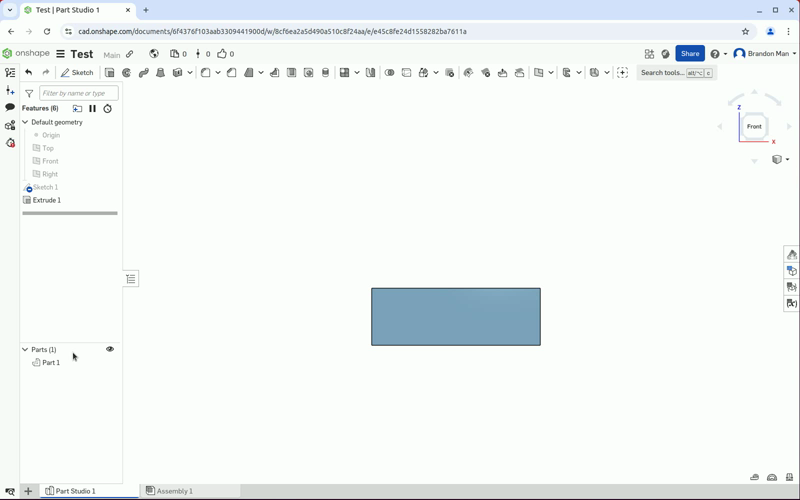
key(y)
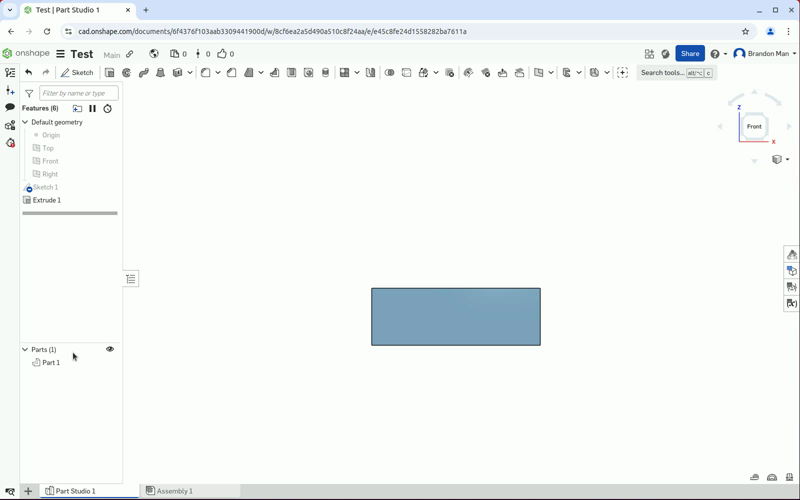
key(shift+p)
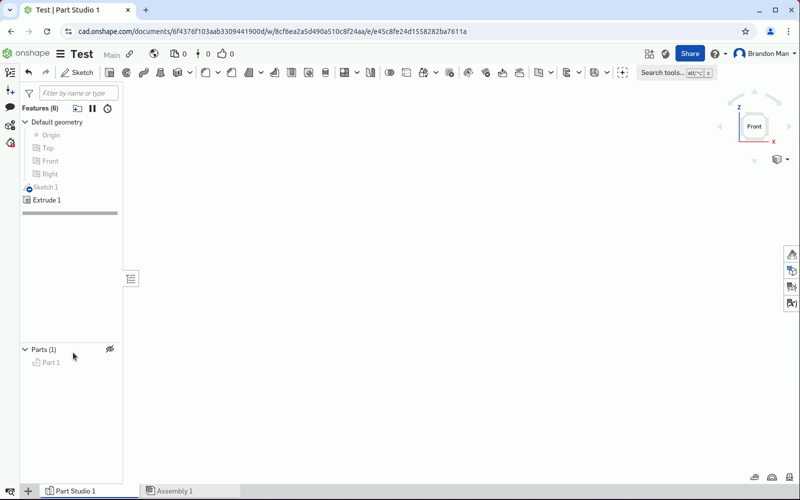
key(space)
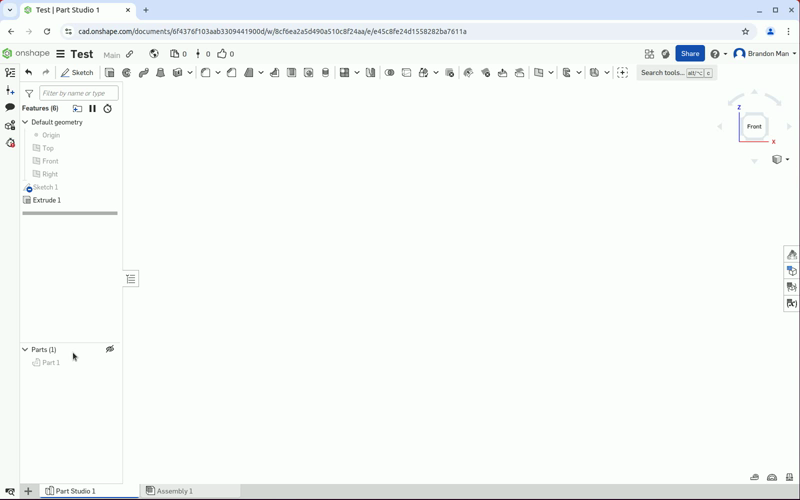
key_down(shift)
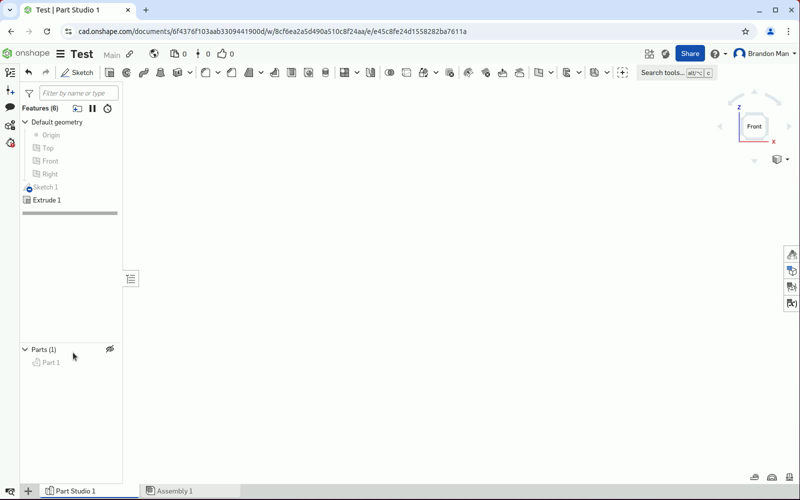
key(left)
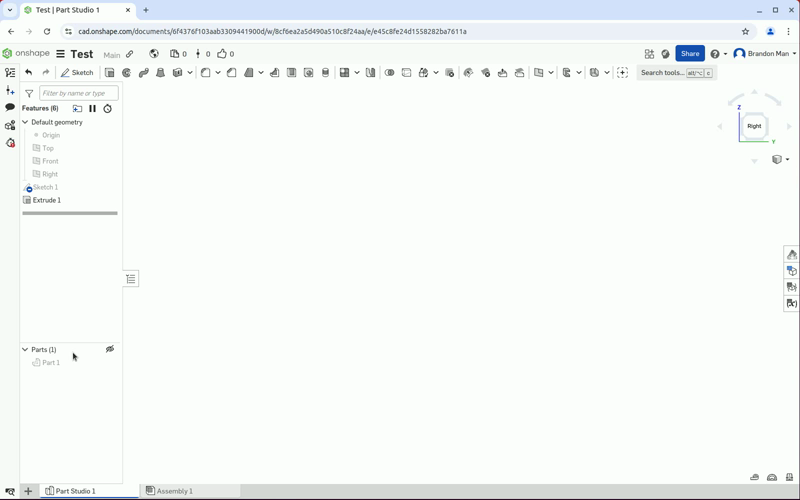
key_up(shift)
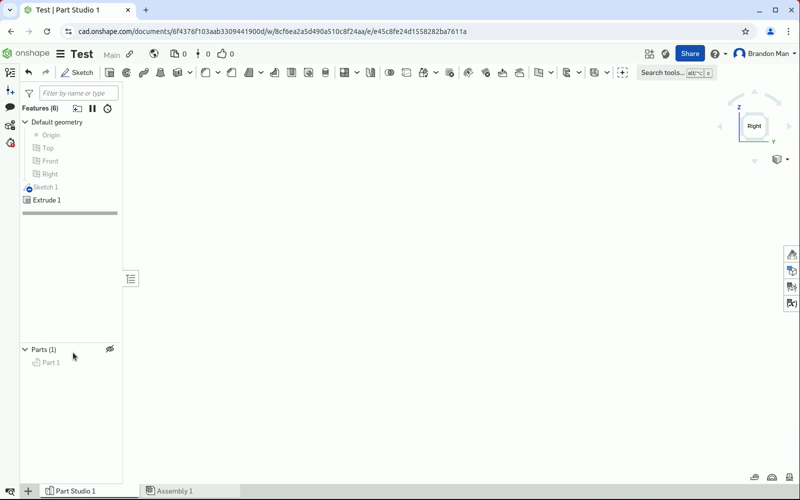
mouse_move(73, 352)
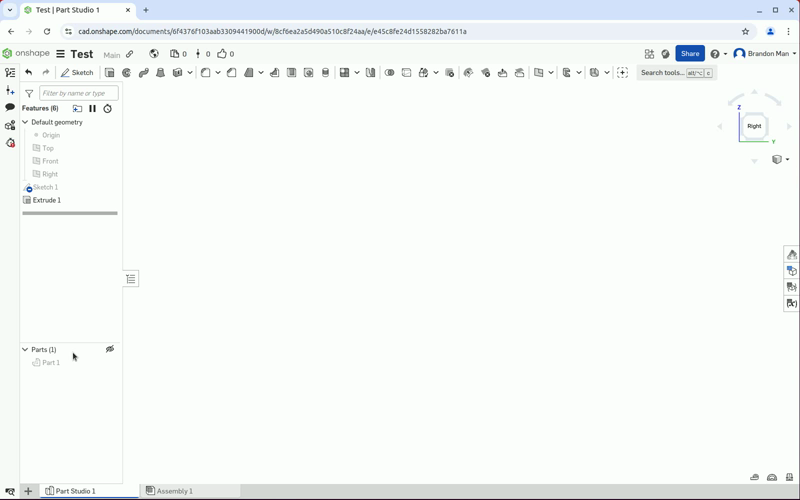
key(shift+y)
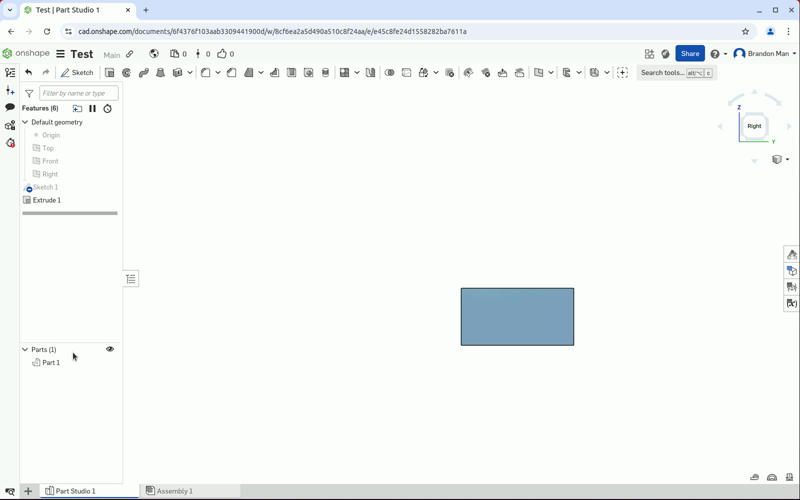
mouse_move(541, 75)
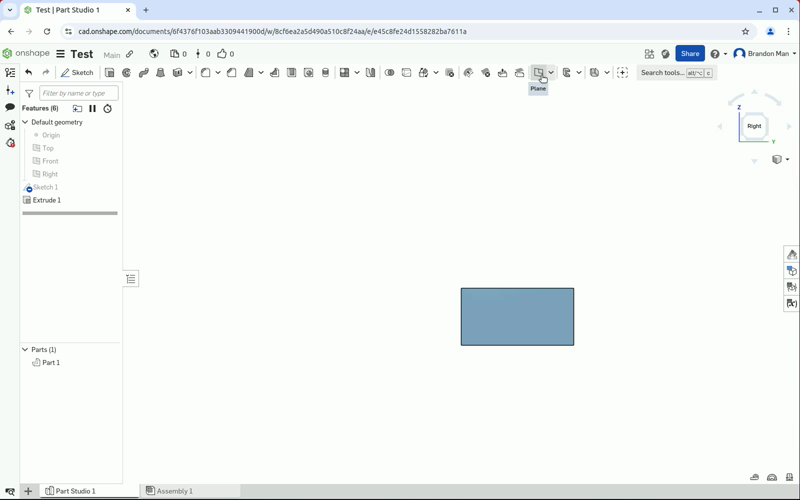
click(541, 75)
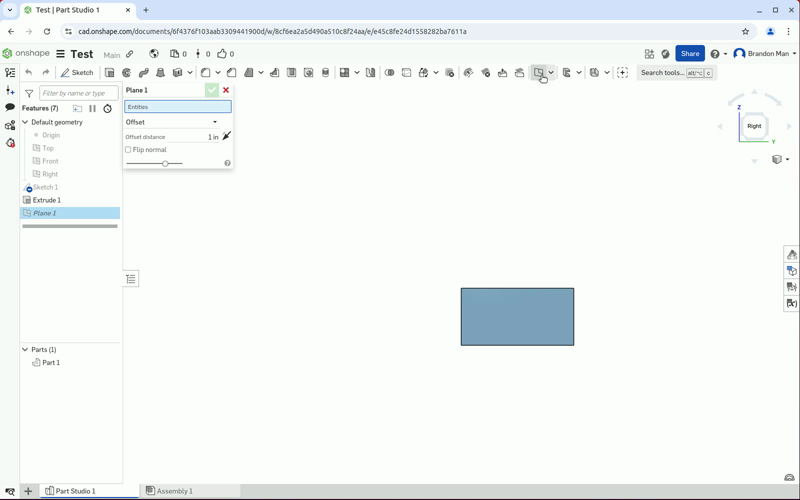
mouse_move(73, 176)
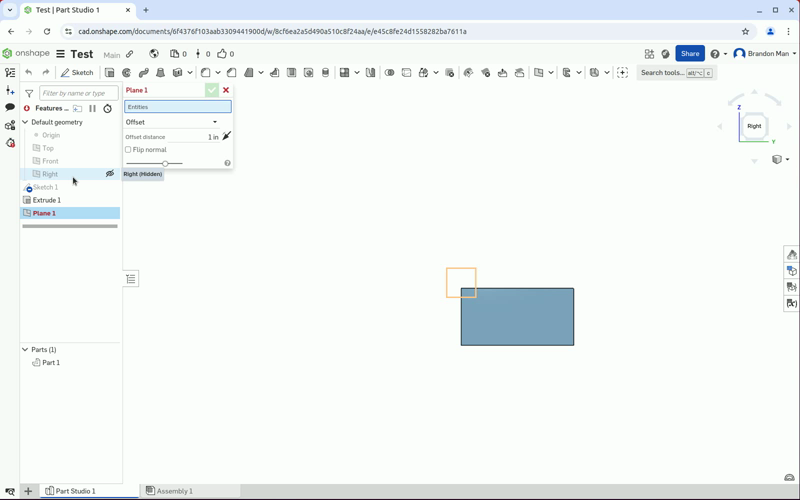
click(73, 176)
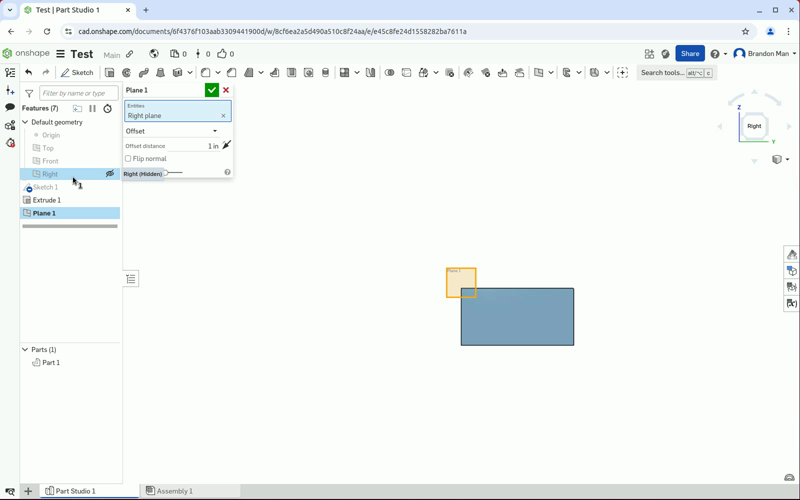
key(tab, 2)
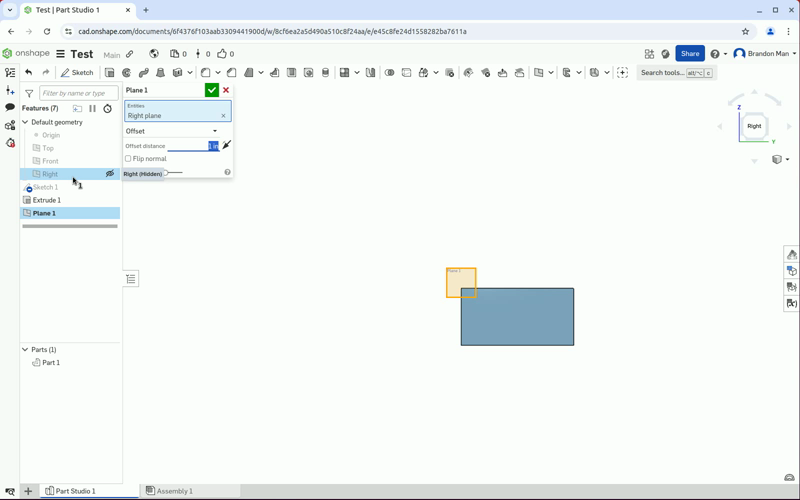
text(16.361)
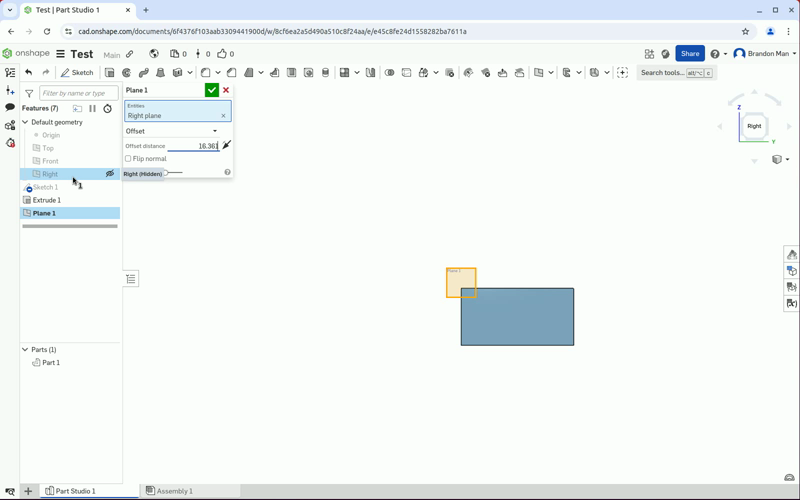
key(enter, 2)
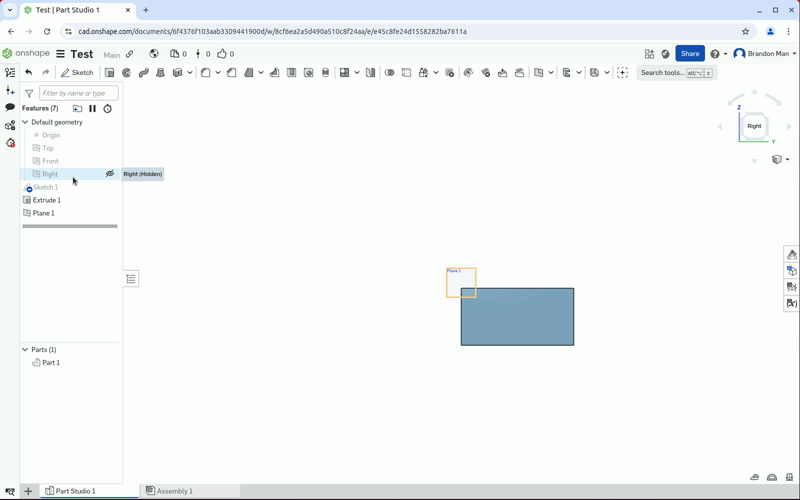
key(shift+s)
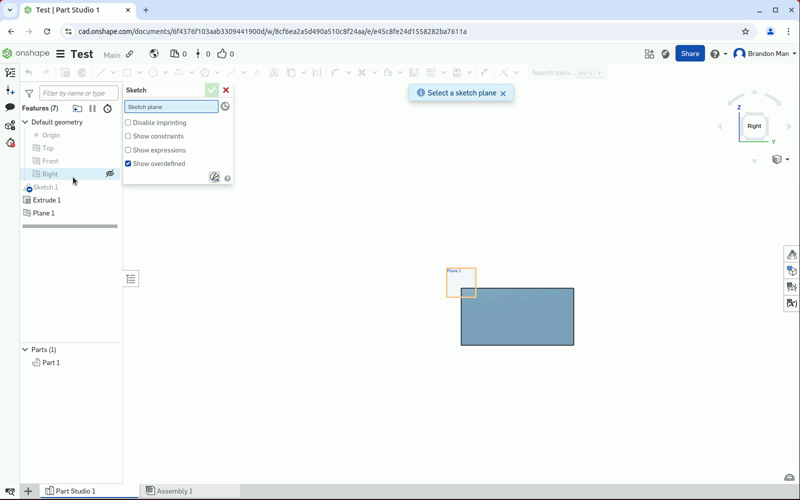
mouse_move(73, 215)
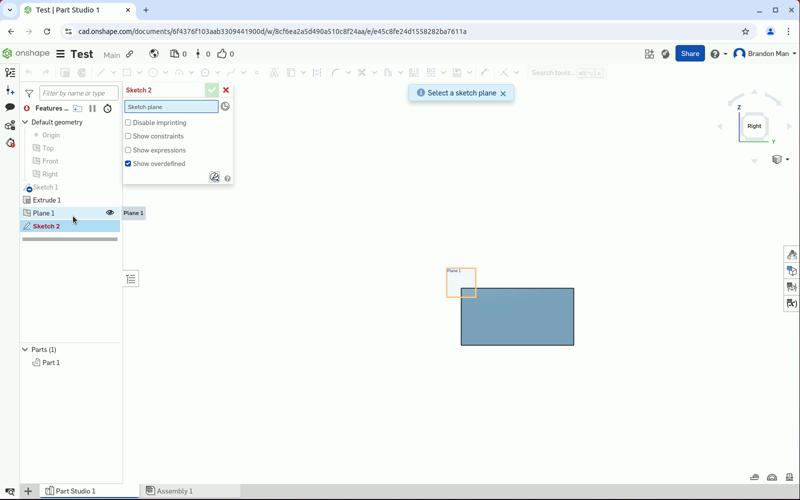
click(73, 215)
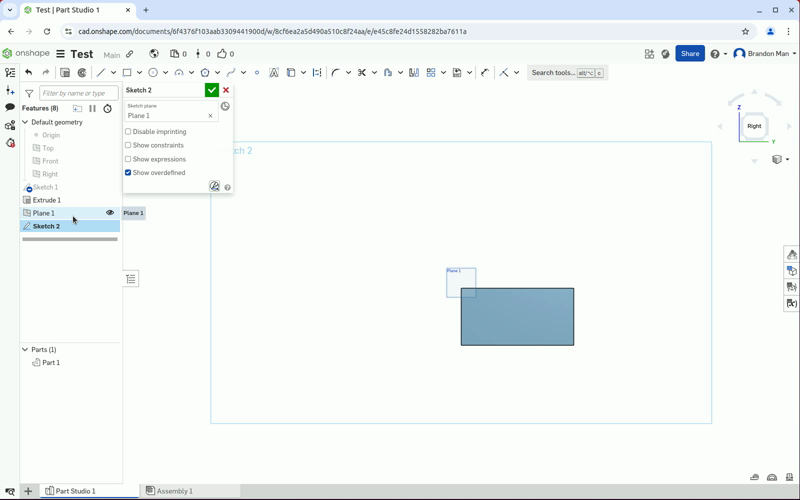
mouse_move(73, 352)
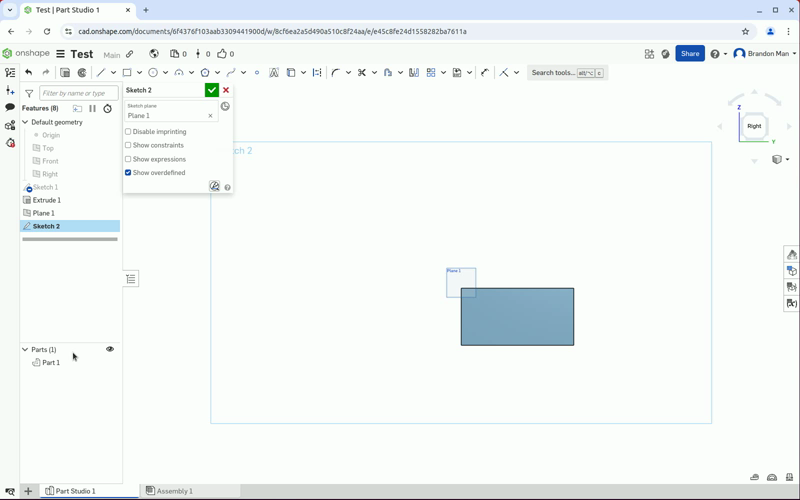
key(y)
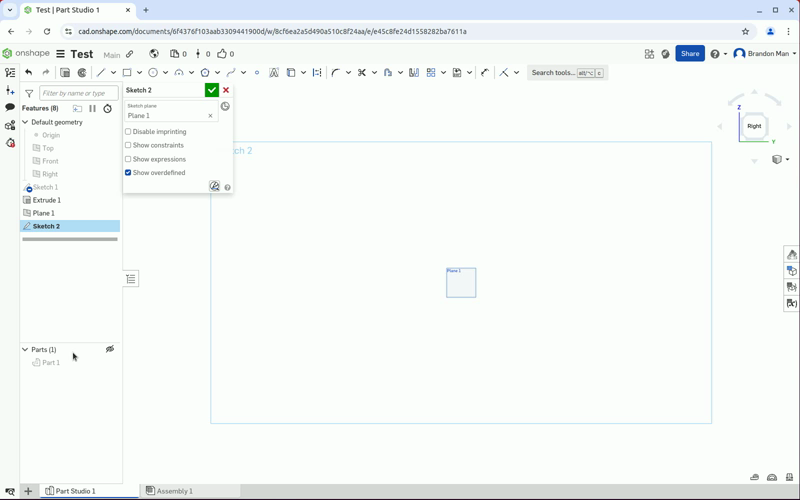
key(l)
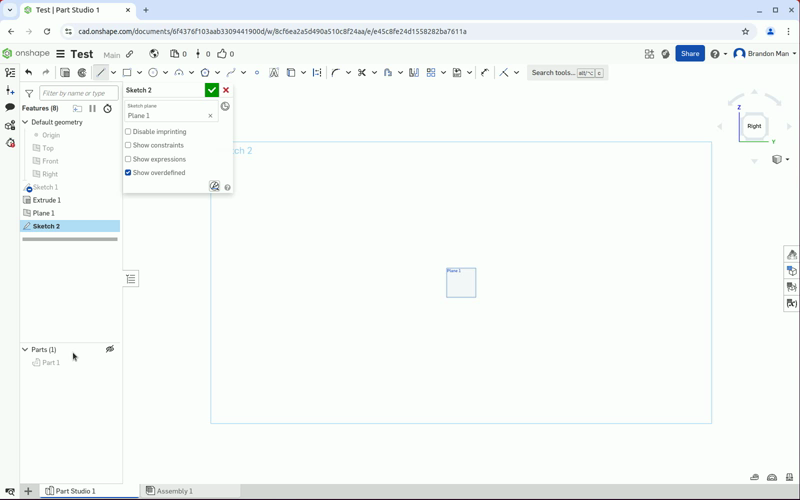
key_down(shift)
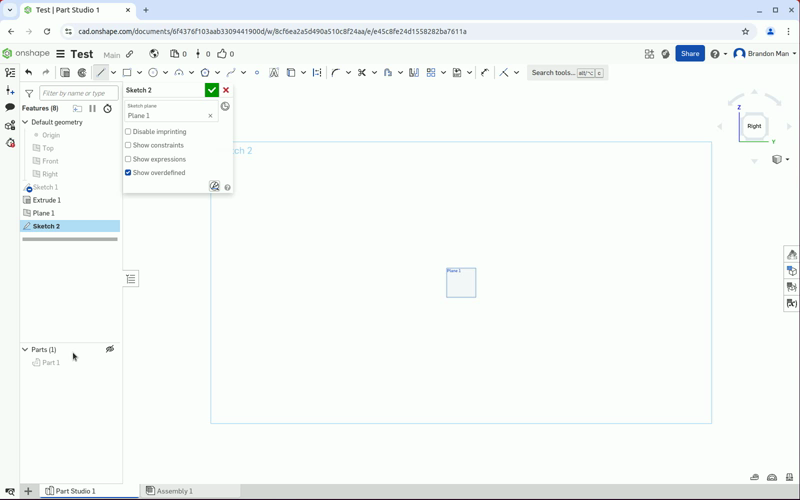
mouse_move(460, 316)
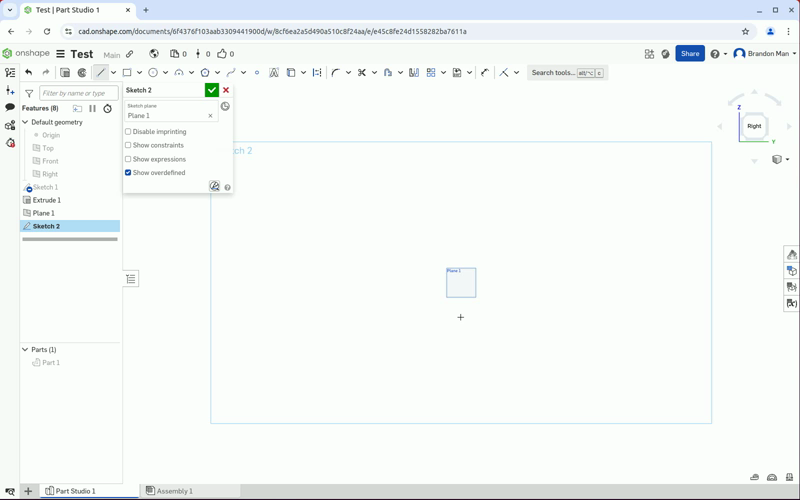
click(460, 316)
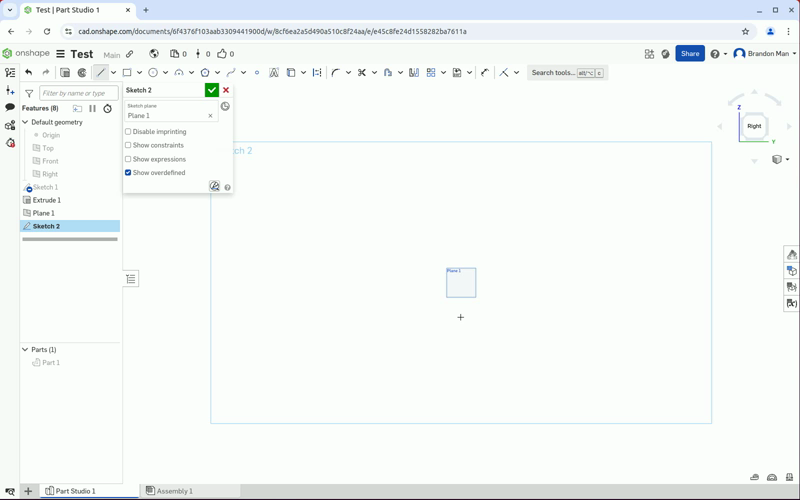
key_up(shift)
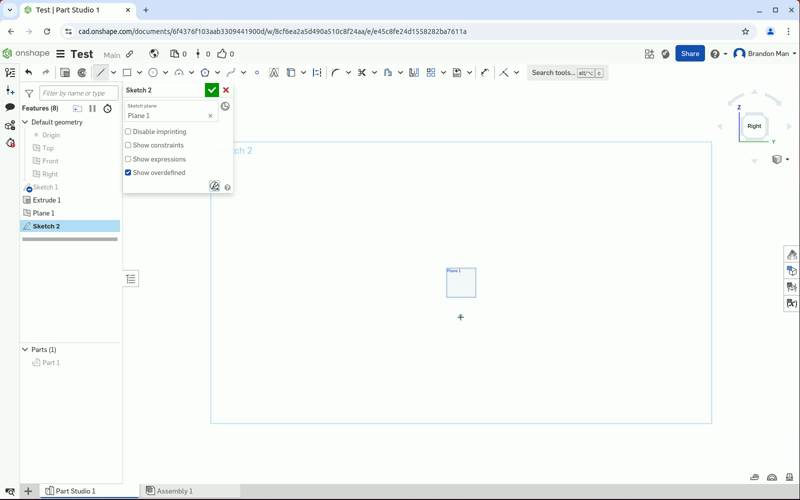
key_down(shift)
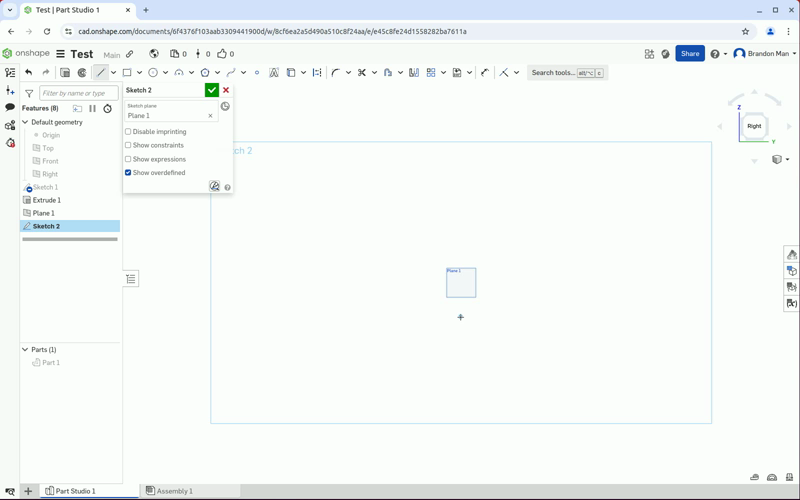
mouse_move(490, 316)
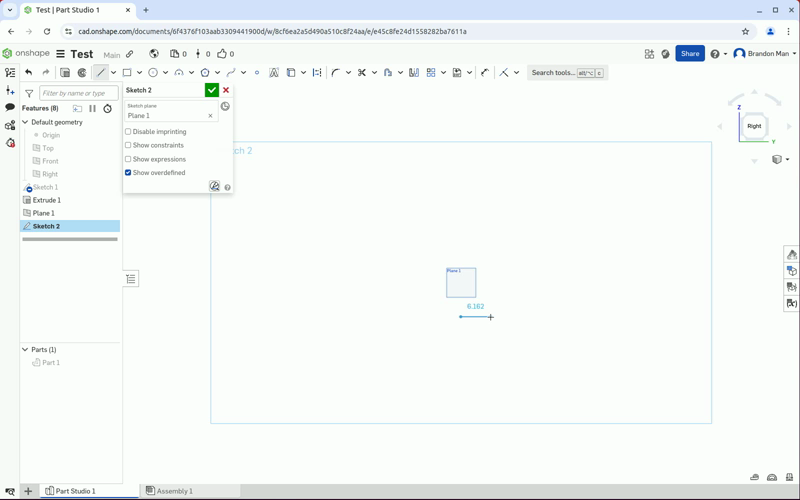
mouse_move(489, 316)
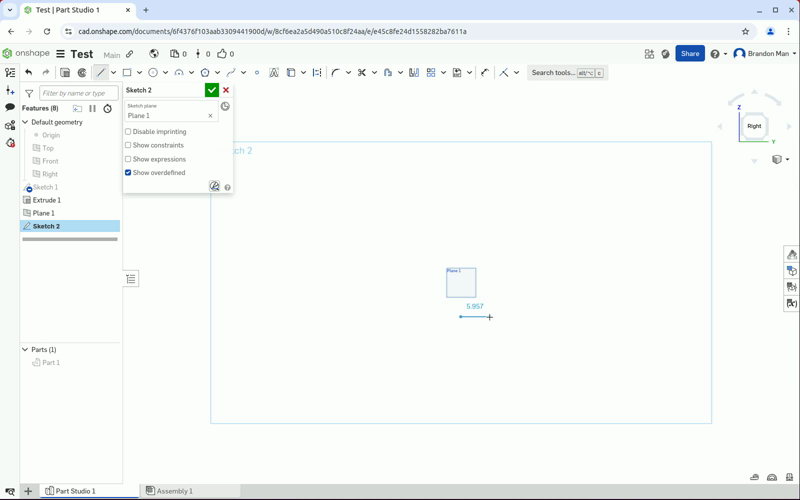
click(489, 316)
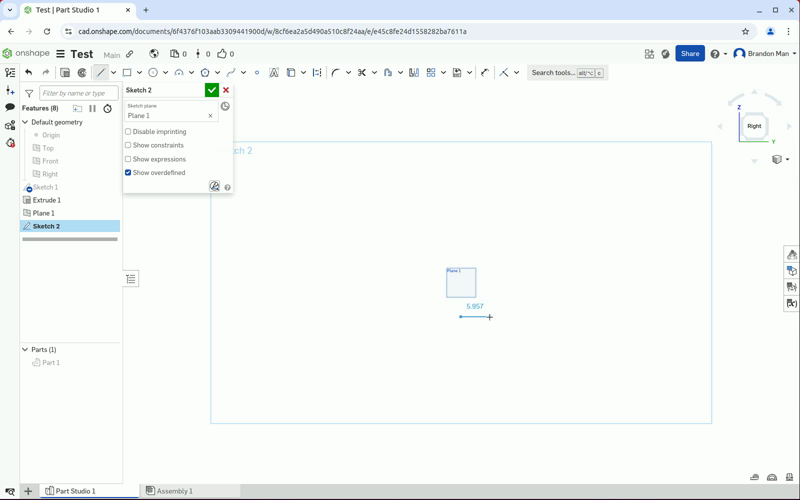
key_up(shift)
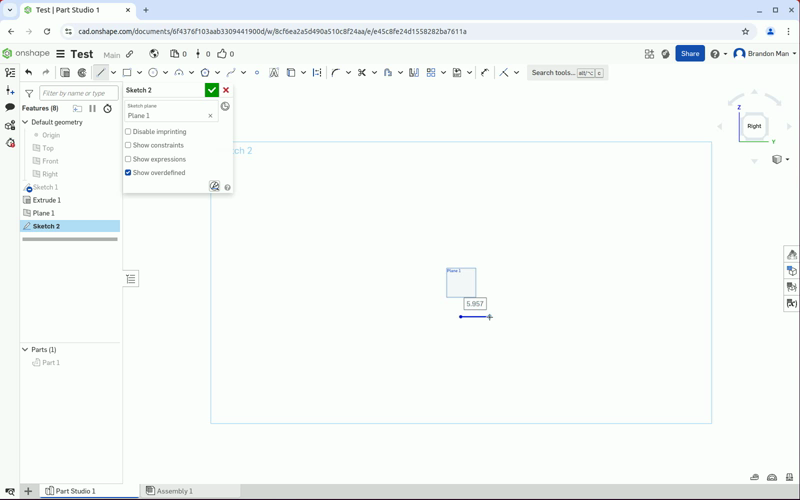
key_down(shift)
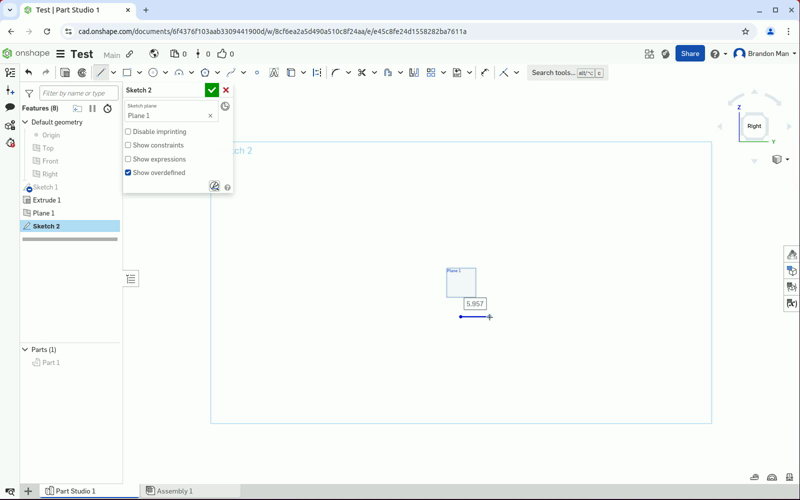
mouse_move(519, 316)
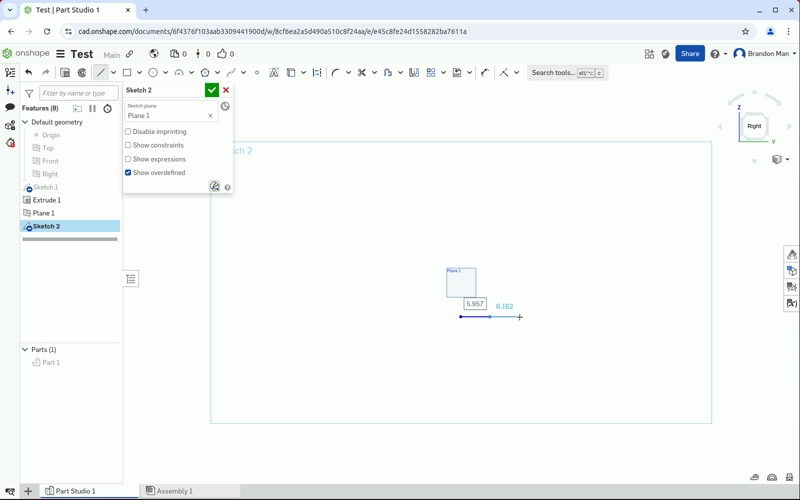
mouse_move(489, 288)
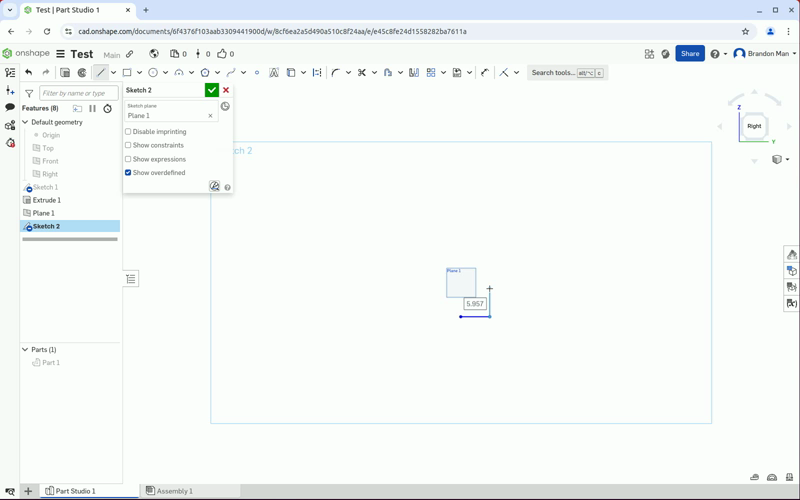
click(489, 288)
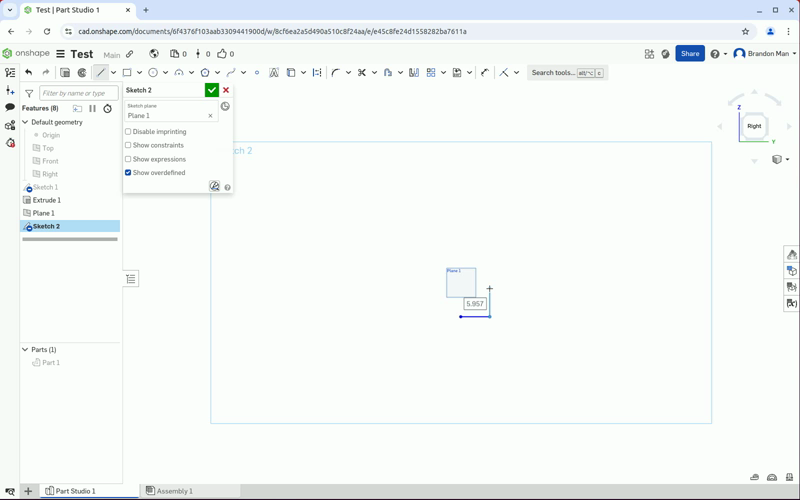
key_up(shift)
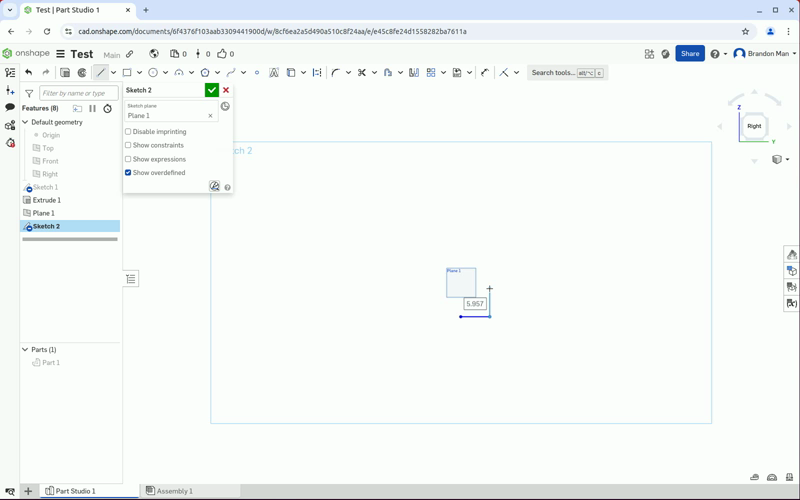
key_down(shift)
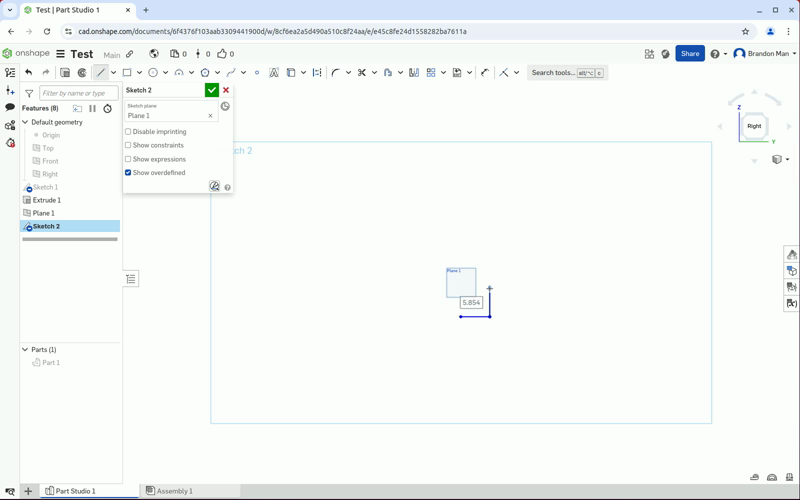
mouse_move(519, 288)
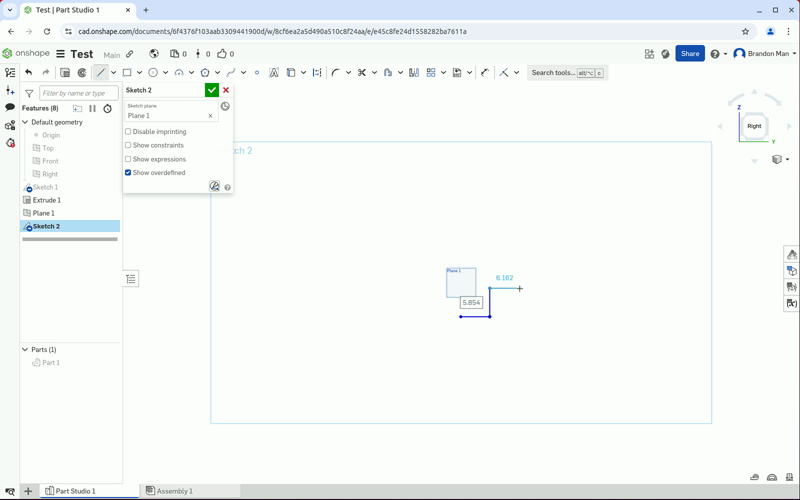
mouse_move(460, 288)
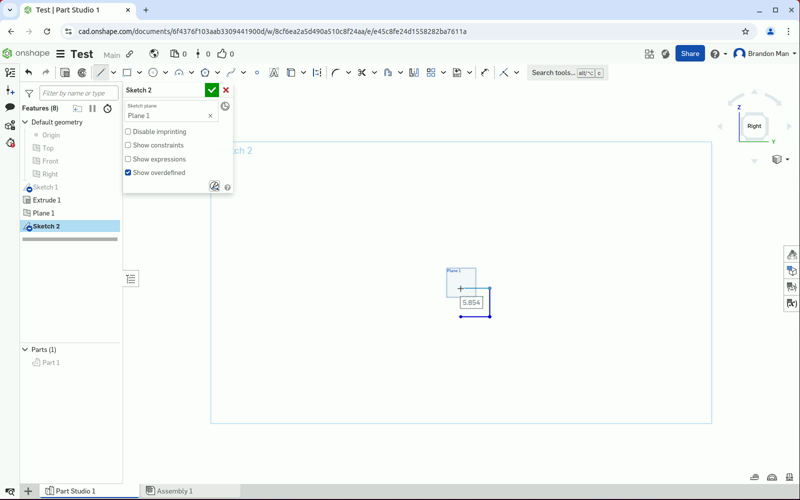
click(460, 288)
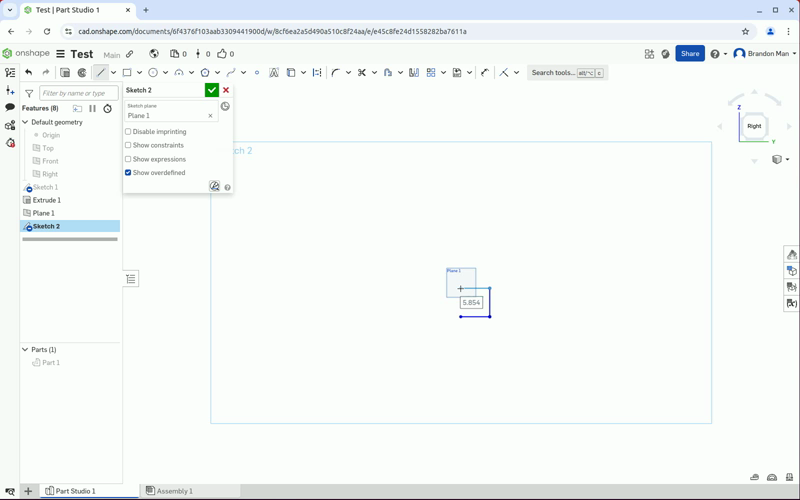
key_up(shift)
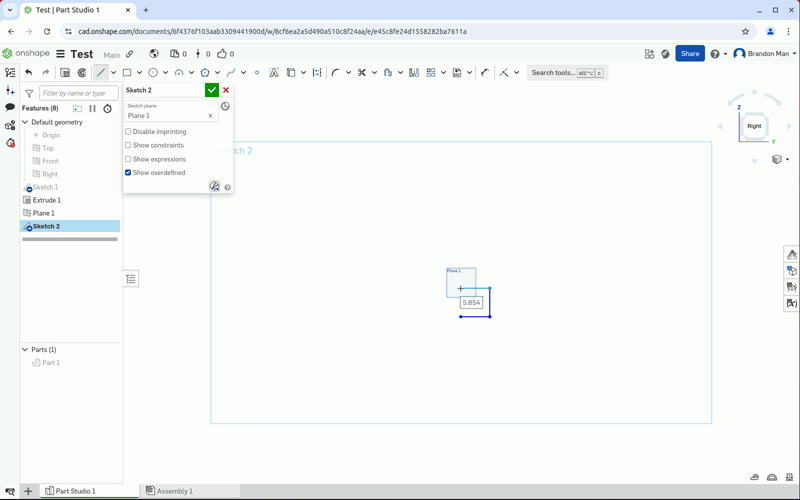
mouse_move(490, 288)
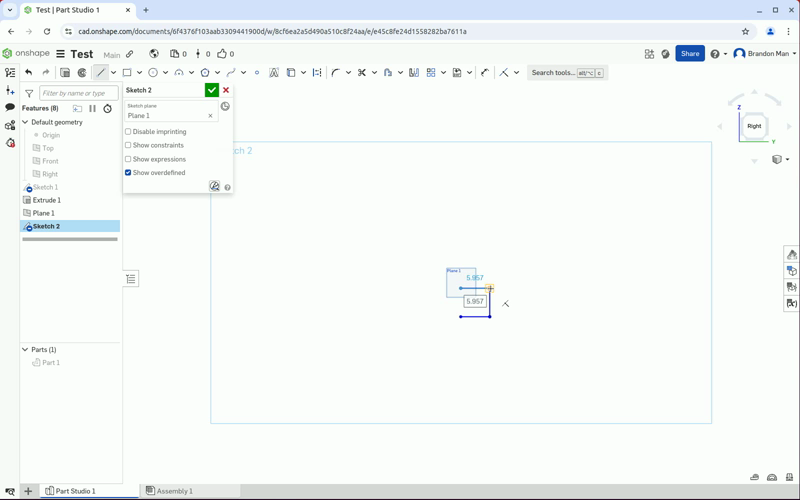
key_down(shift)
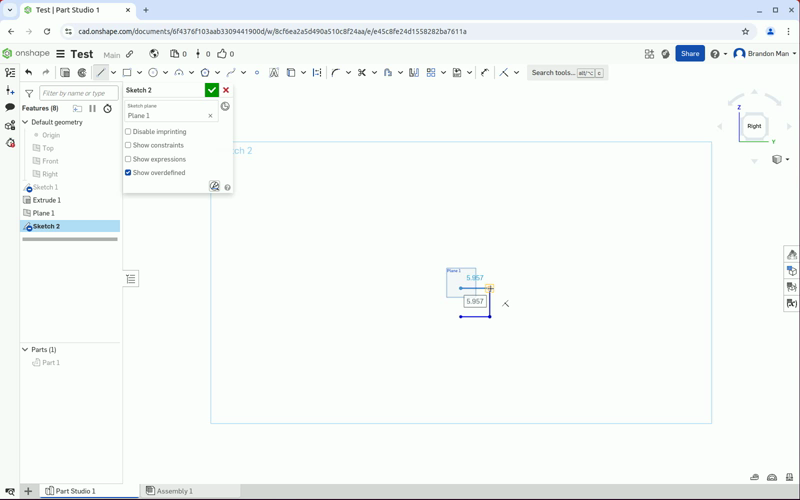
mouse_move(460, 316)
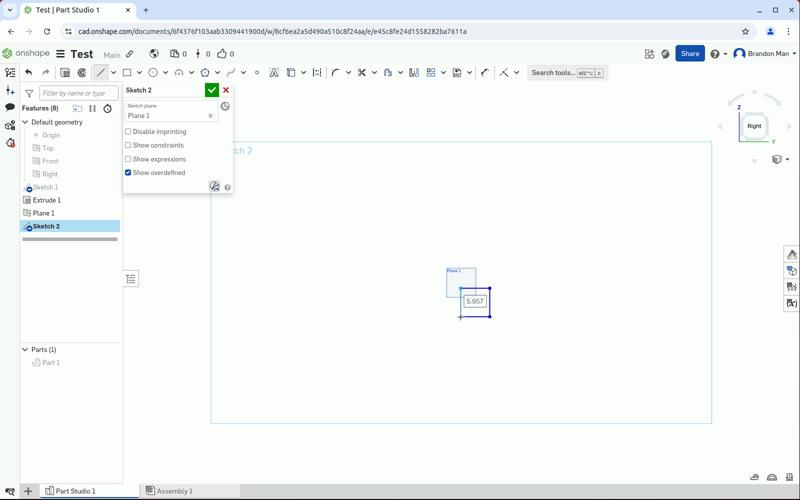
key_up(shift)
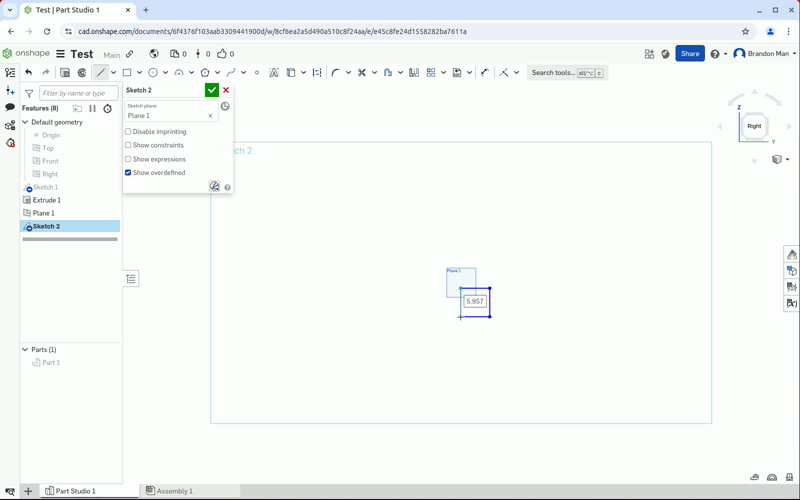
click(460, 316)
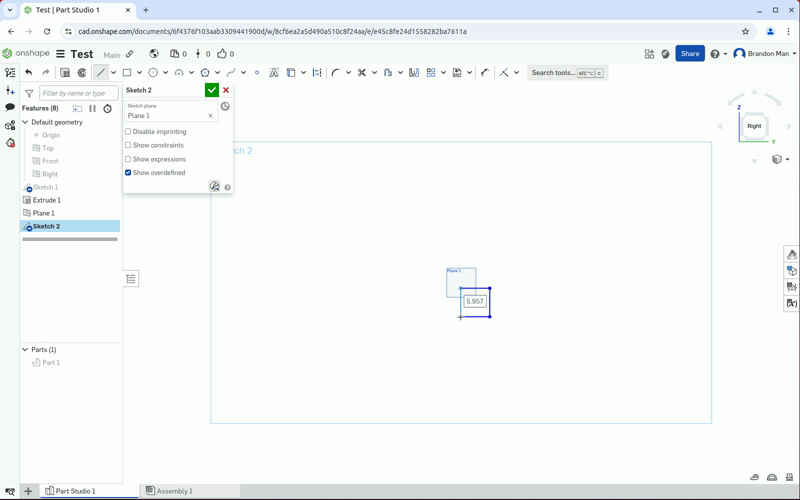
key(esc)
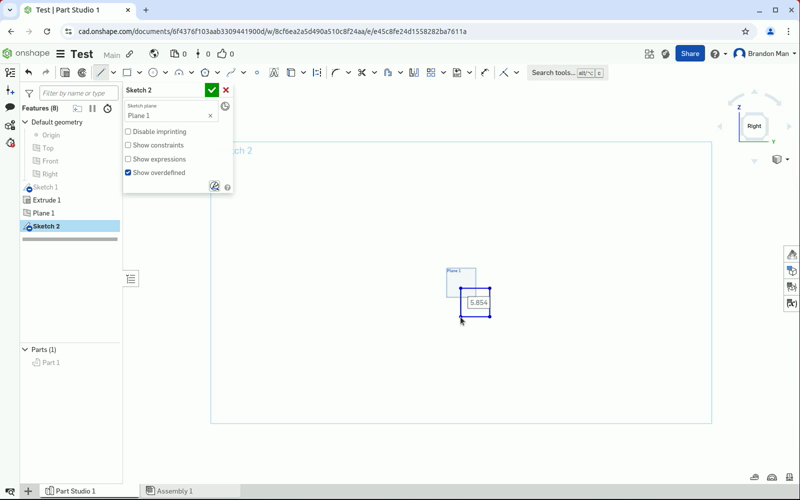
mouse_move(464, 304)
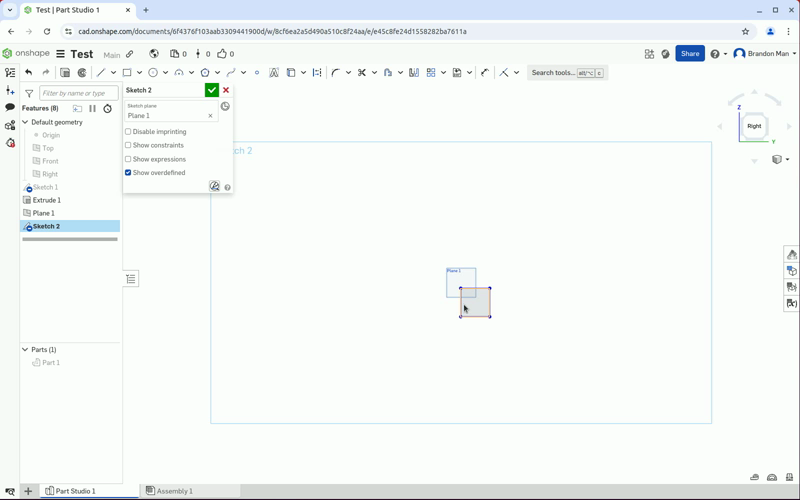
scroll(6)
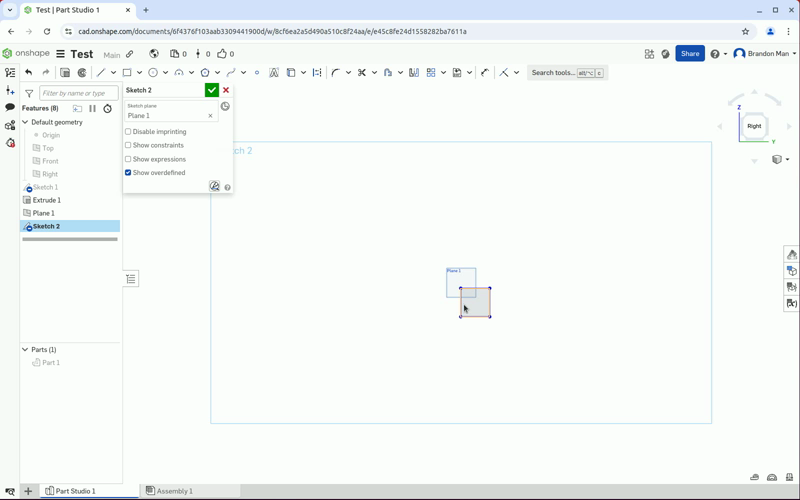
scroll(6)
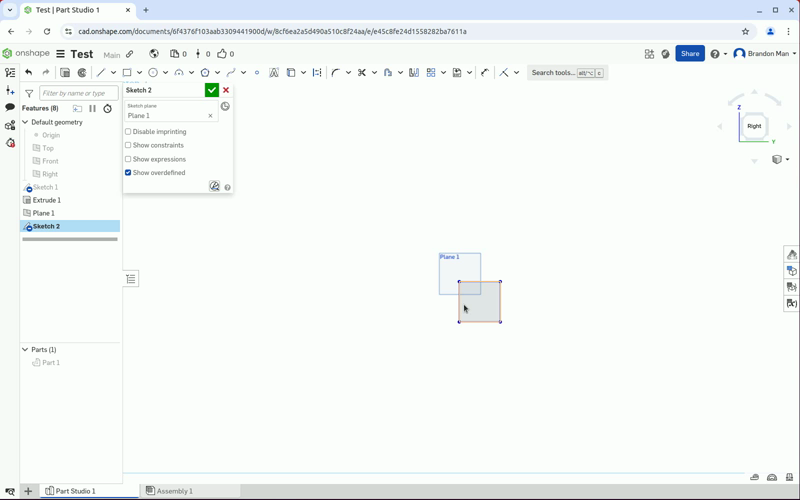
scroll(6)
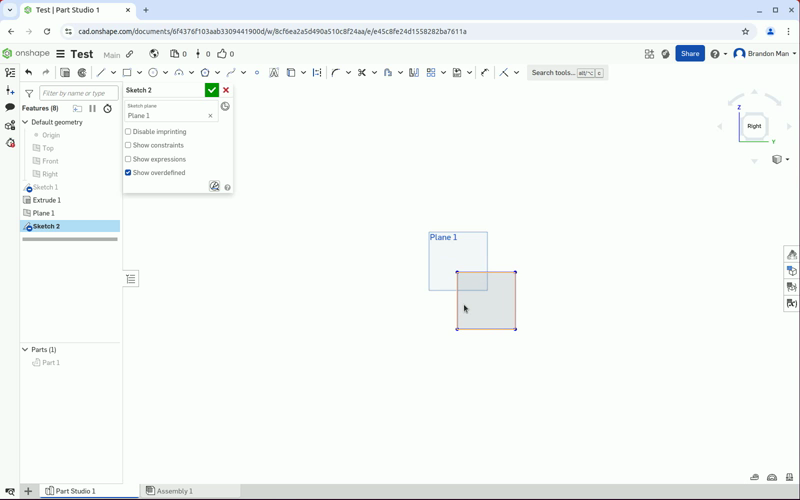
scroll(6)
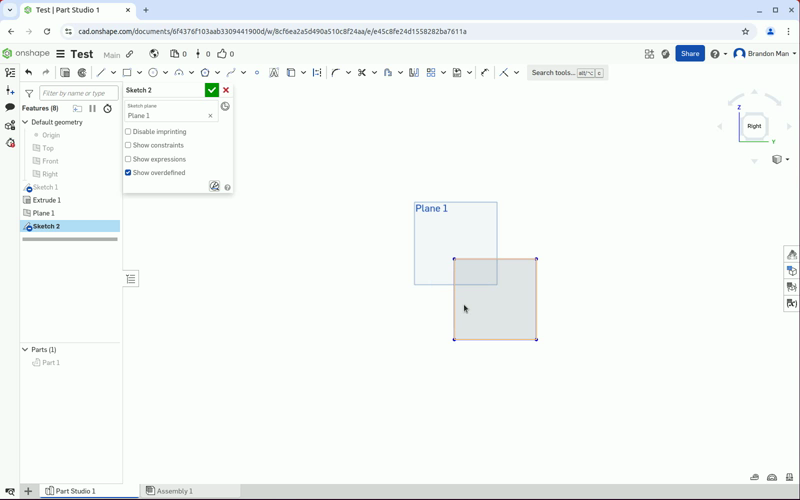
scroll(6)
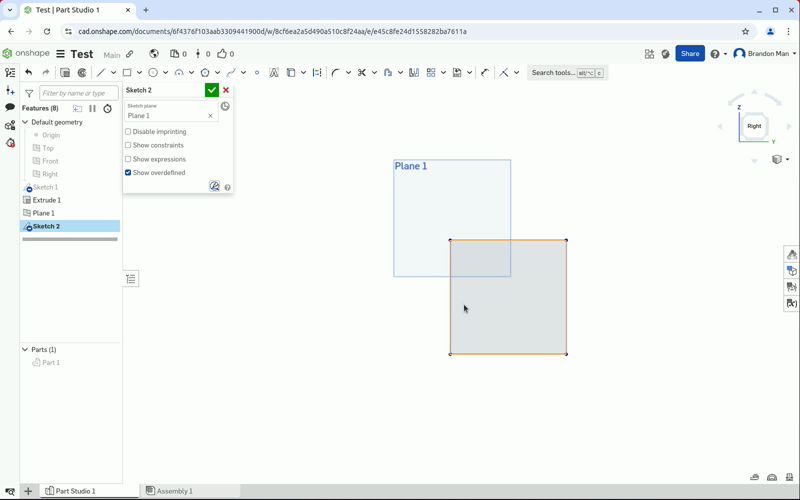
scroll(6)
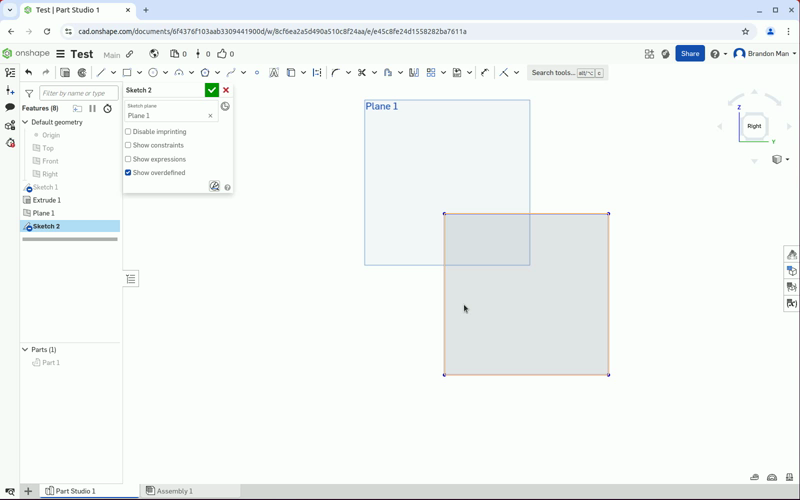
scroll(6)
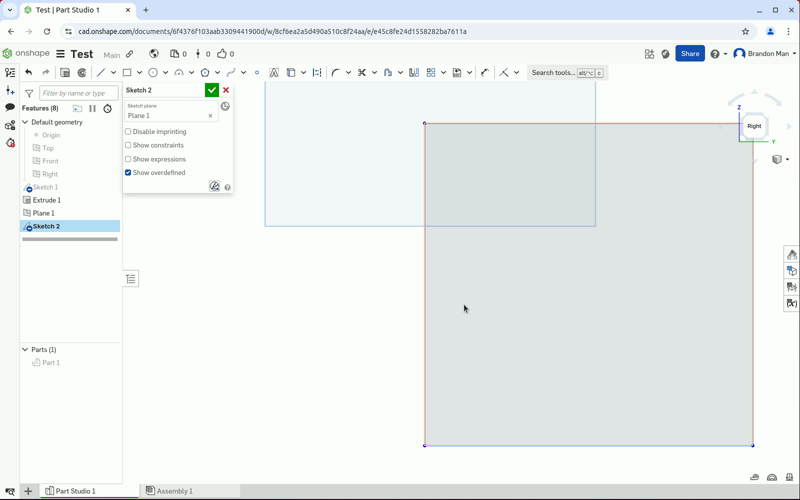
click(464, 304)
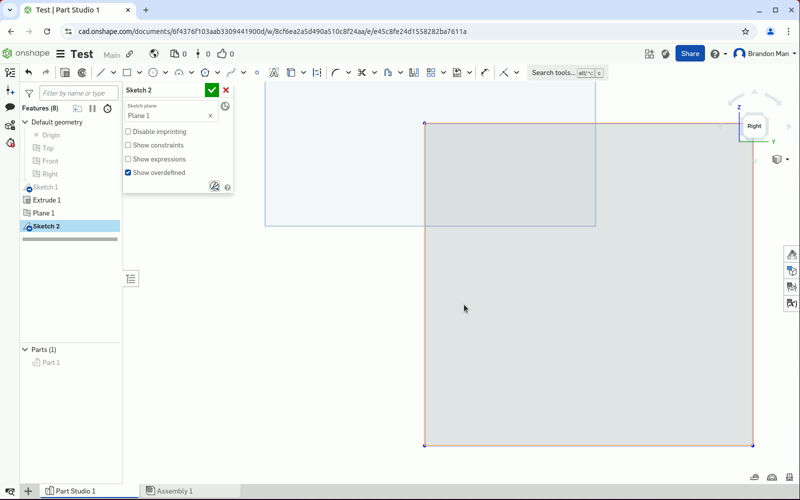
scroll(-6)
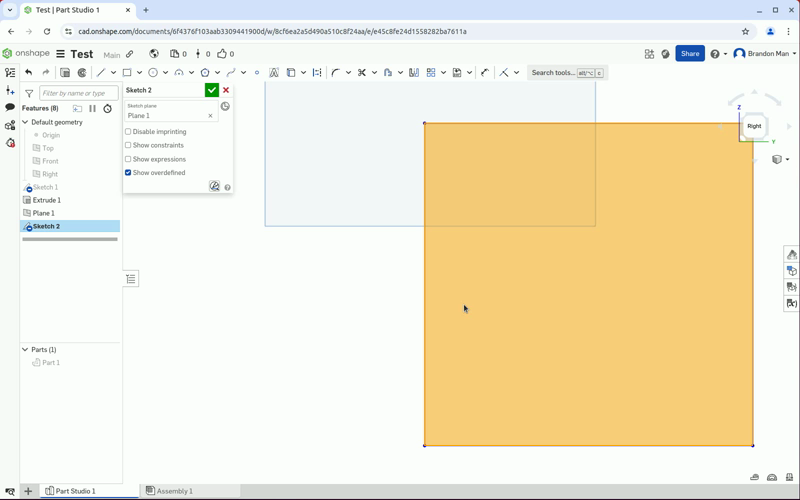
scroll(-6)
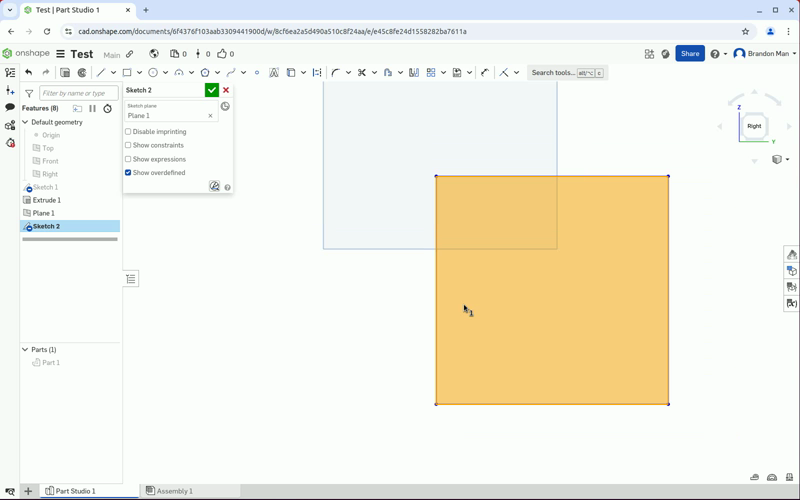
scroll(-6)
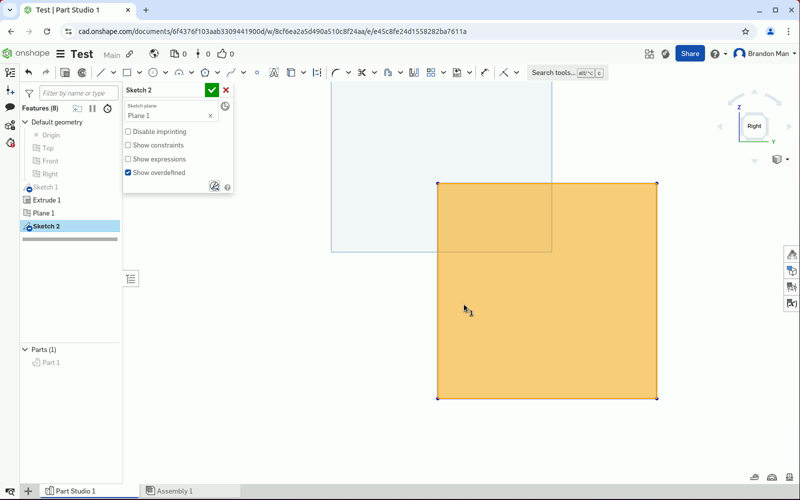
scroll(-6)
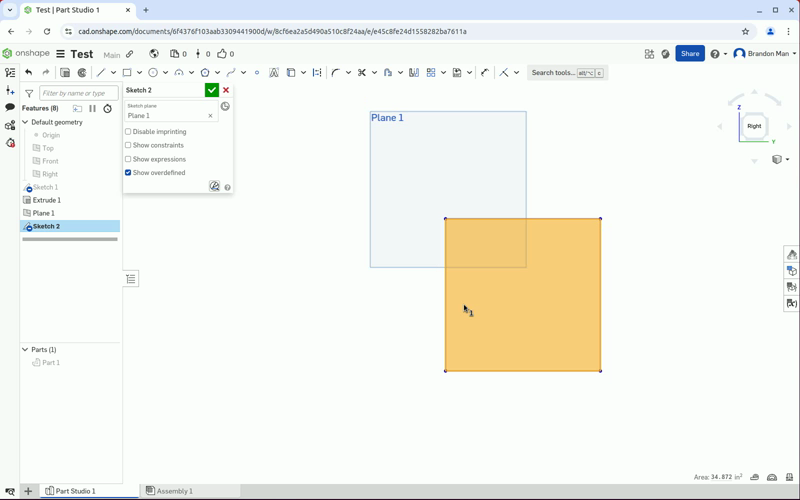
scroll(-6)
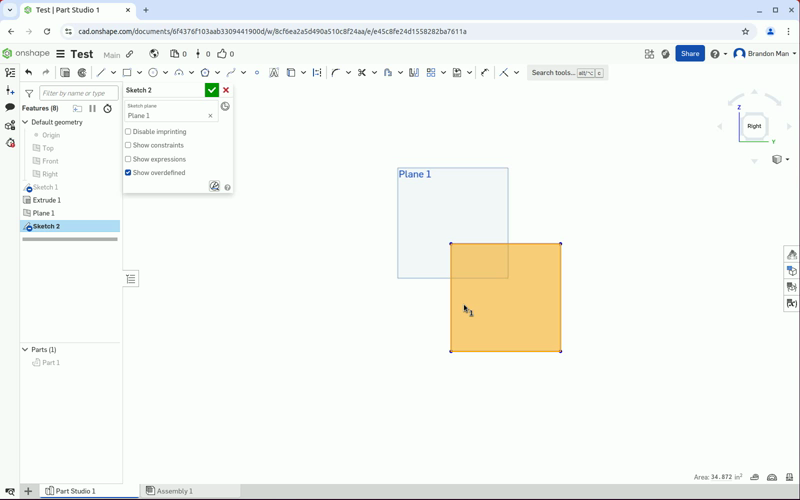
scroll(-6)
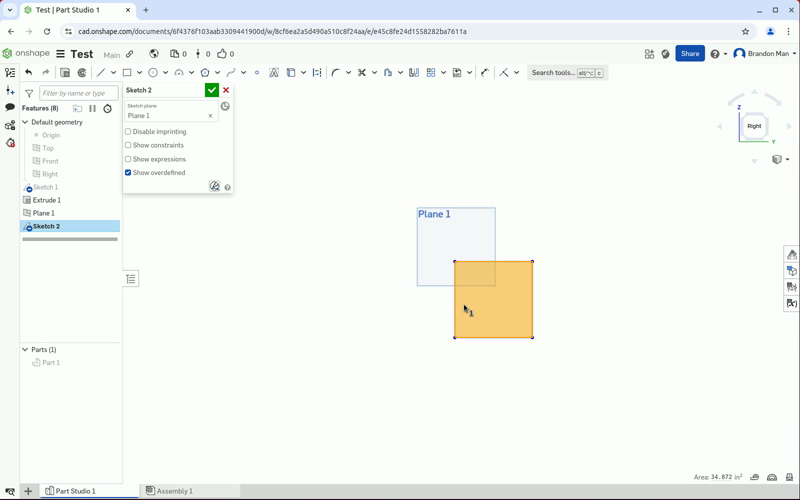
scroll(-6)
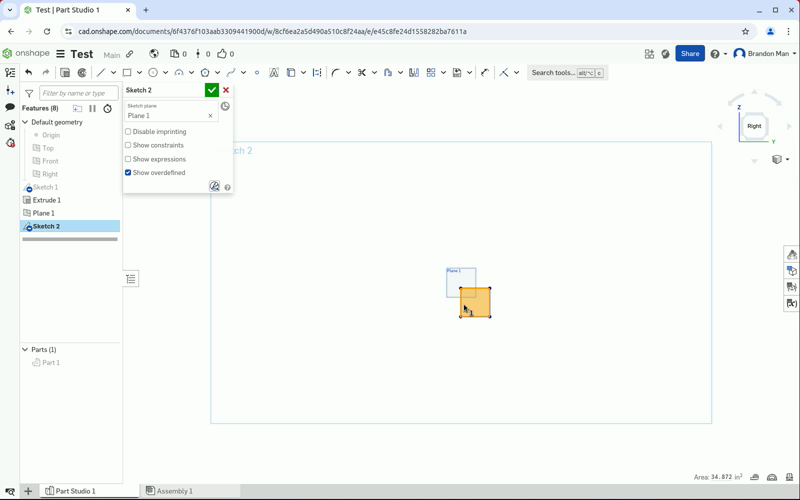
mouse_move(73, 352)
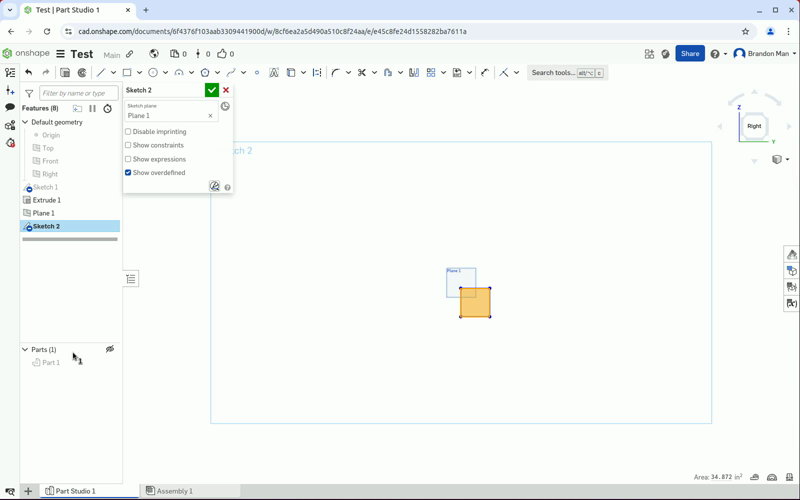
key(shift+y)
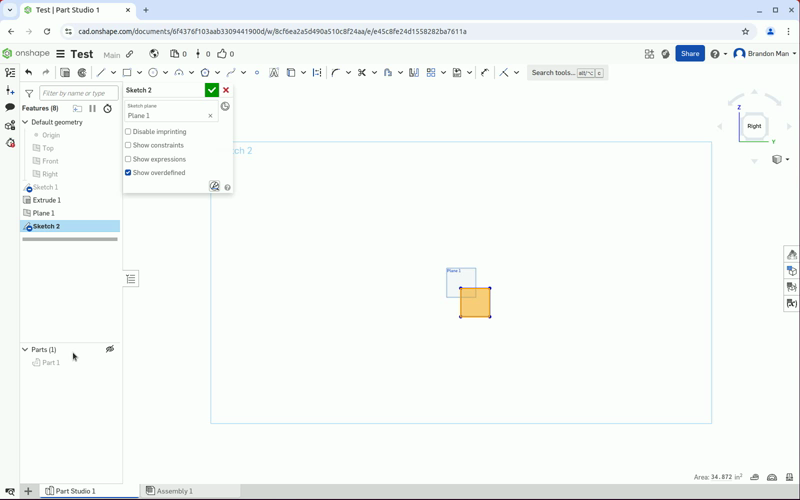
key(shift+e)
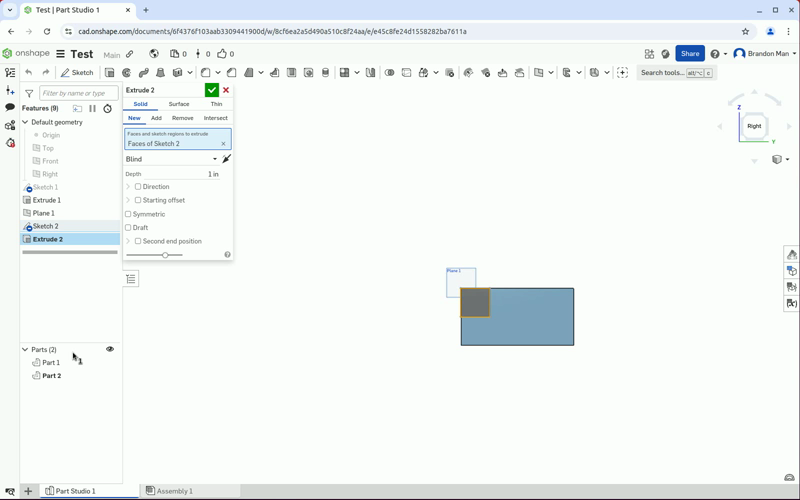
mouse_move(143, 106)
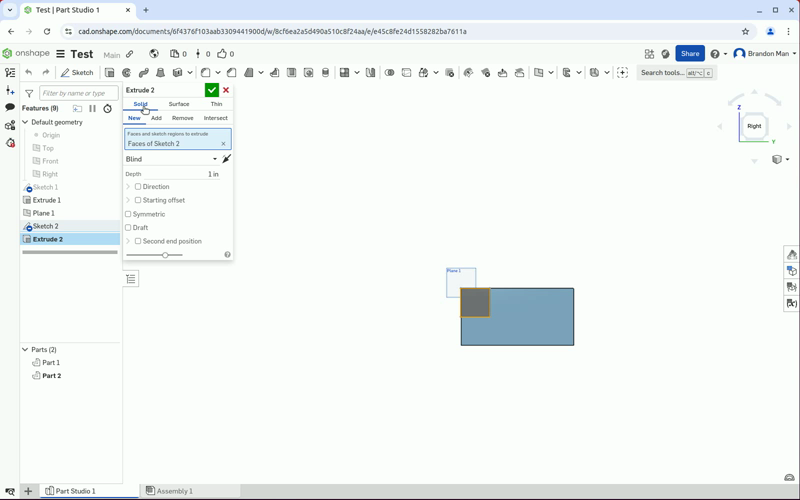
click(143, 106)
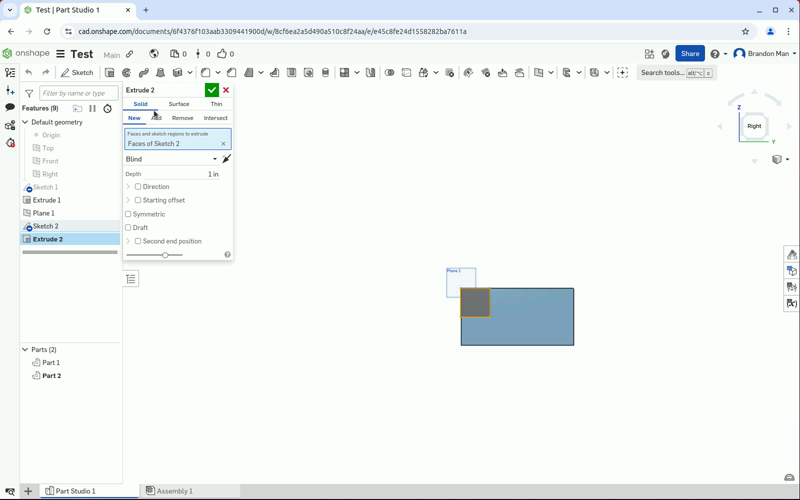
mouse_move(186, 120)
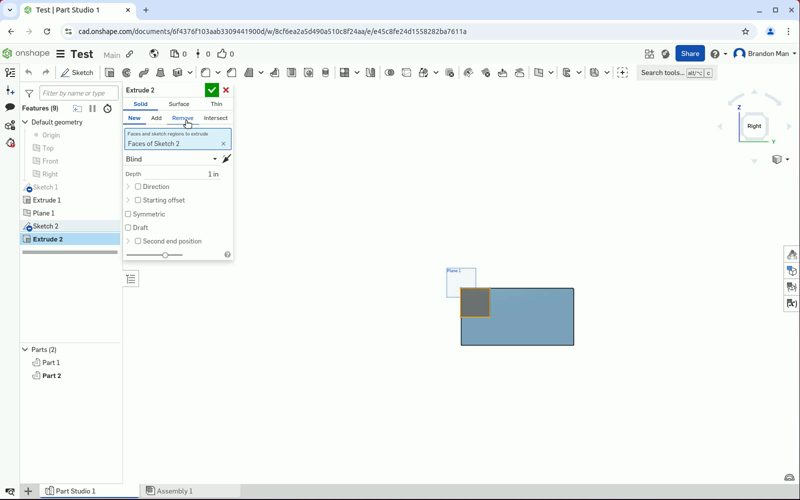
click(186, 120)
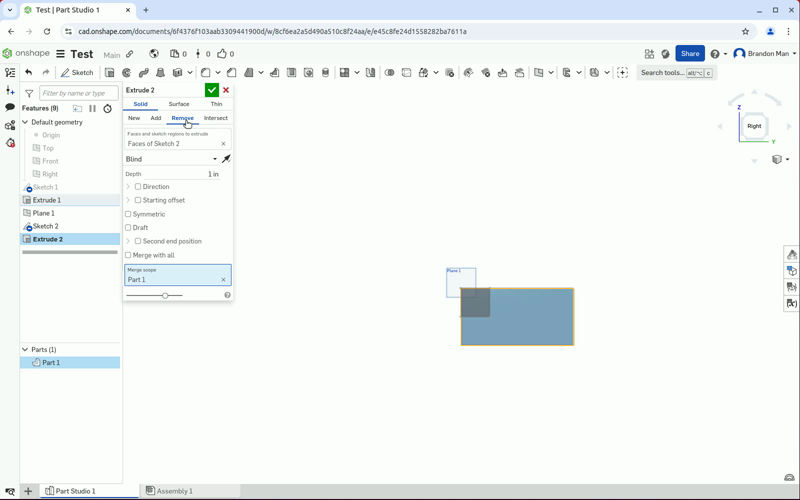
key(tab, 4)
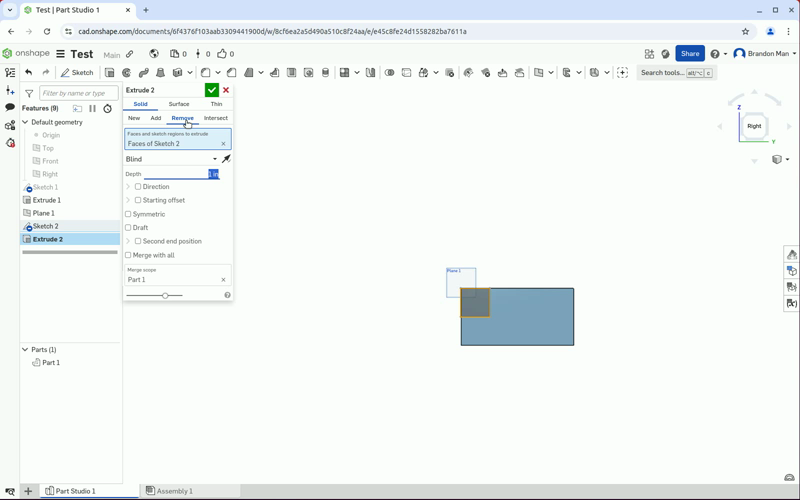
text(28.885)
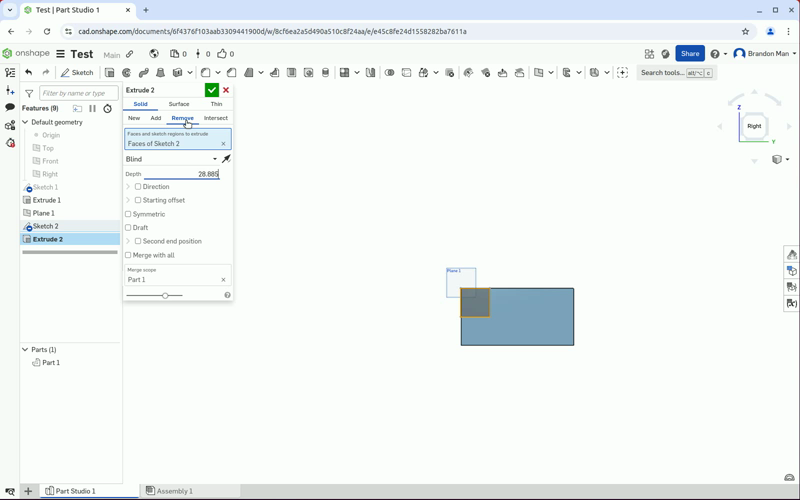
key(tab, 6)
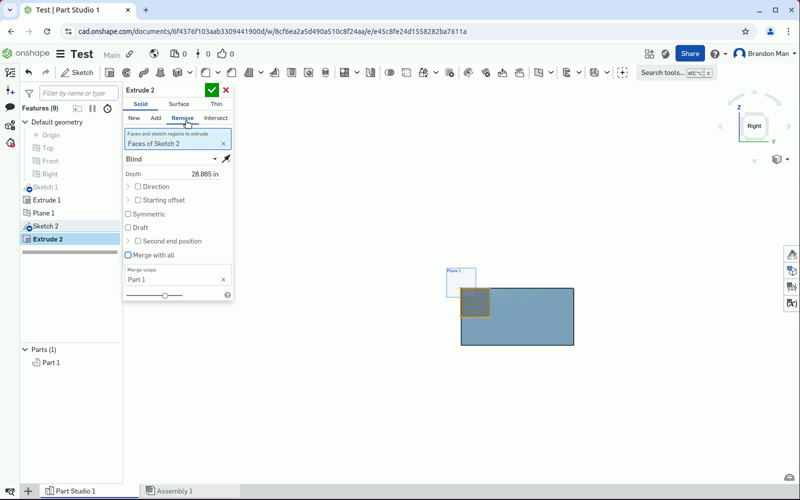
key(space)
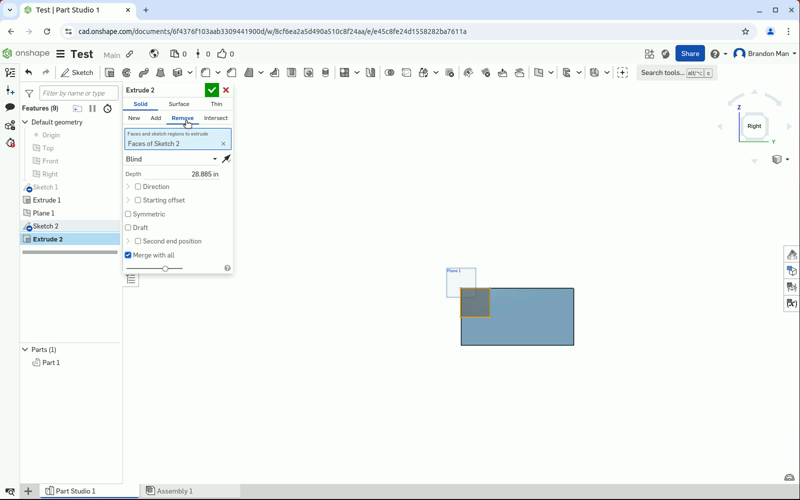
key(enter)
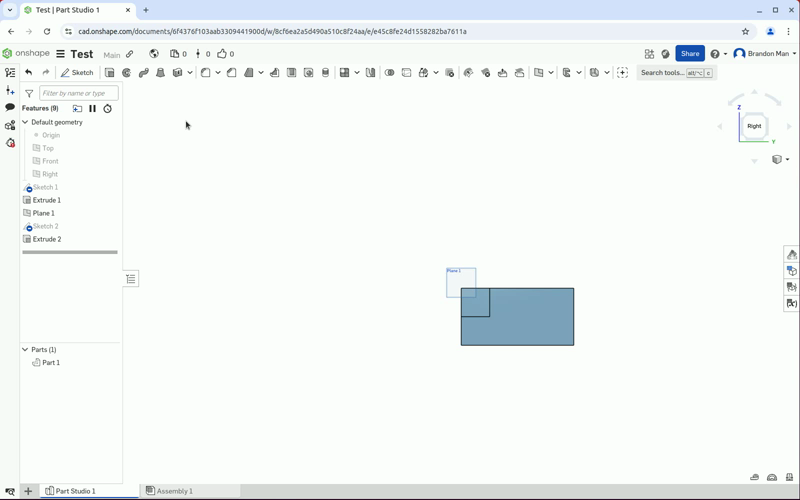
key(shift+h)
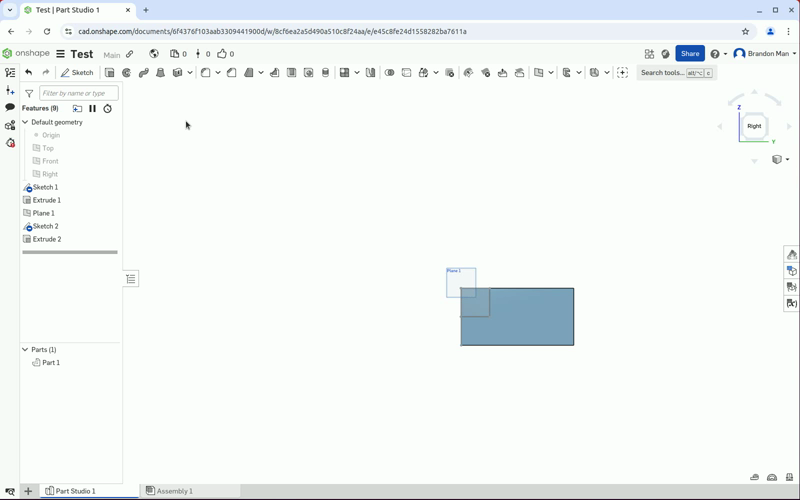
key(shift+h)
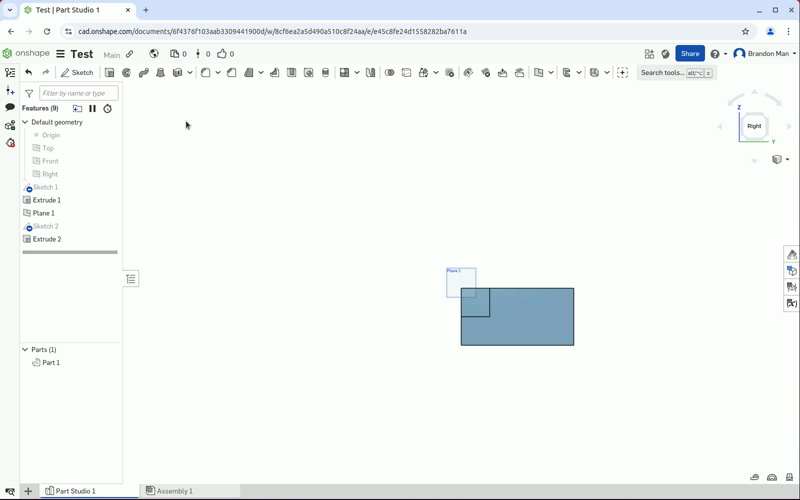
mouse_move(73, 189)
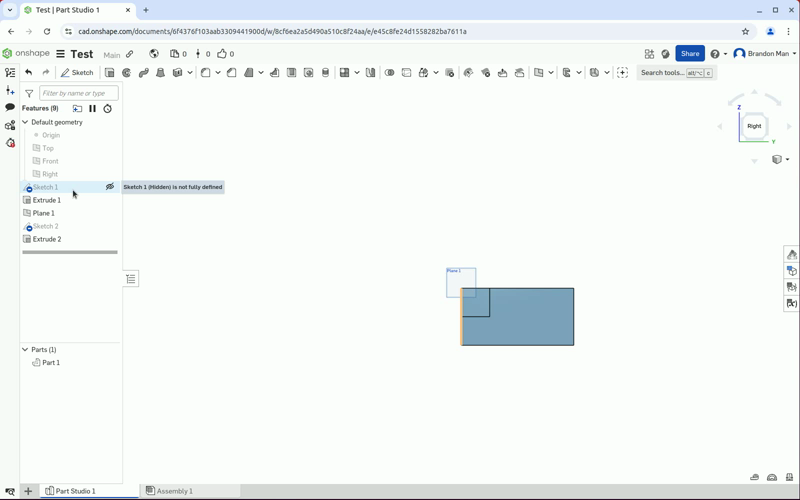
click(73, 189)
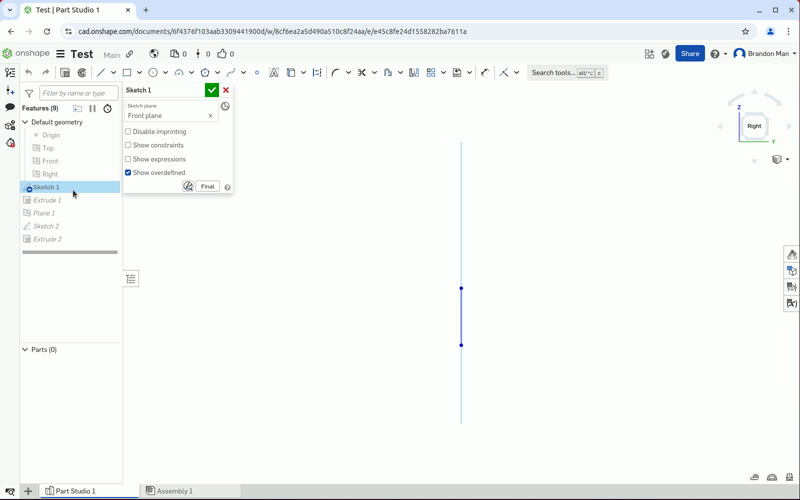
mouse_move(229, 92)
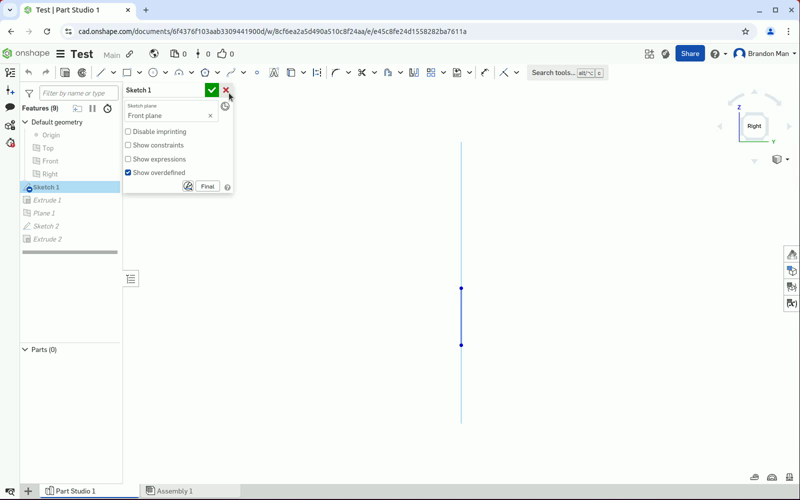
click(229, 92)
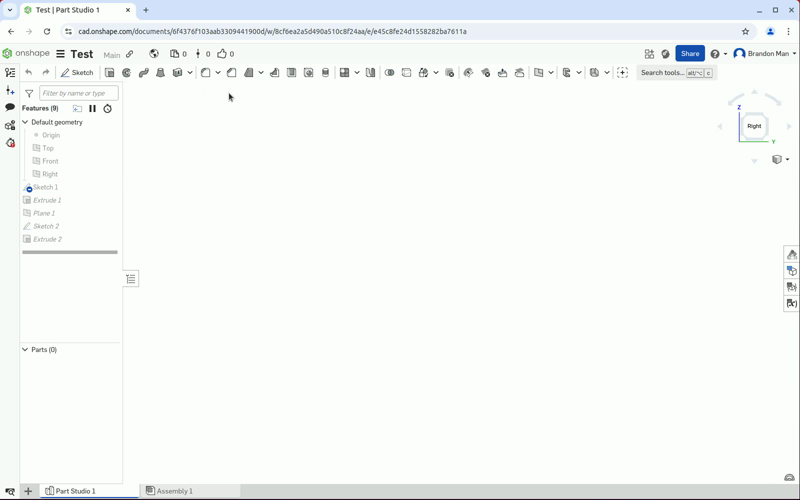
key(shift+s)
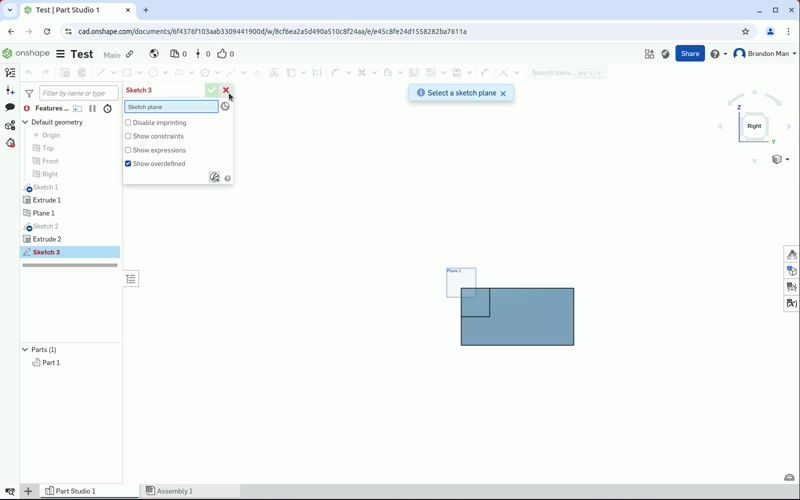
mouse_move(73, 215)
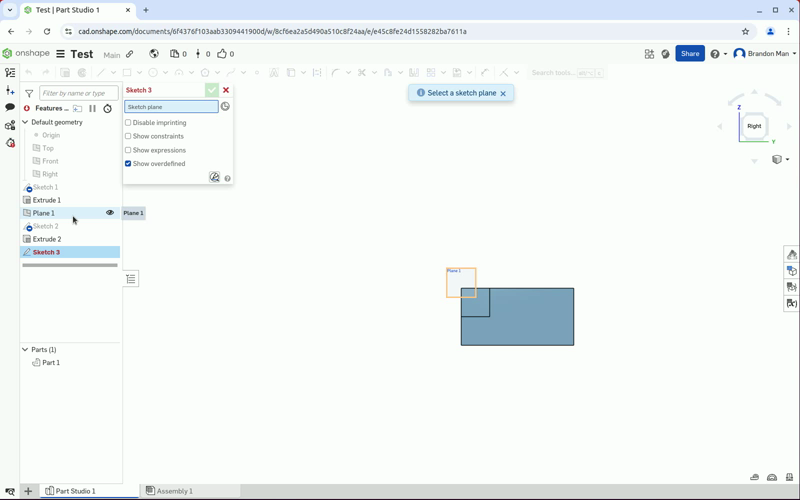
click(73, 215)
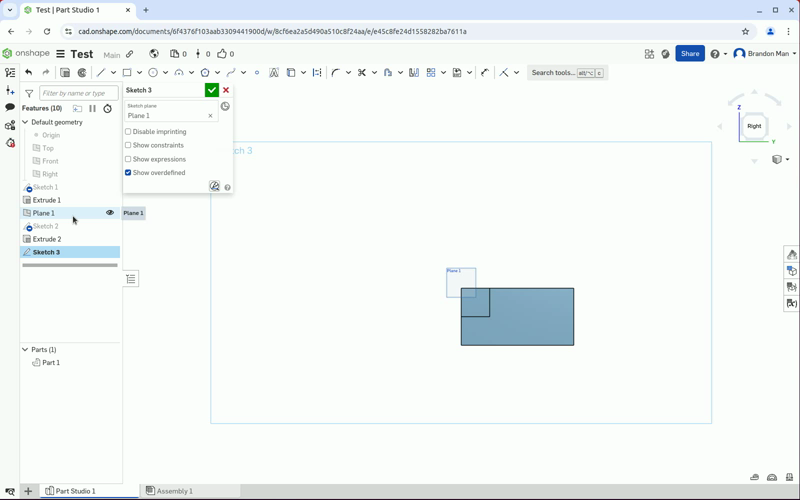
mouse_move(73, 352)
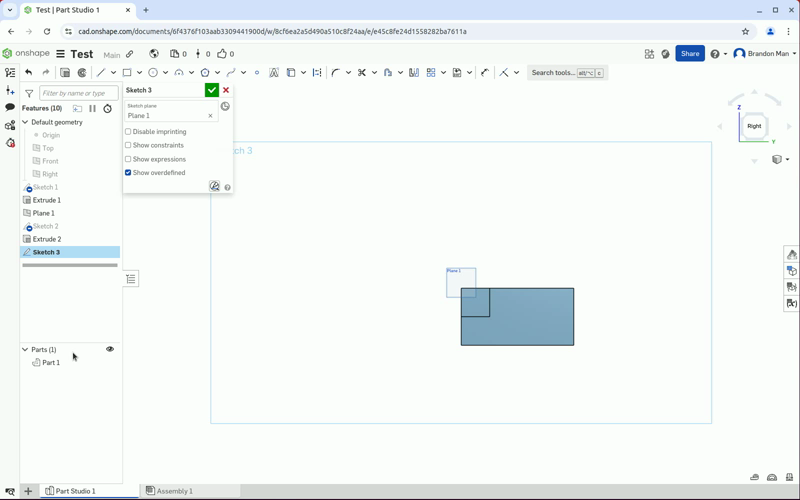
key(y)
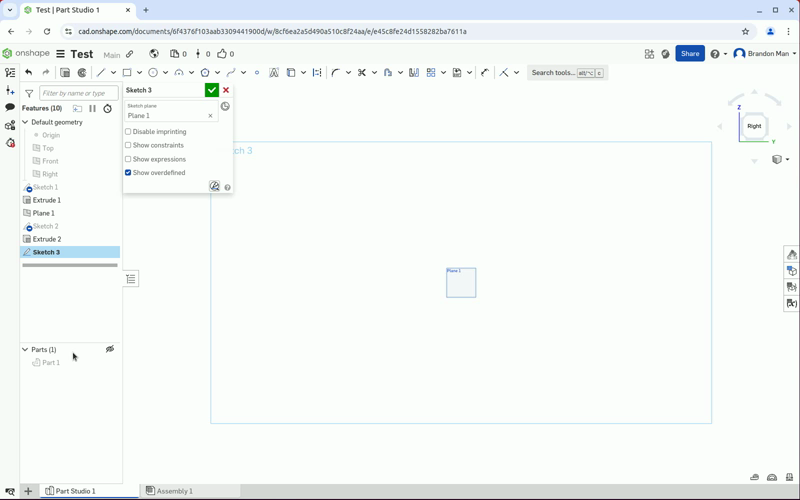
key(l)
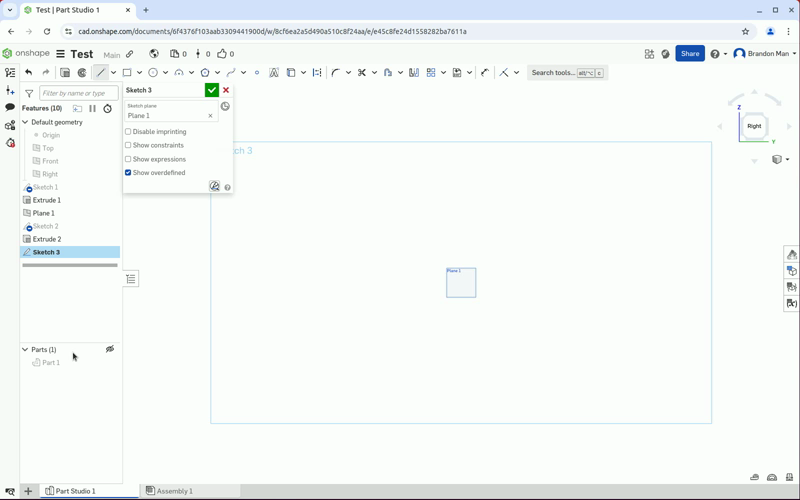
key_down(shift)
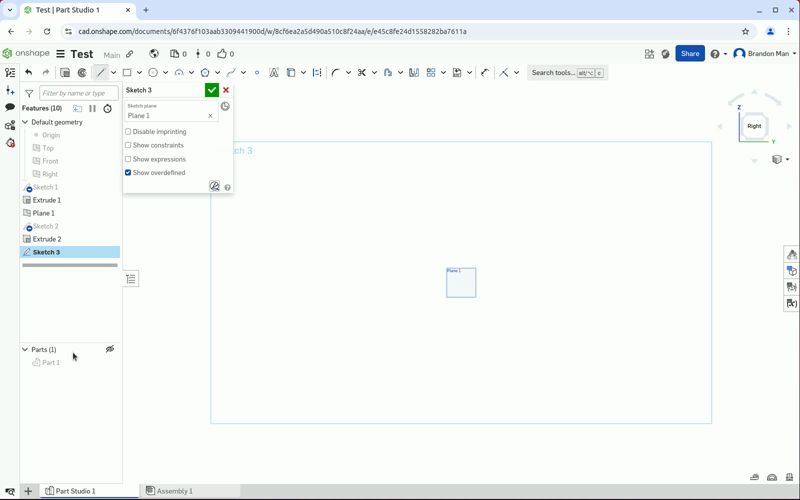
mouse_move(545, 316)
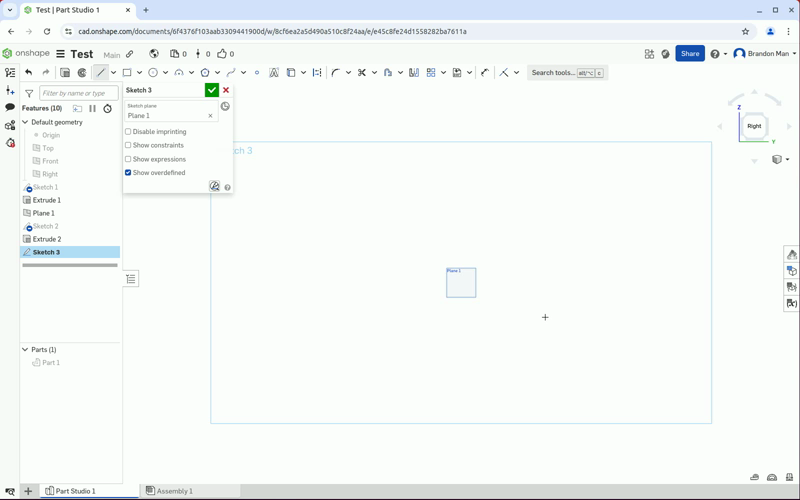
click(545, 316)
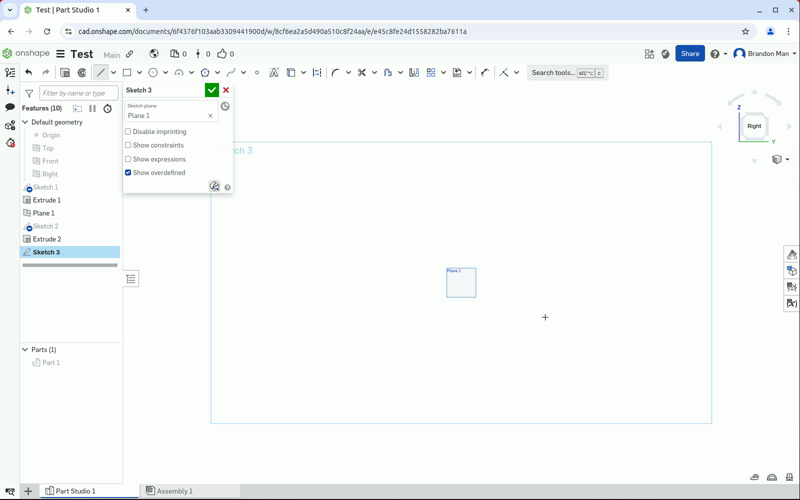
key_up(shift)
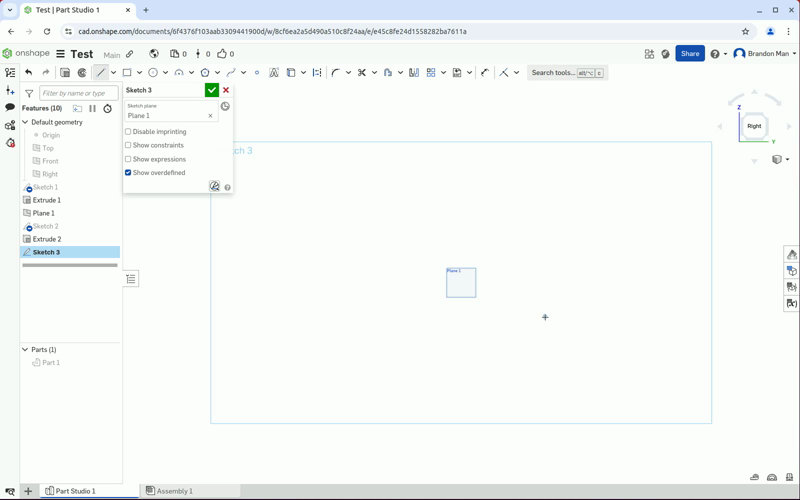
key_down(shift)
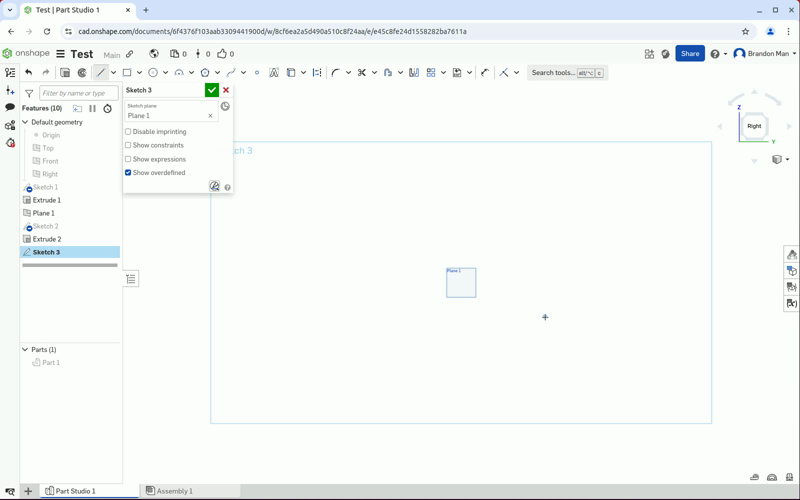
mouse_move(575, 316)
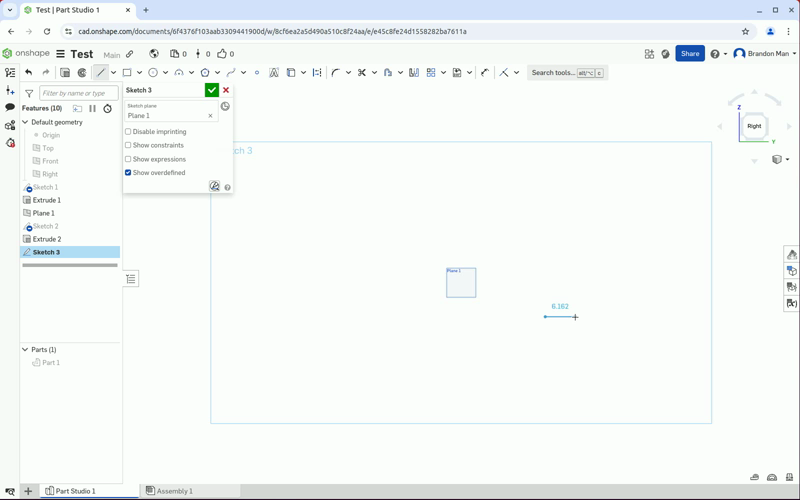
mouse_move(574, 316)
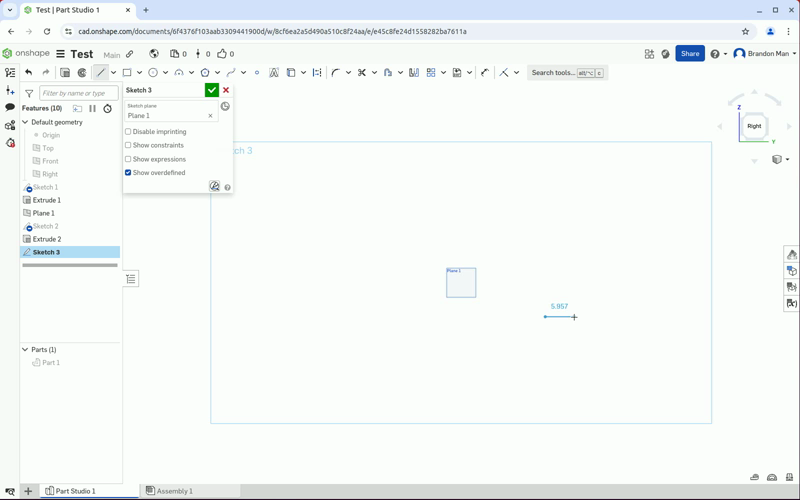
click(574, 316)
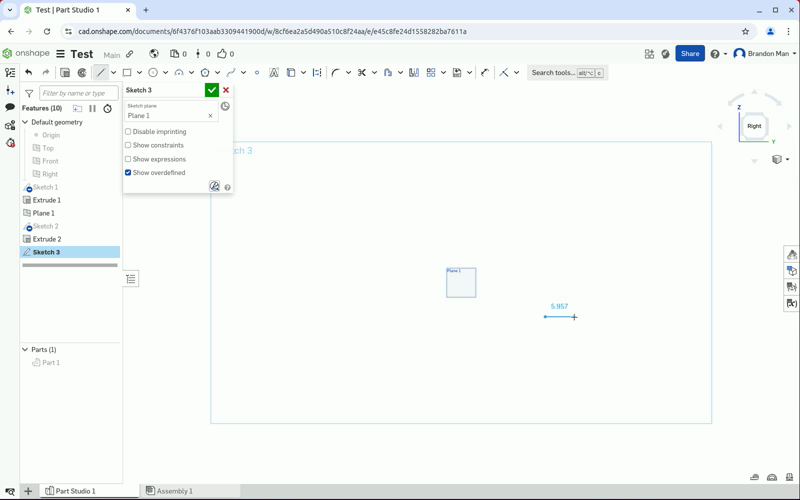
key_up(shift)
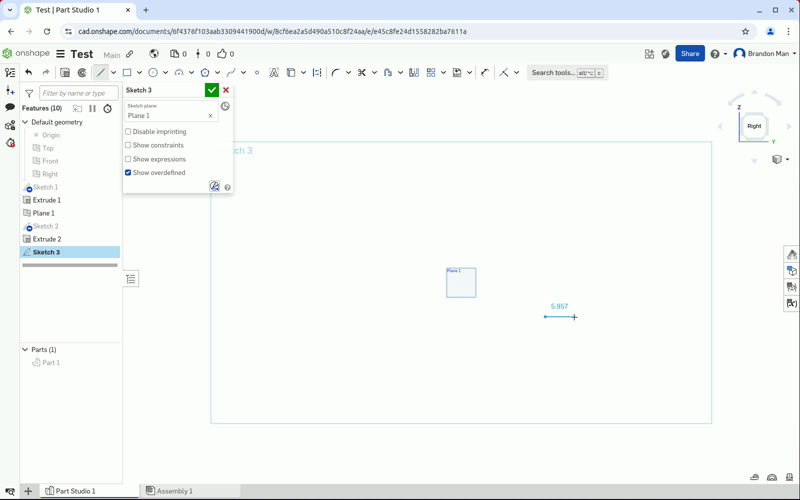
key_down(shift)
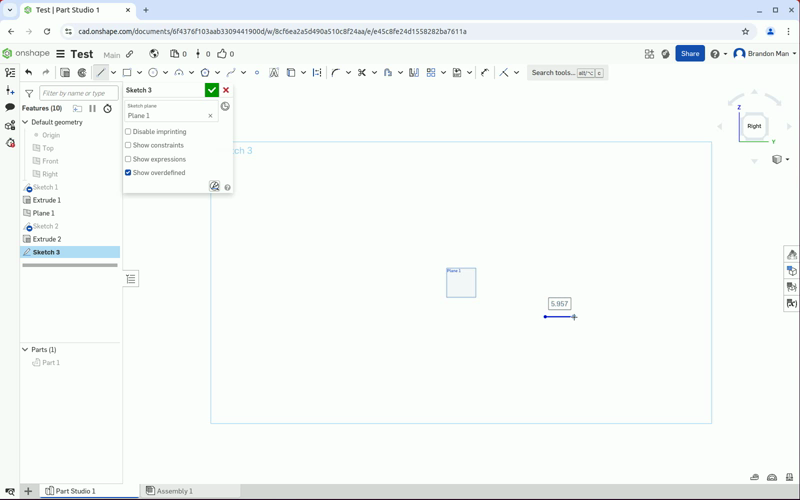
mouse_move(589, 316)
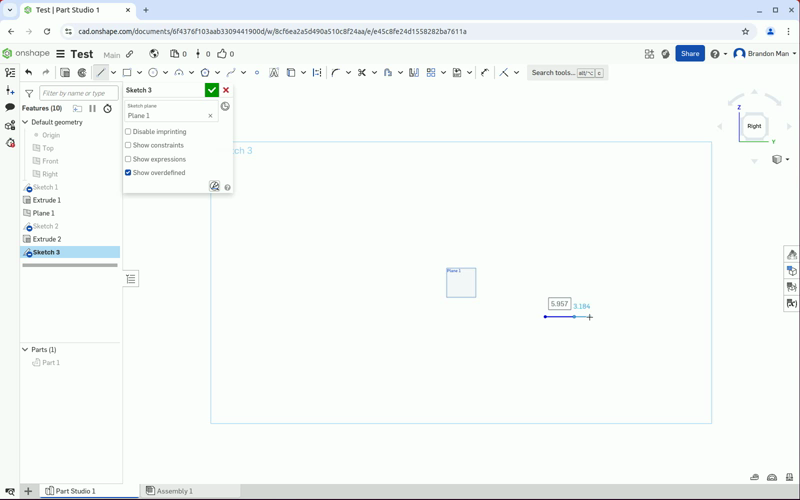
mouse_move(574, 288)
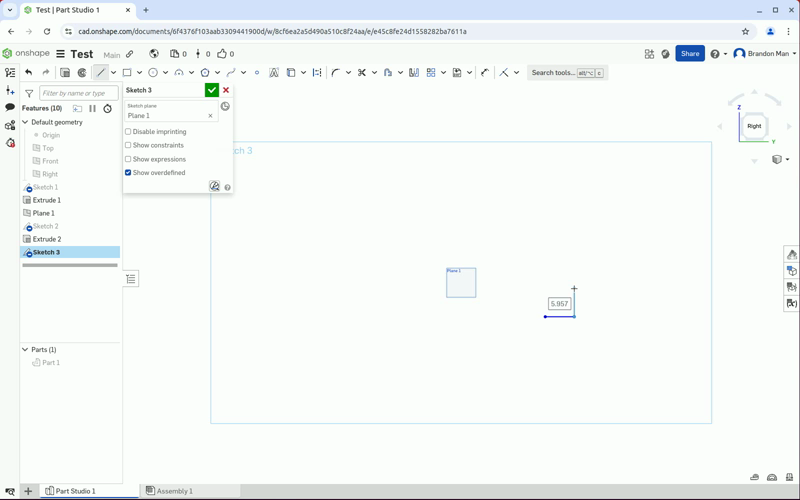
click(574, 288)
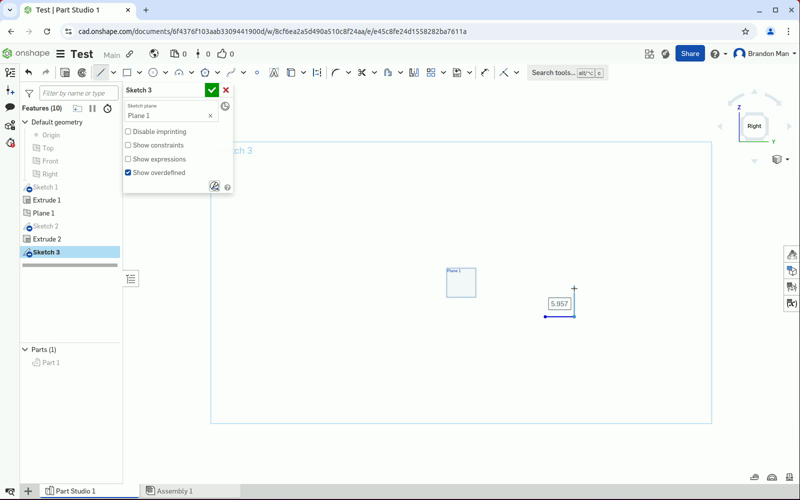
key_up(shift)
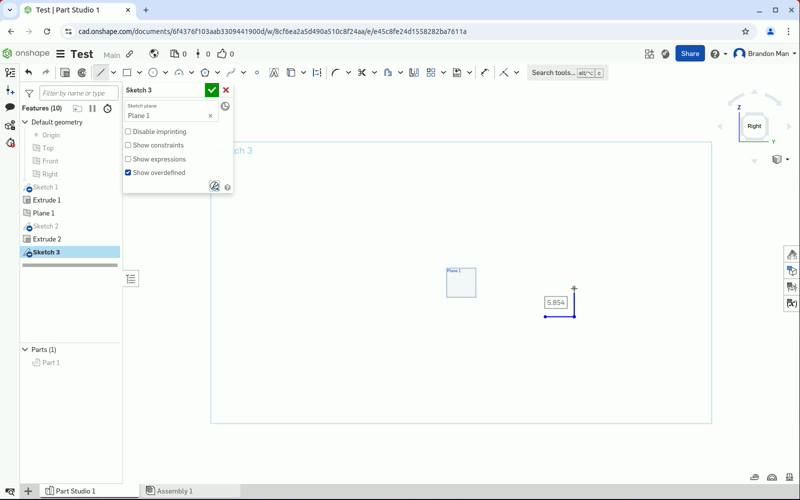
key_down(shift)
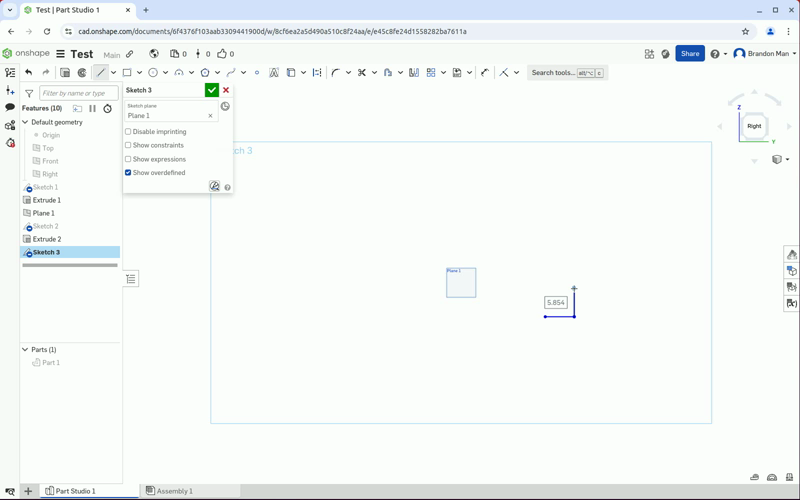
mouse_move(589, 288)
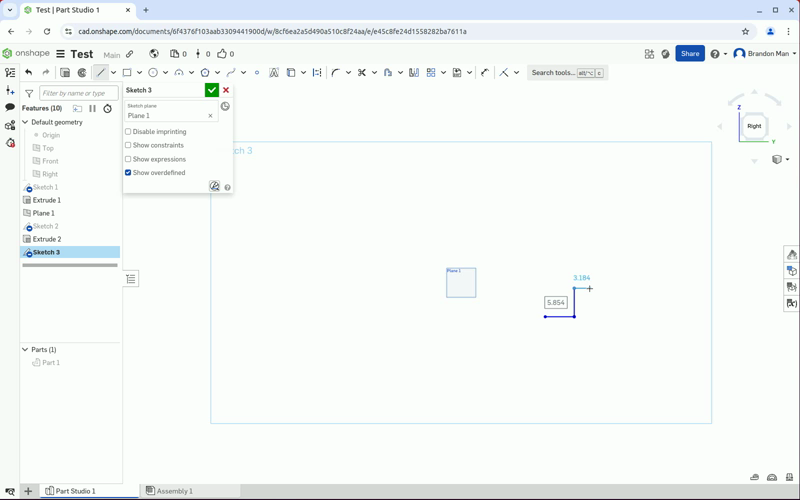
mouse_move(545, 288)
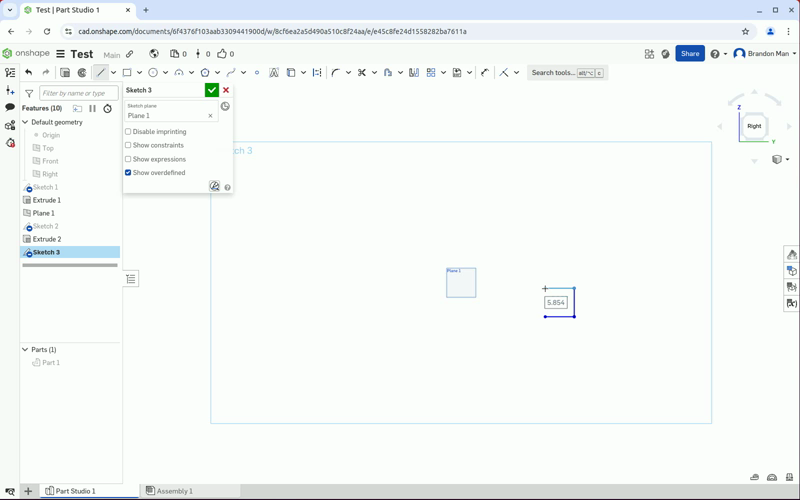
click(545, 288)
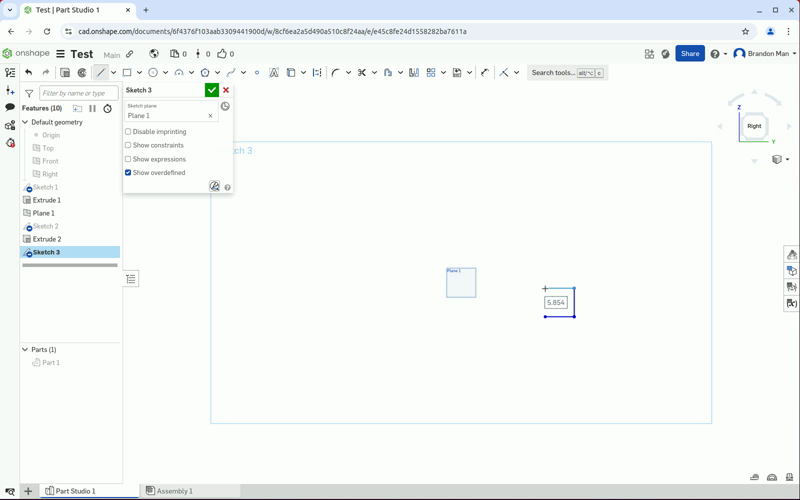
key_up(shift)
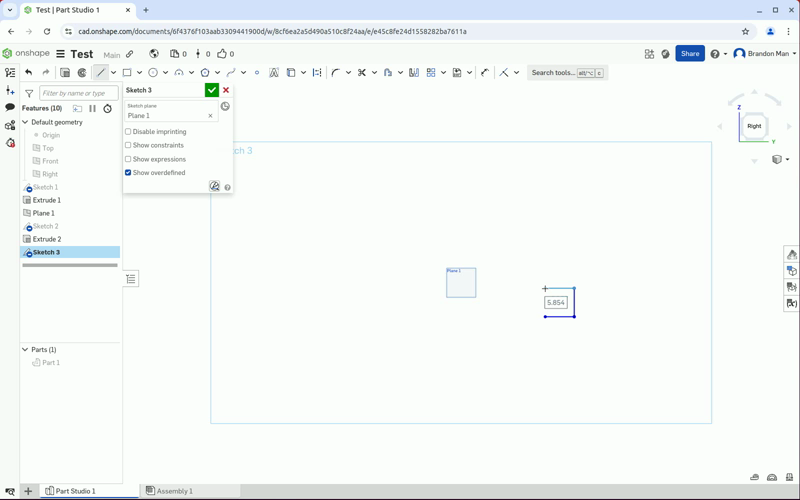
mouse_move(575, 288)
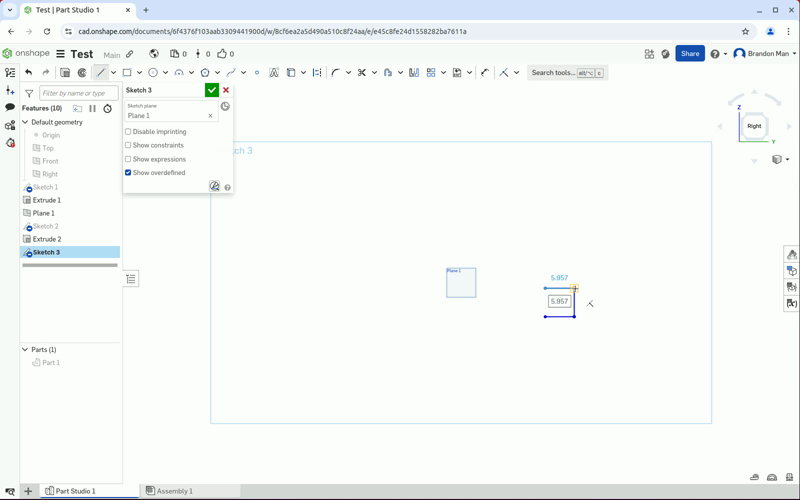
key_down(shift)
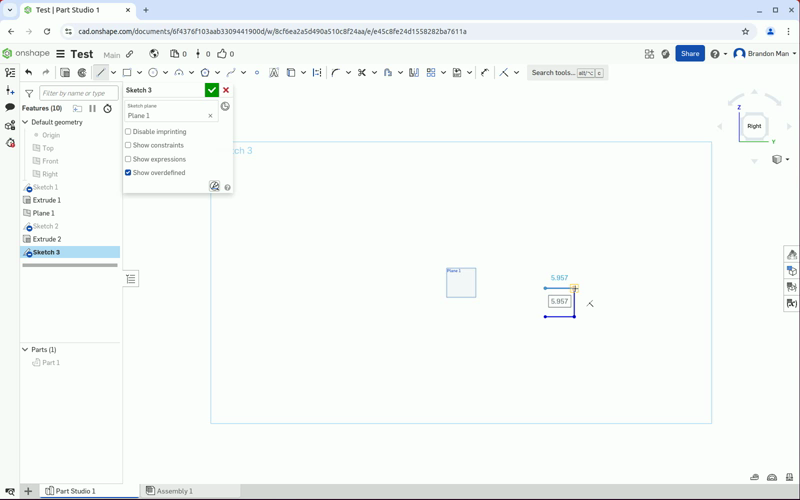
mouse_move(545, 316)
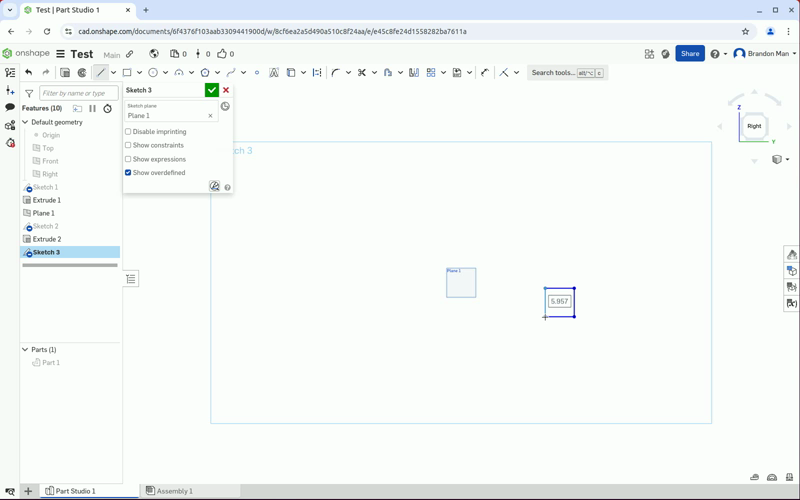
key_up(shift)
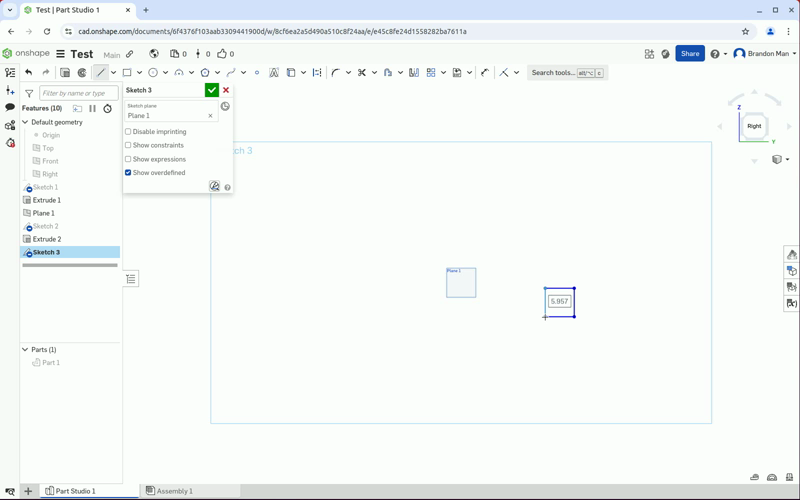
click(545, 316)
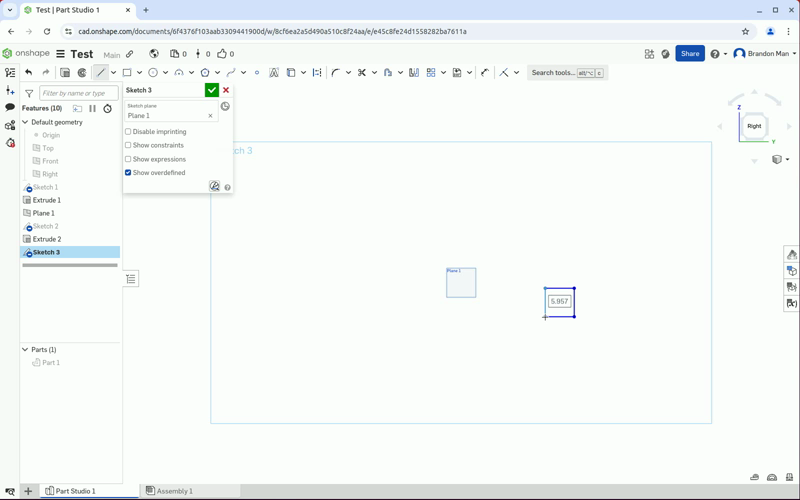
key(esc)
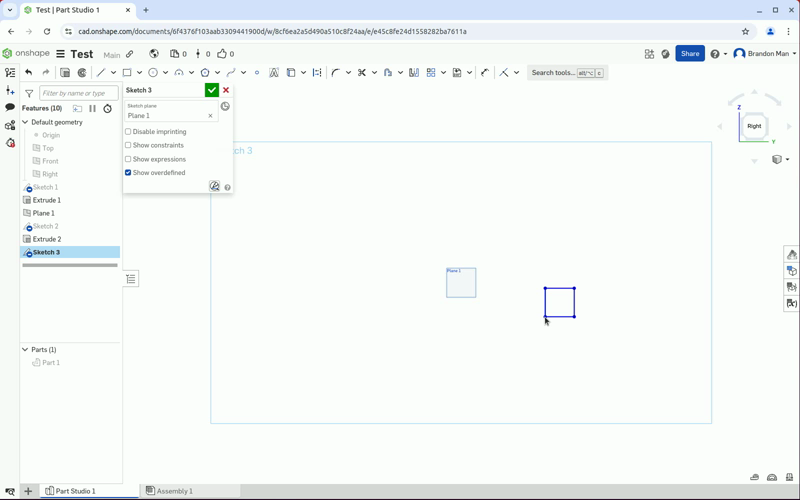
mouse_move(560, 302)
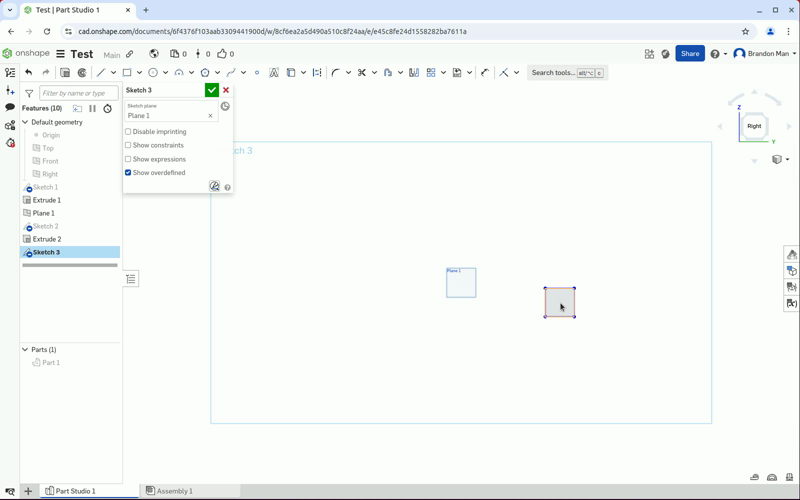
scroll(6)
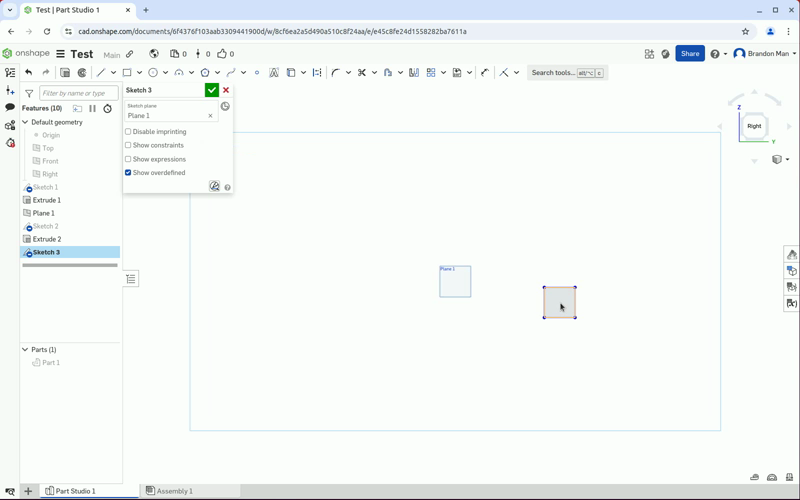
scroll(6)
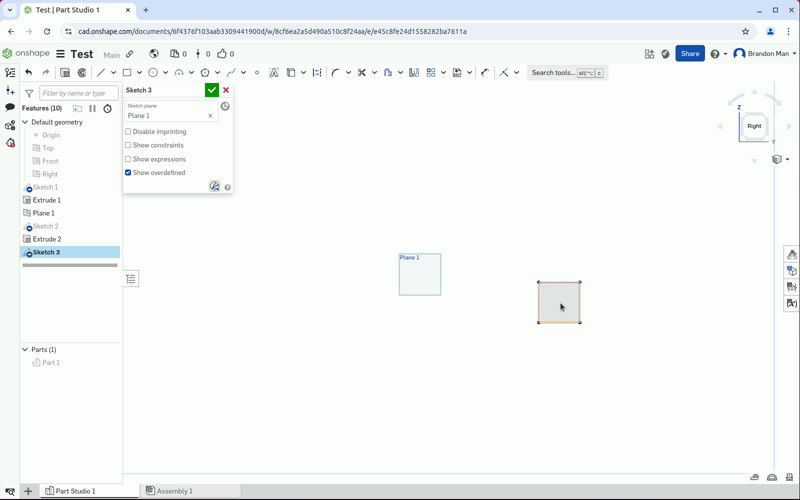
scroll(6)
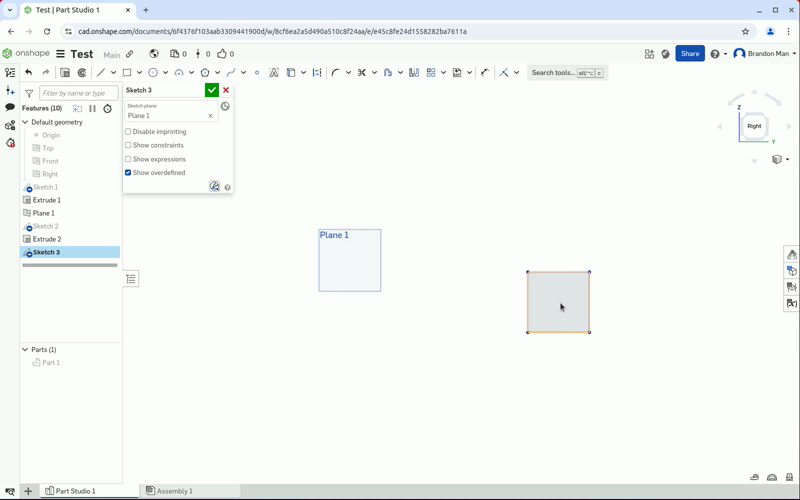
scroll(6)
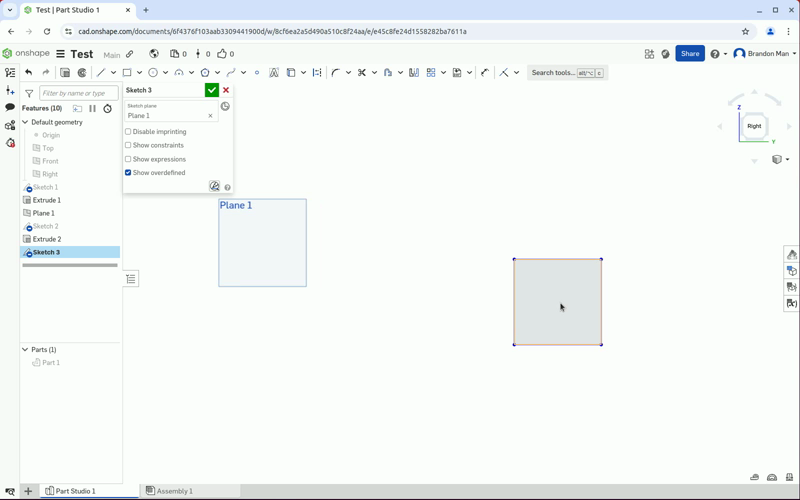
scroll(6)
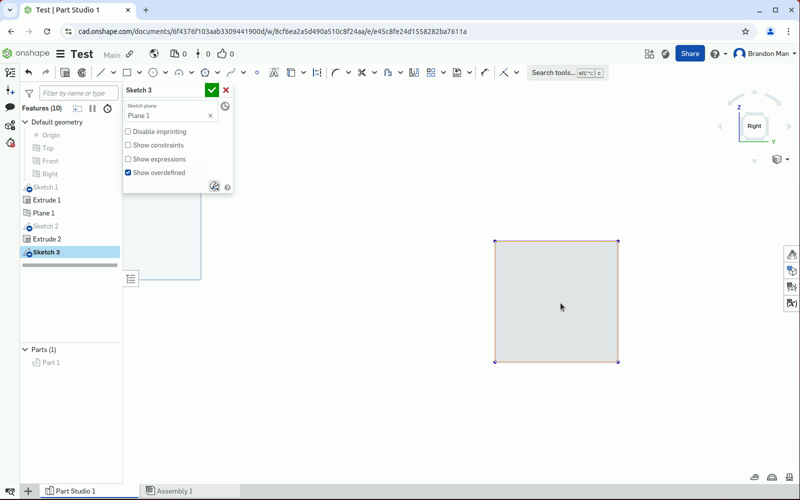
scroll(6)
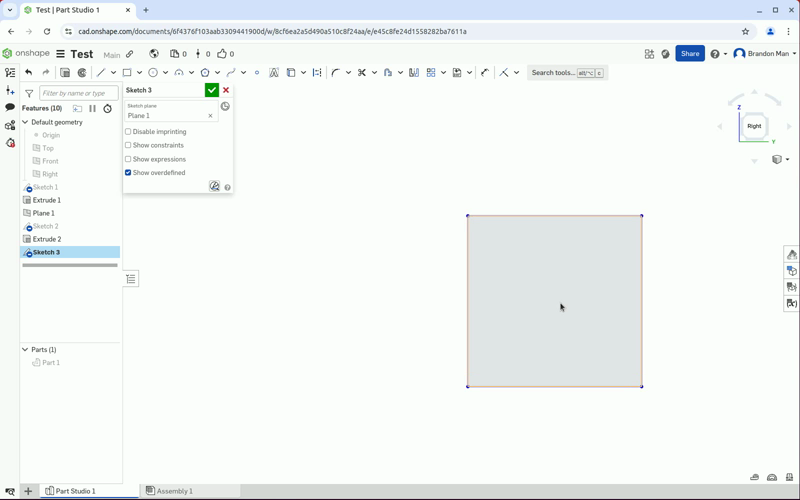
scroll(6)
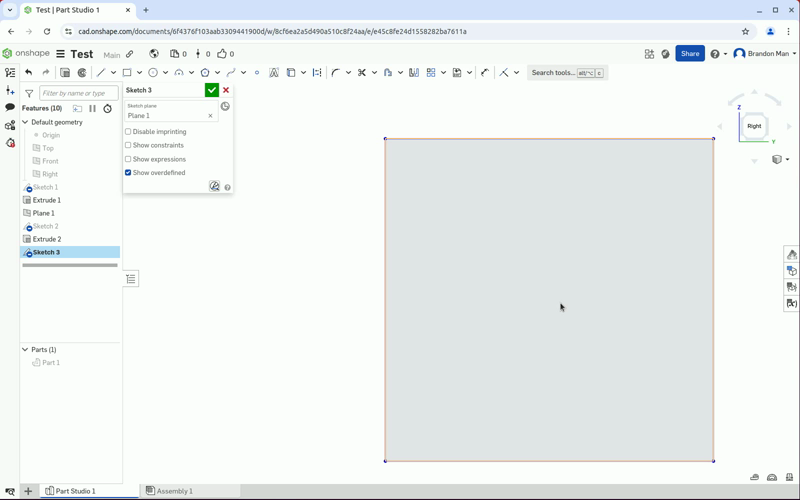
click(560, 302)
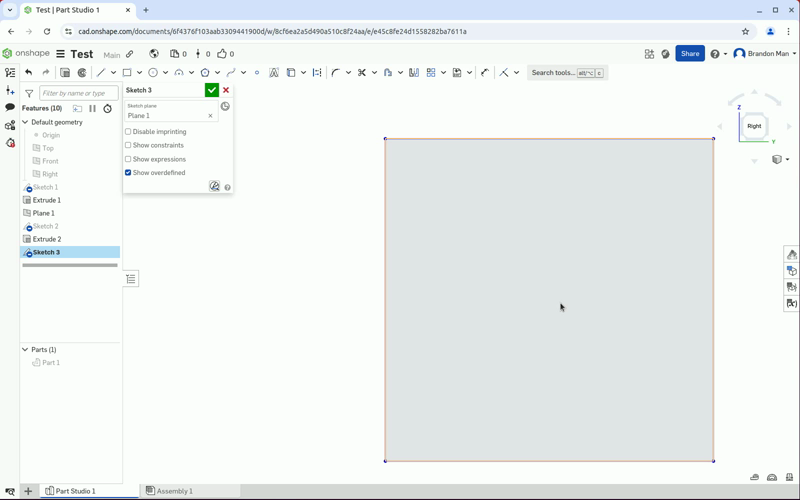
scroll(-6)
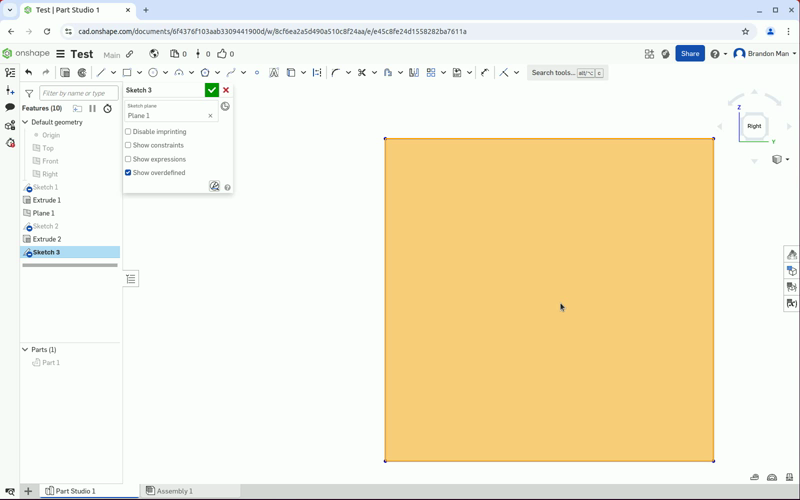
scroll(-6)
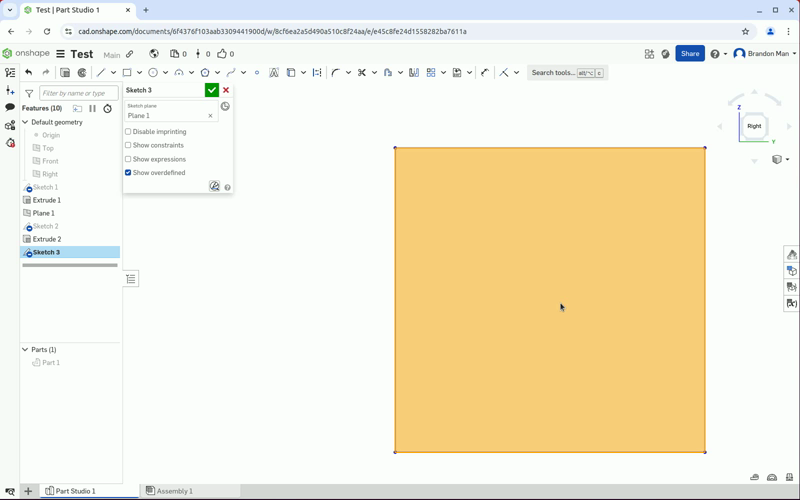
scroll(-6)
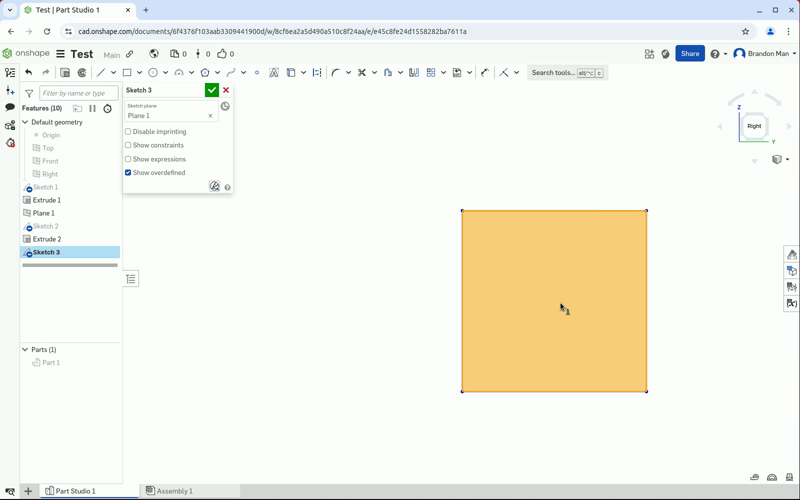
scroll(-6)
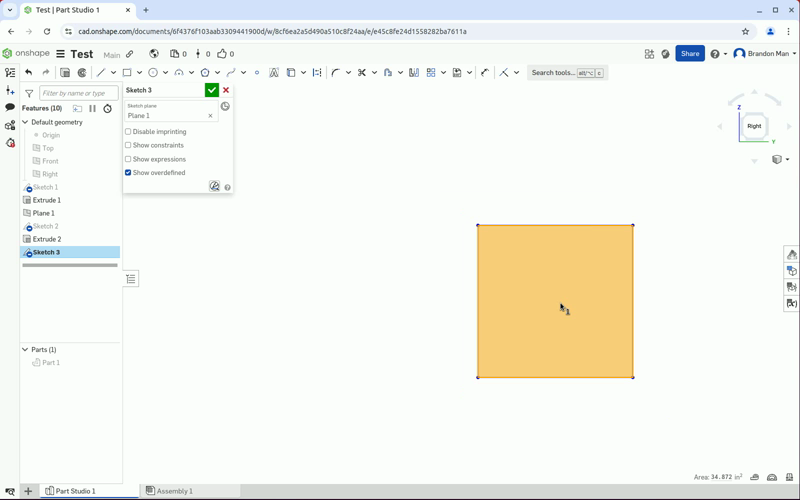
scroll(-6)
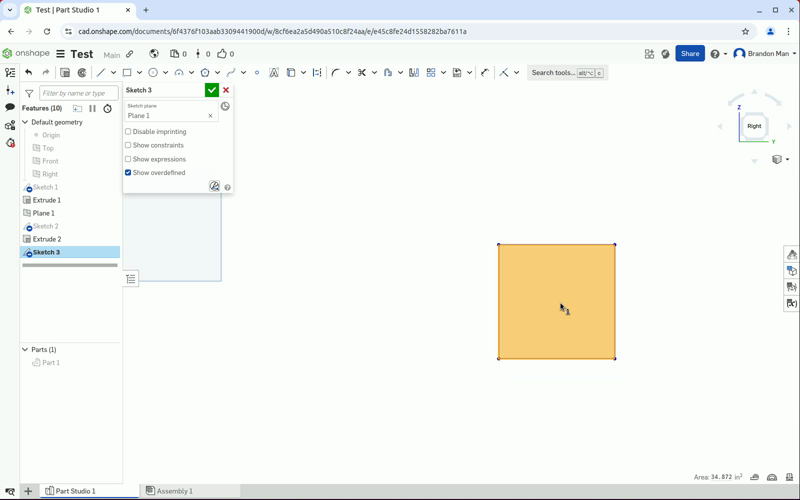
scroll(-6)
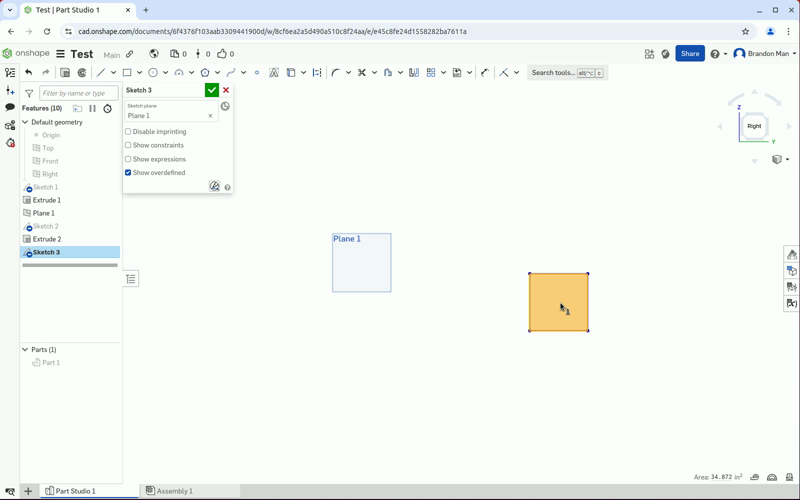
scroll(-6)
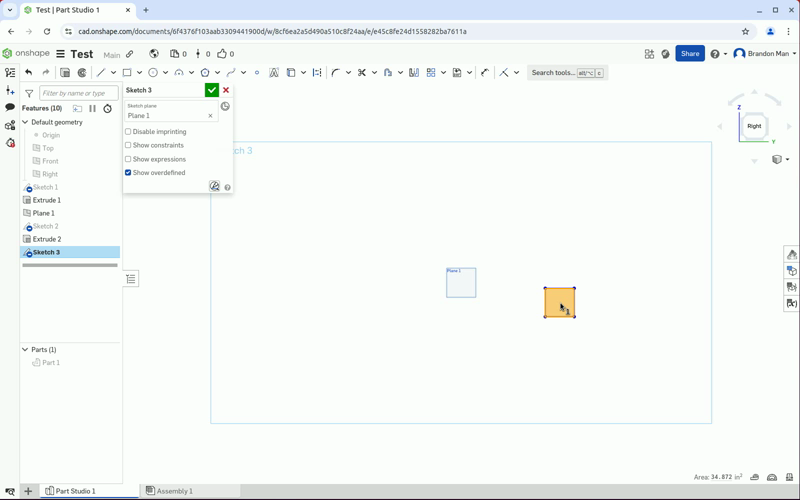
mouse_move(73, 352)
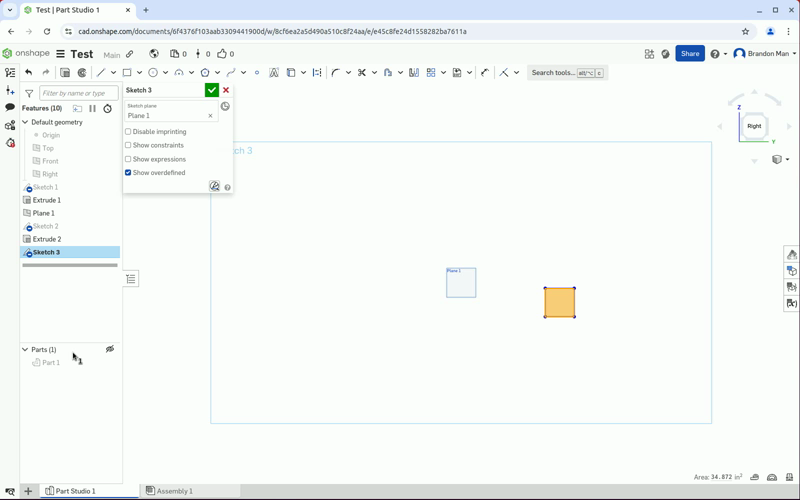
key(shift+y)
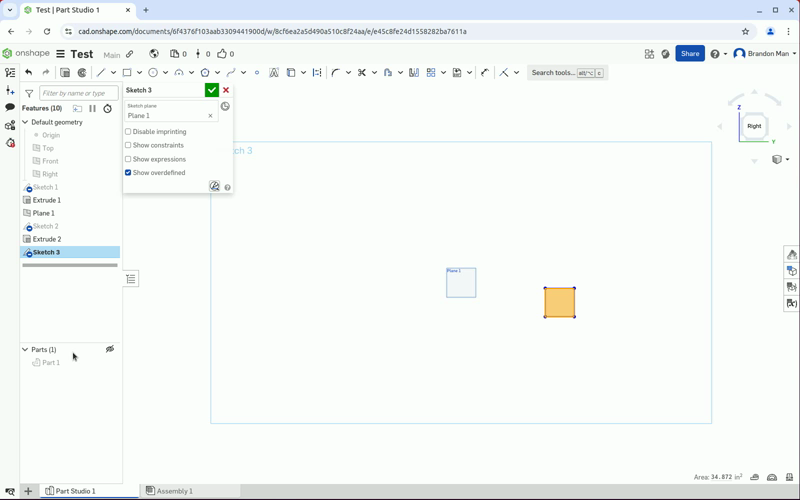
key(shift+e)
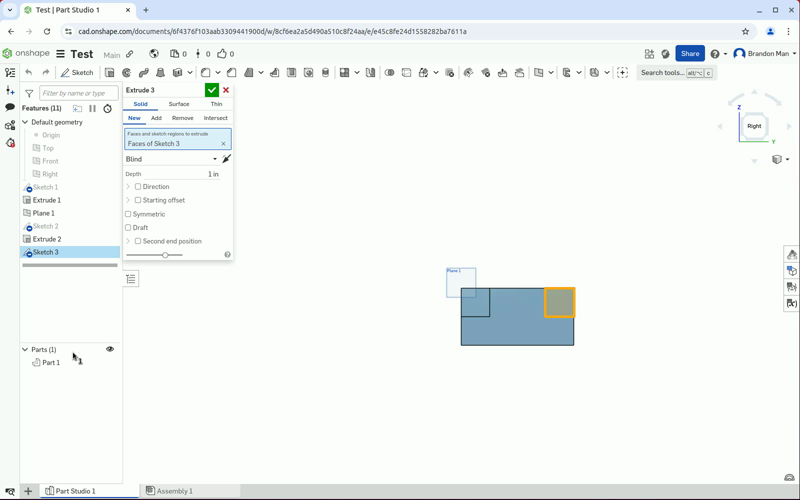
mouse_move(143, 106)
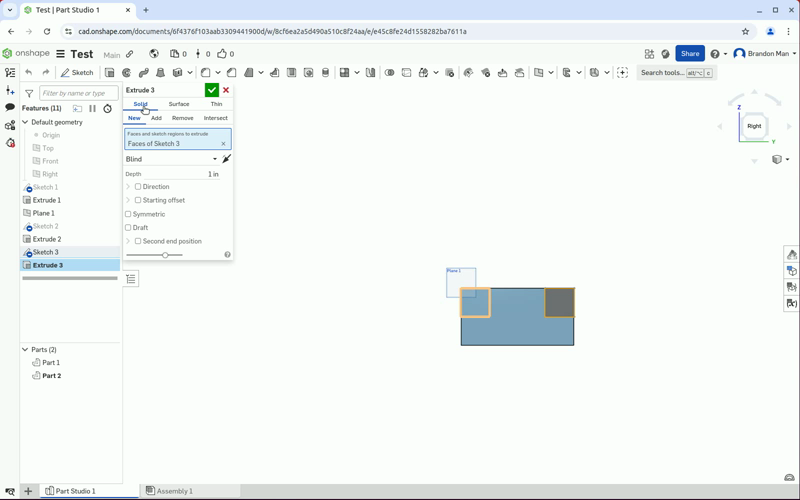
click(143, 106)
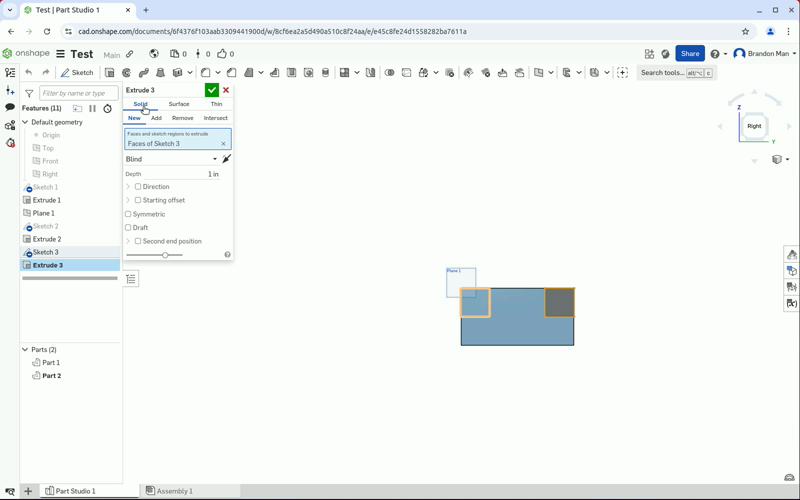
mouse_move(186, 120)
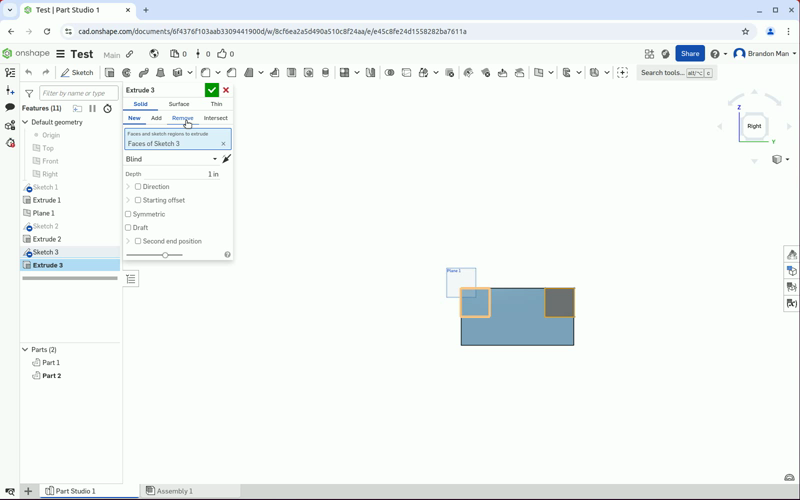
click(186, 120)
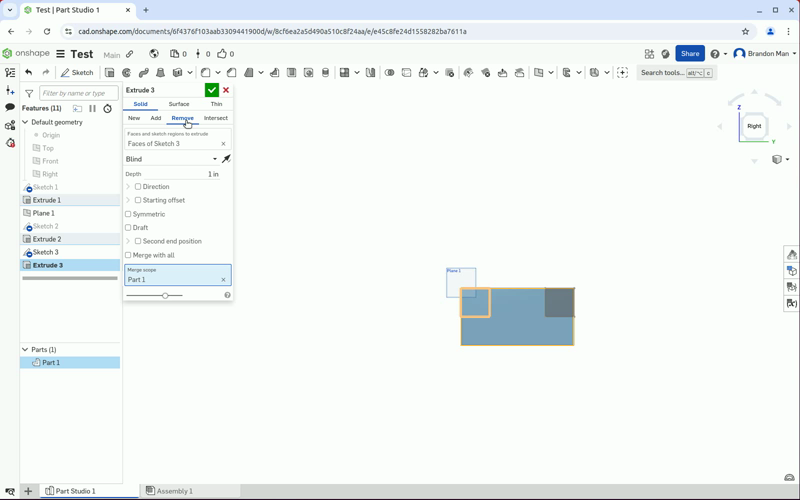
key(tab, 4)
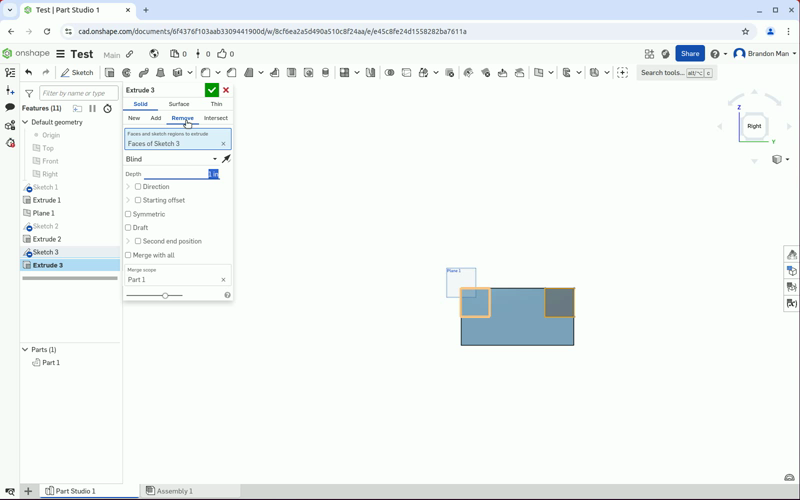
text(28.885)
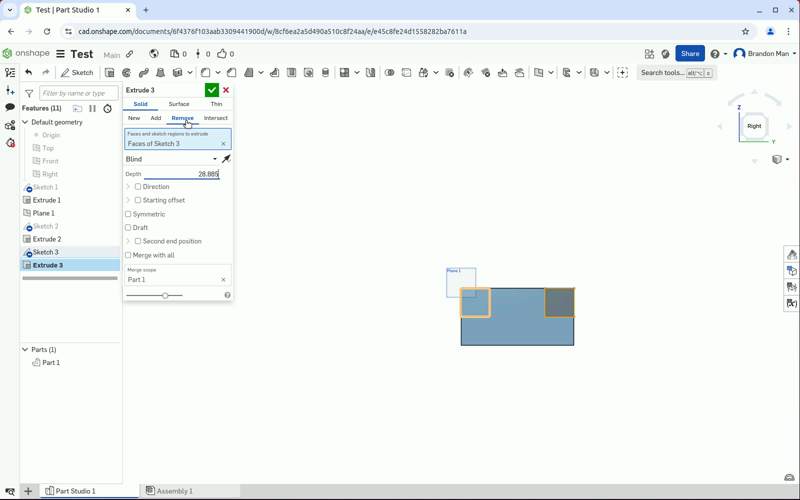
key(tab, 6)
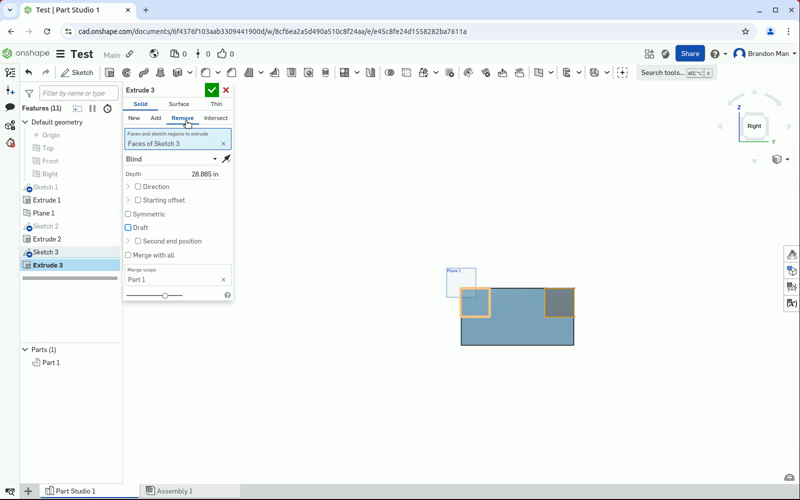
key(space)
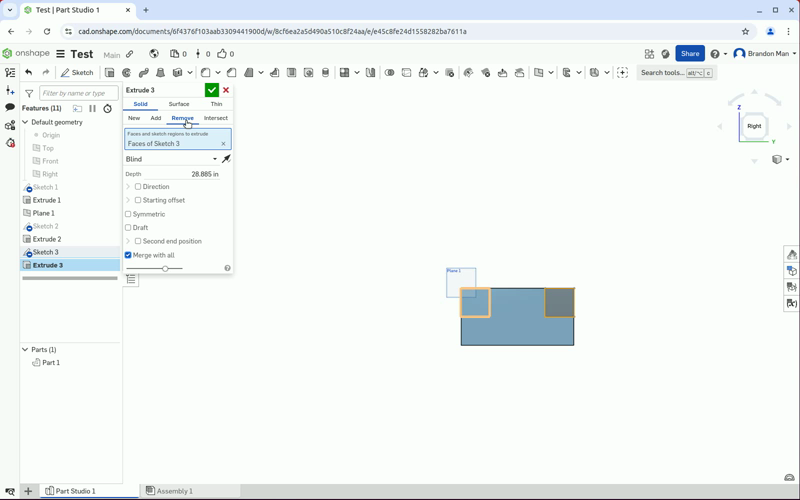
key(enter)
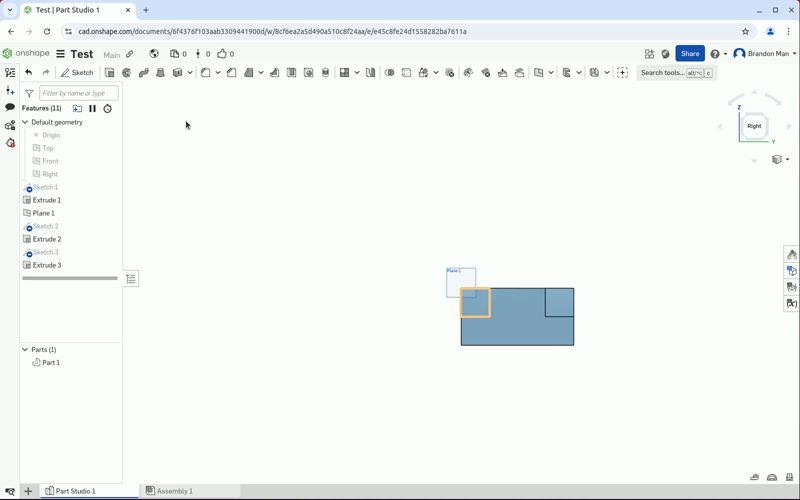
key(shift+h)
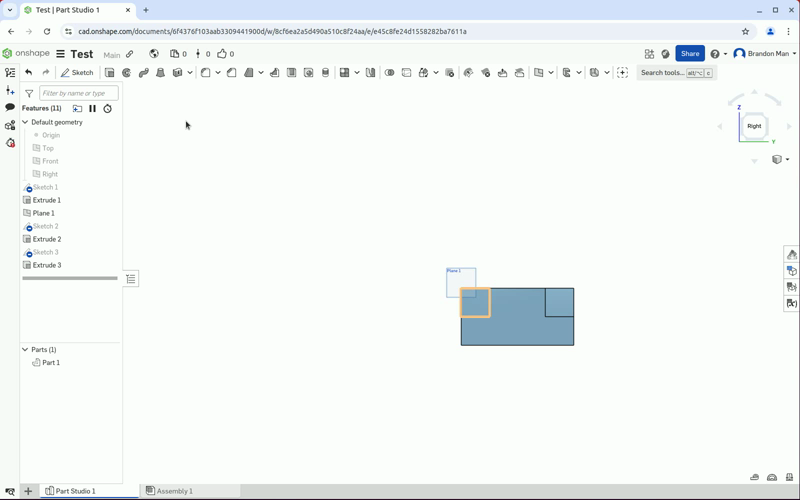
key(shift+h)
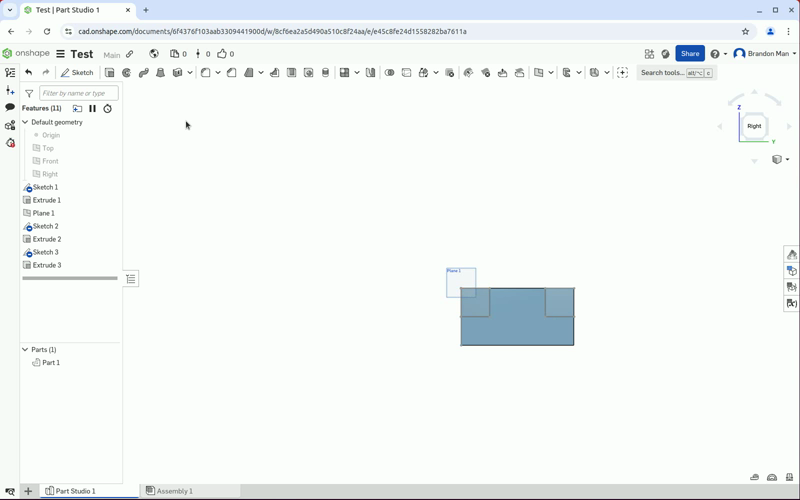
key(shift+7)
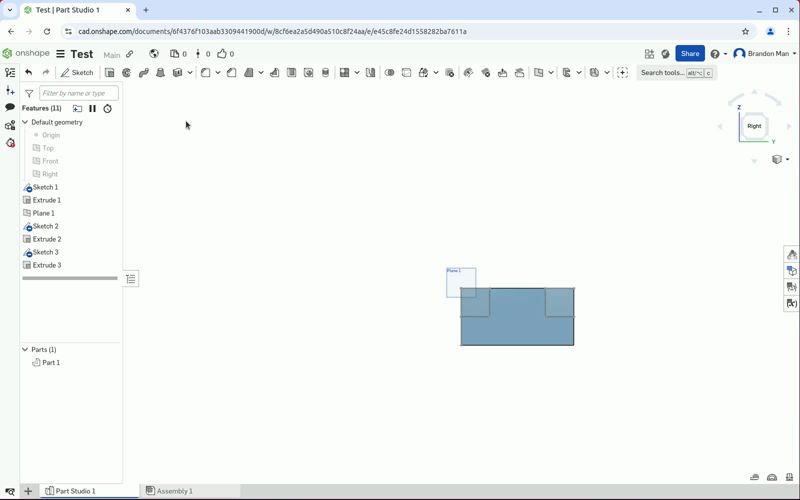
key(right, 2)
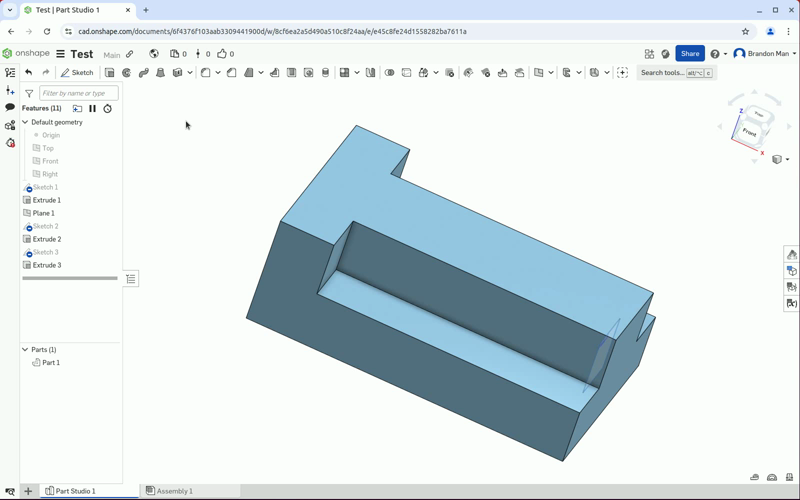
key(down, 2)
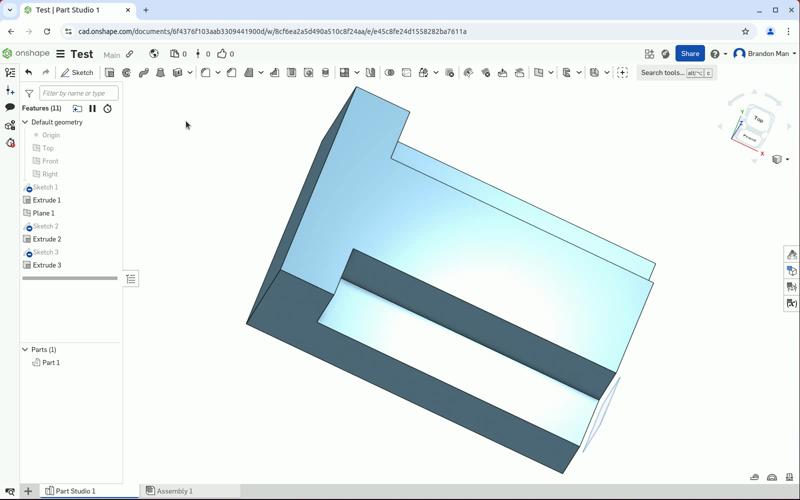
key(up, 2)
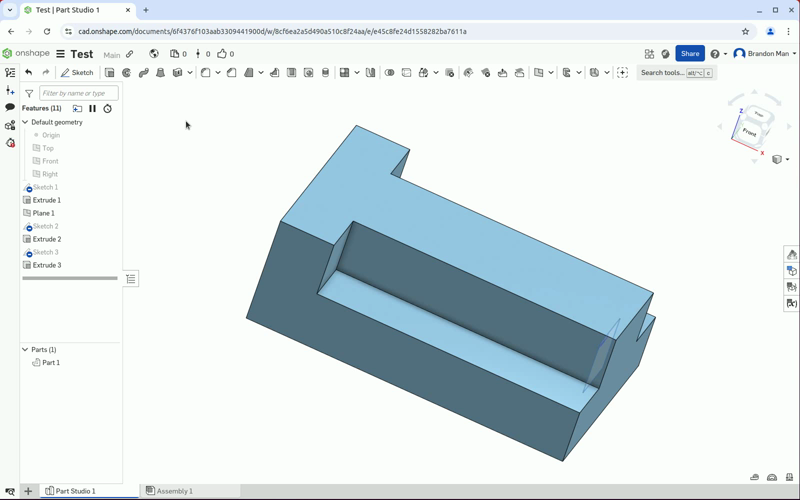
key(left, 2)
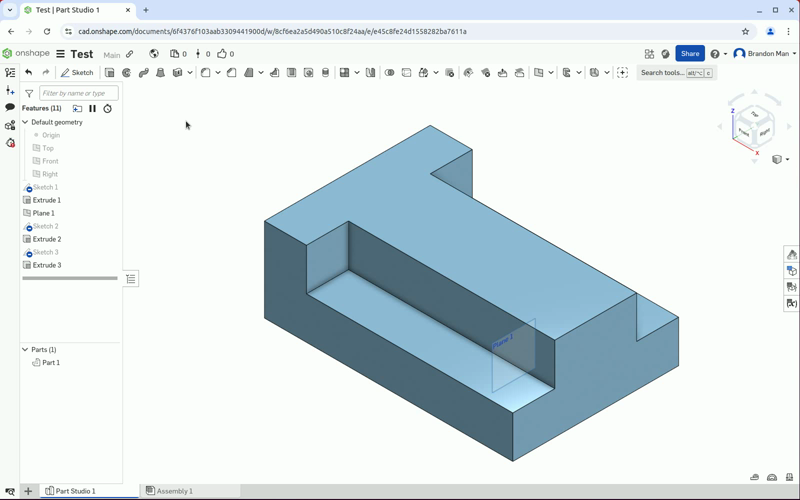
mouse_move(73, 189)
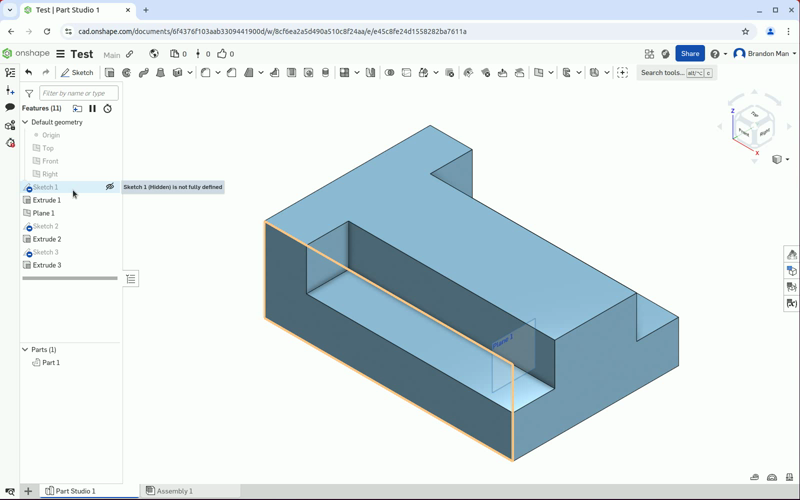
click(73, 189)